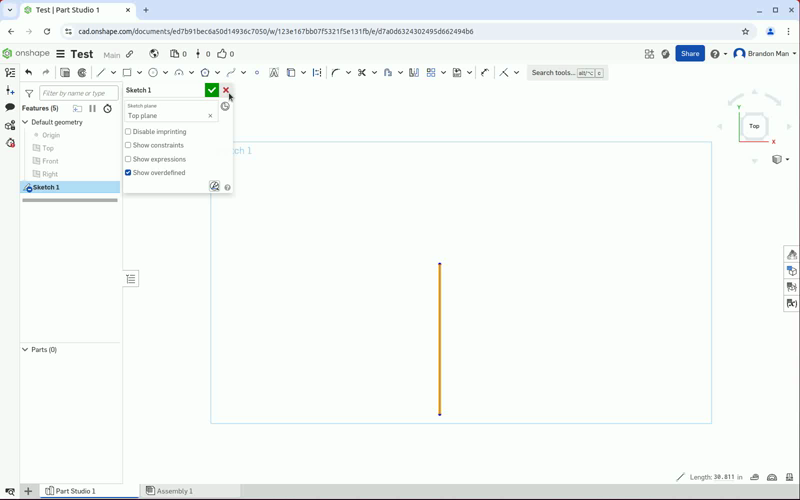
key(shift+h)
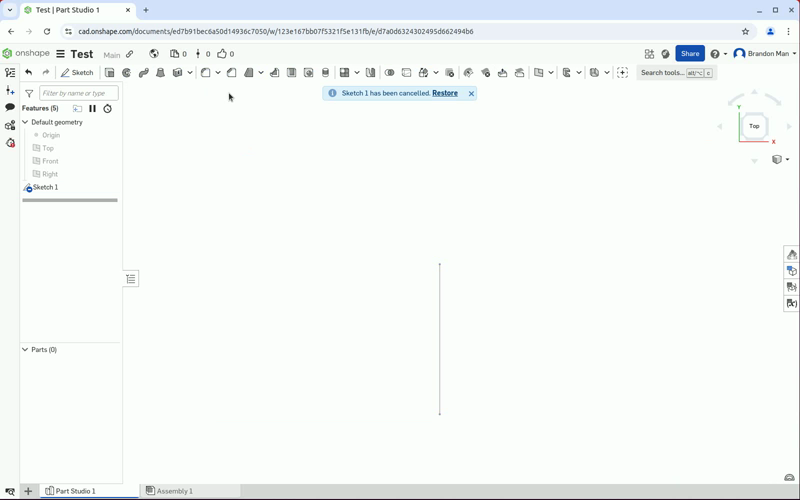
key(shift+s)
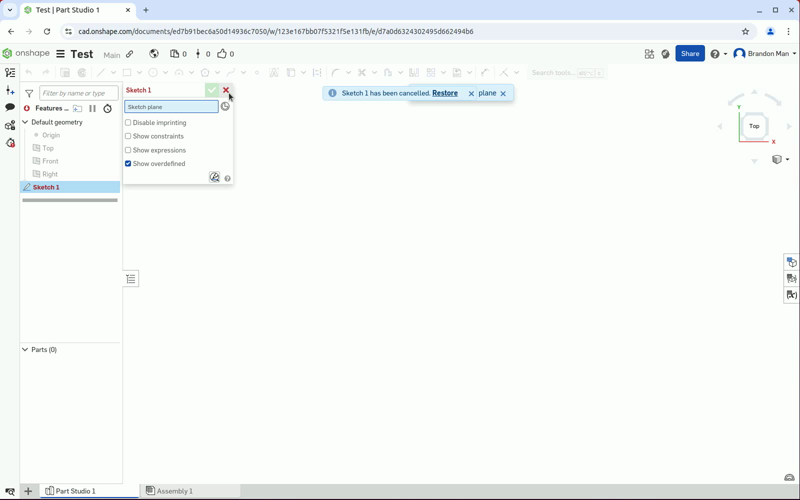
mouse_move(73, 150)
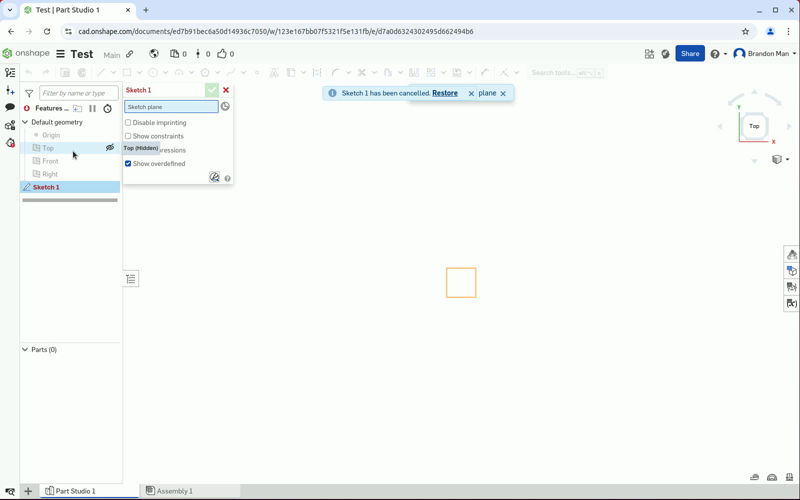
click(73, 150)
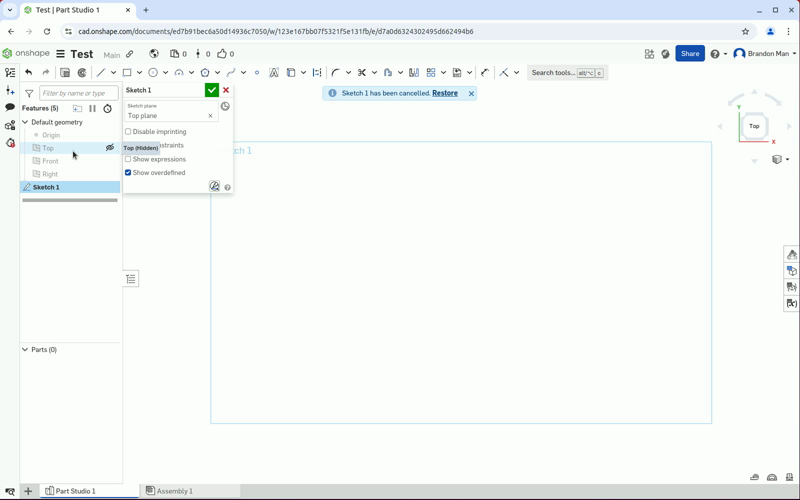
mouse_move(73, 352)
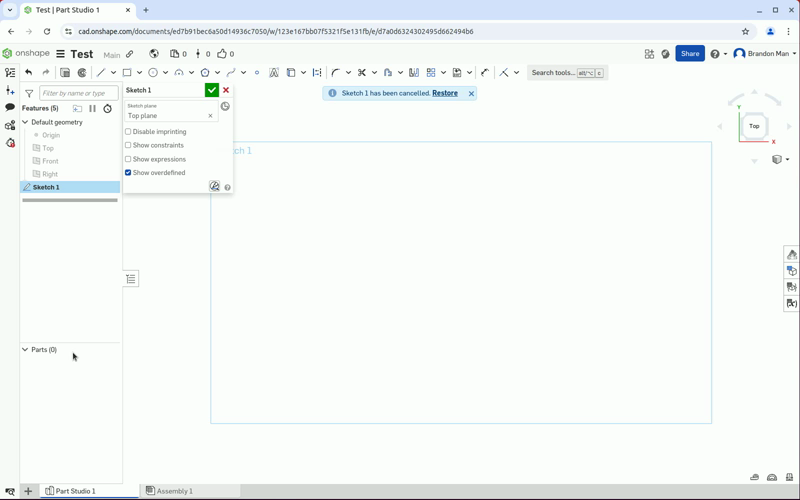
key(y)
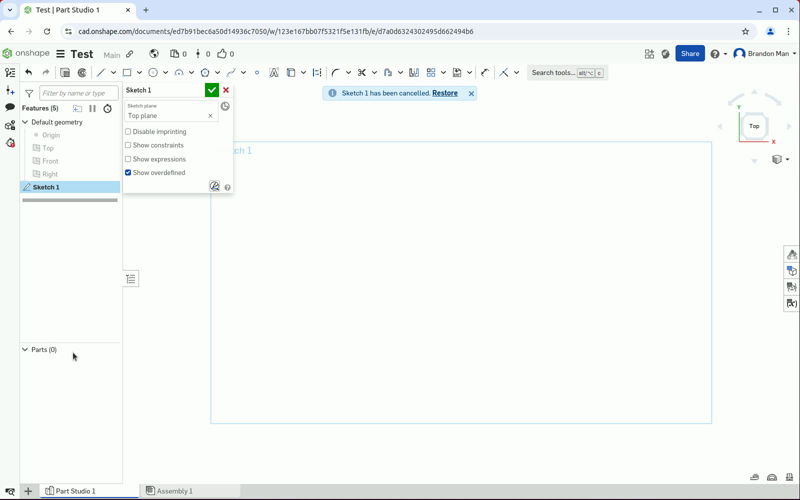
key(c)
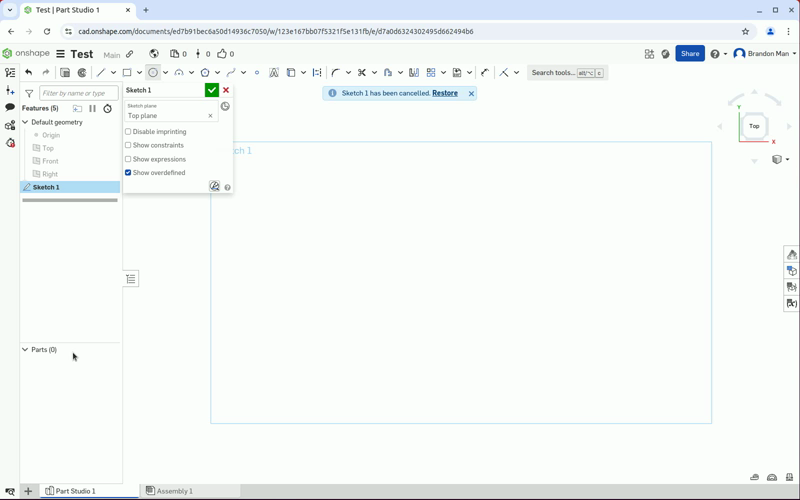
key_down(shift)
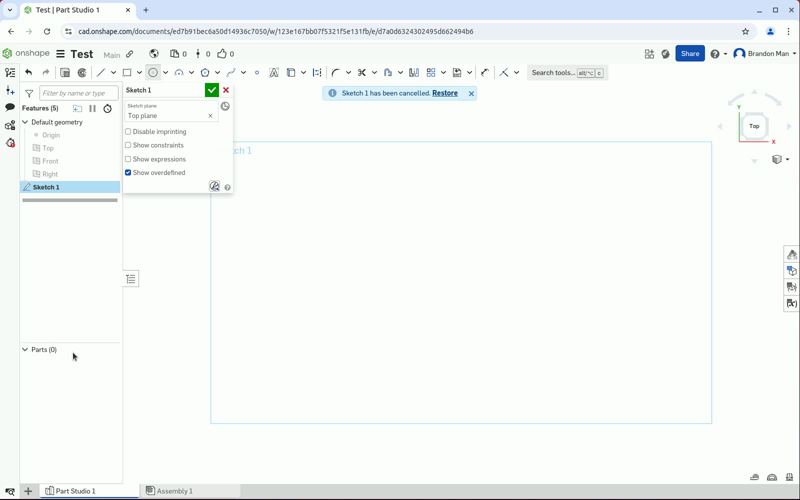
mouse_move(461, 282)
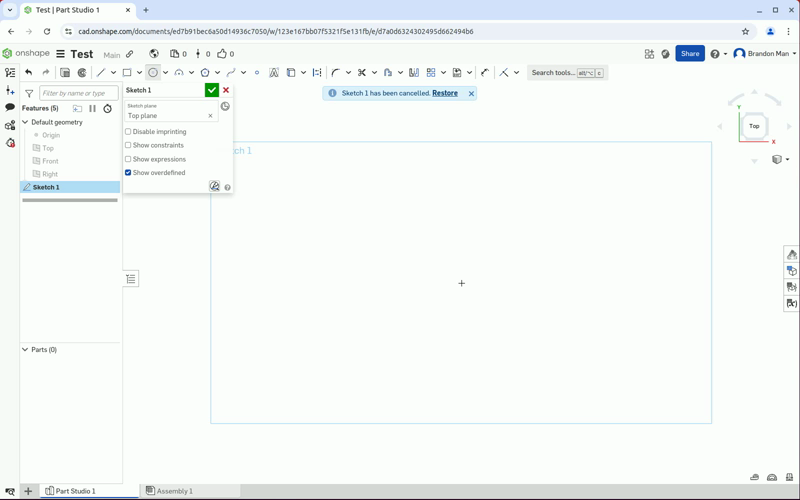
click(461, 282)
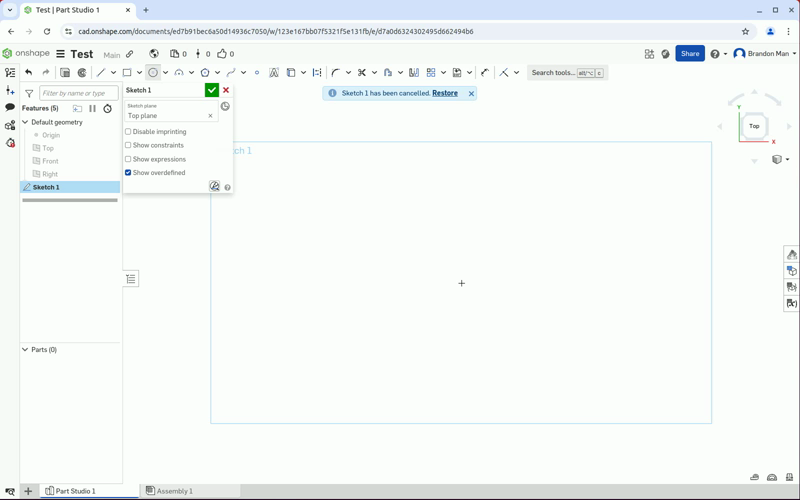
key_up(shift)
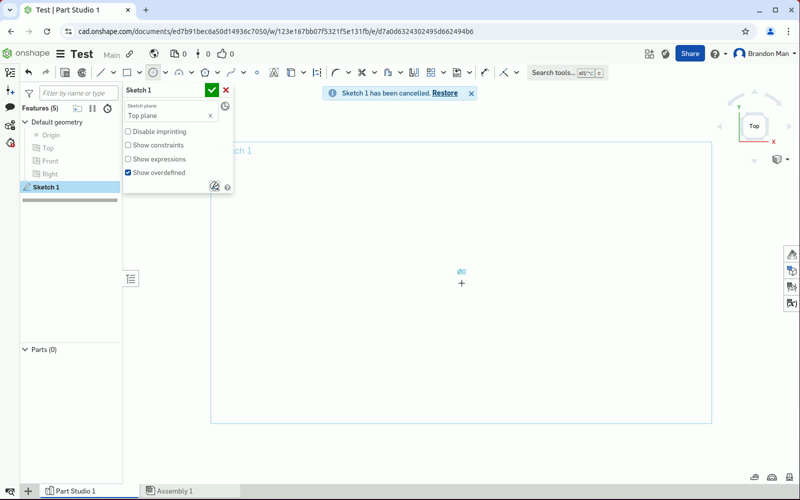
mouse_move(507, 282)
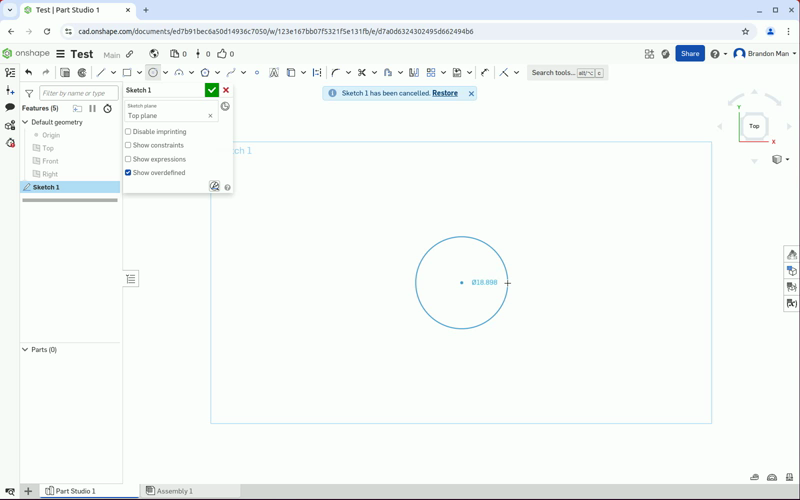
click(507, 282)
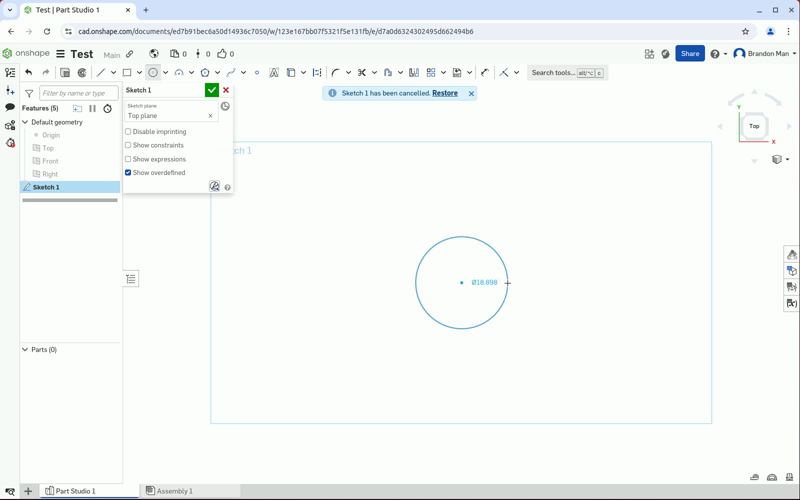
key(esc)
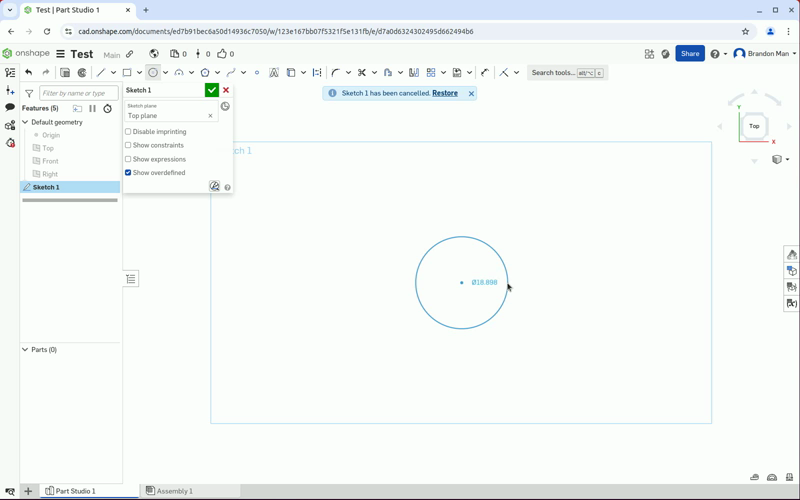
key(l)
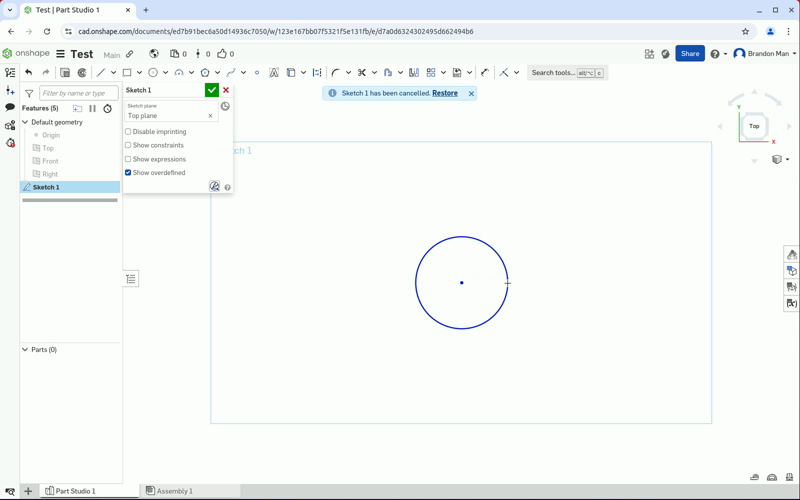
key_down(shift)
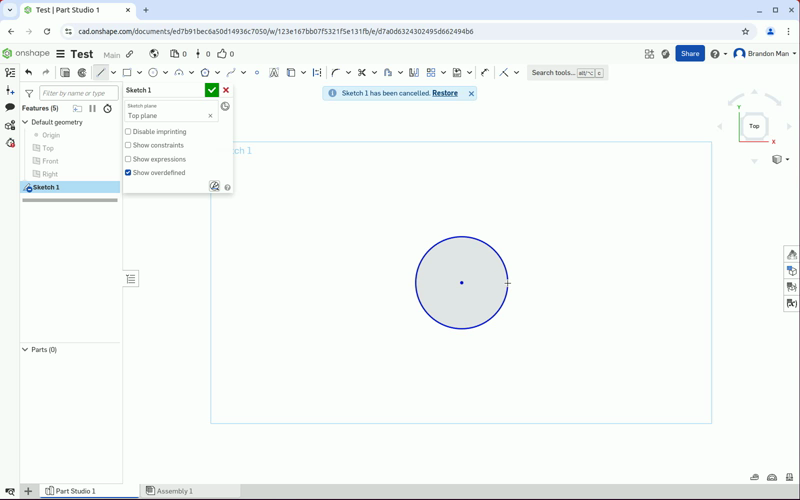
mouse_move(439, 305)
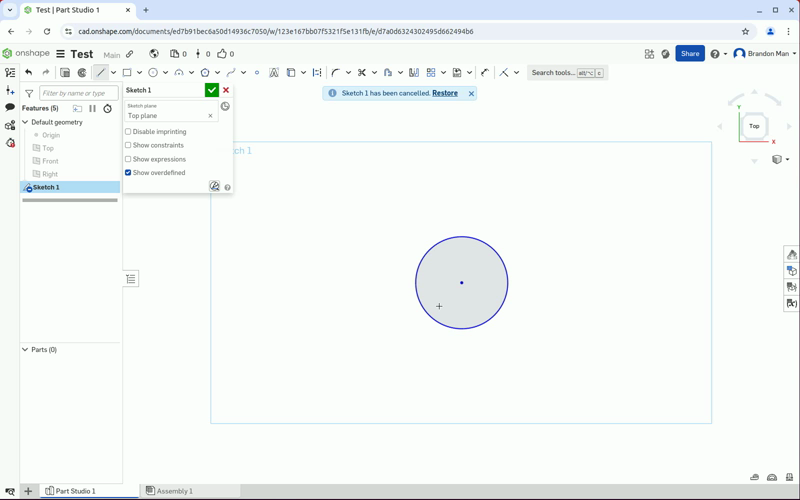
click(439, 305)
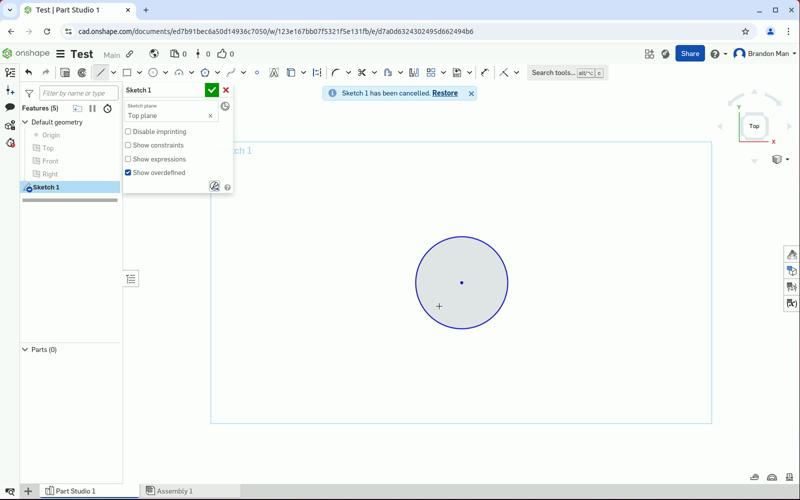
key_up(shift)
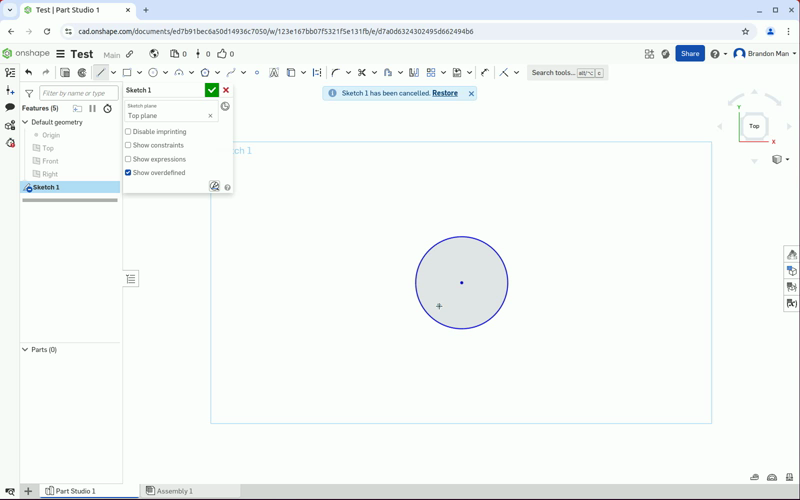
key_down(shift)
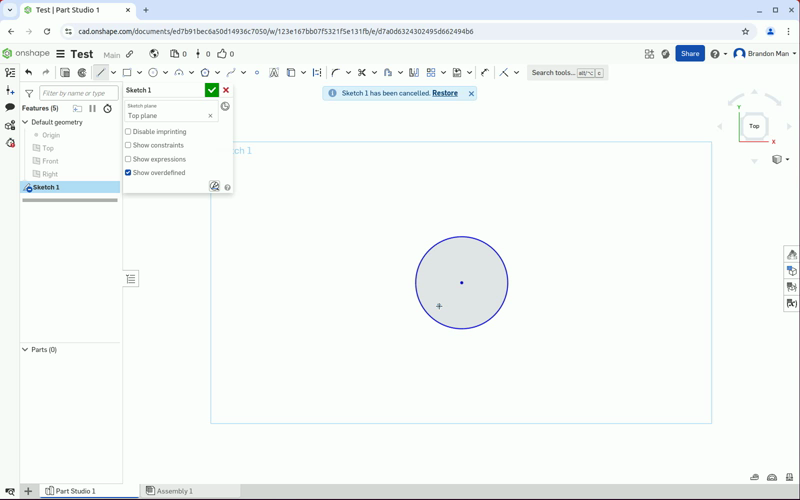
mouse_move(469, 305)
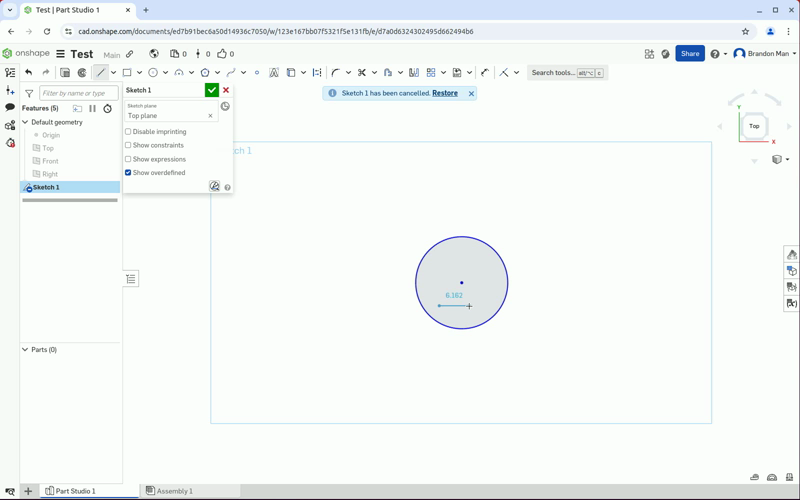
mouse_move(483, 305)
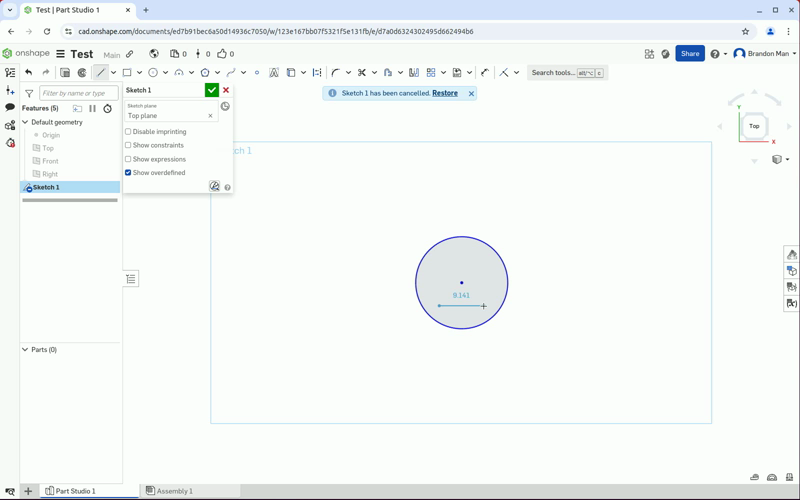
click(483, 305)
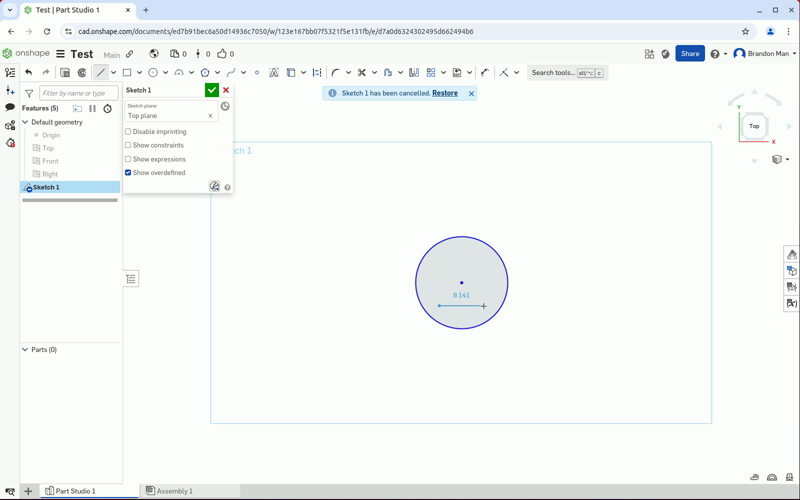
key_up(shift)
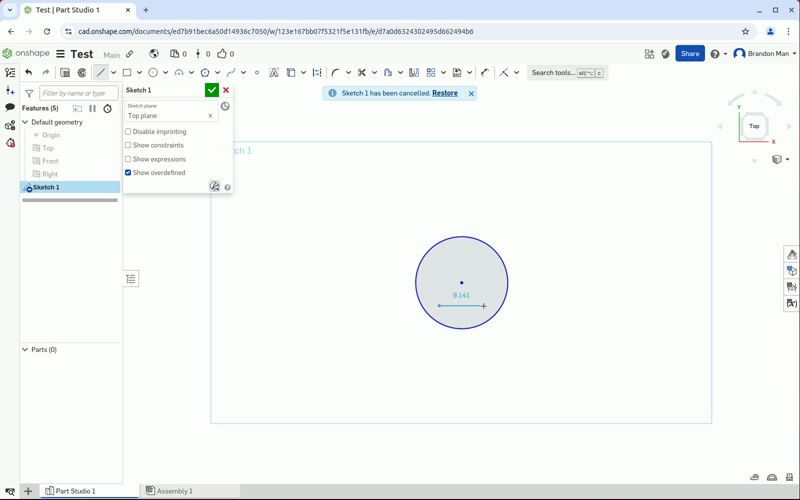
key_down(shift)
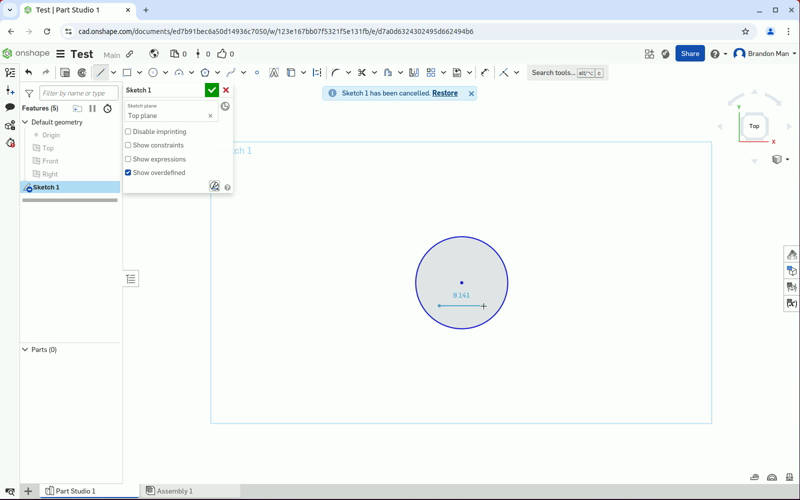
mouse_move(513, 305)
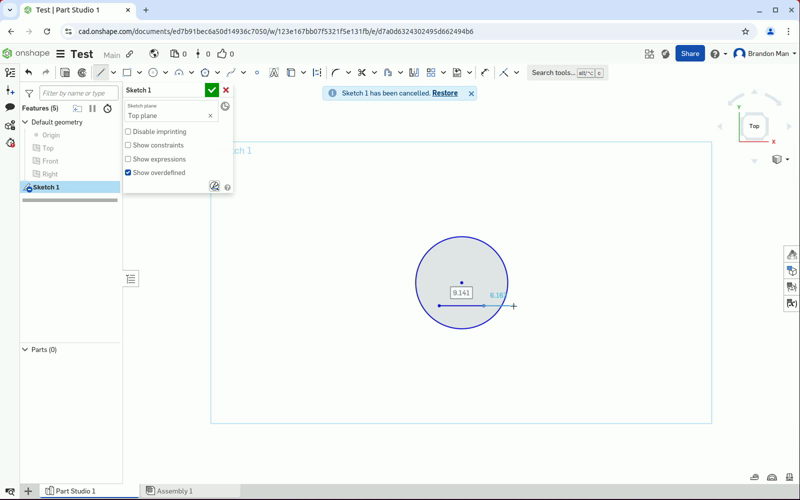
mouse_move(483, 260)
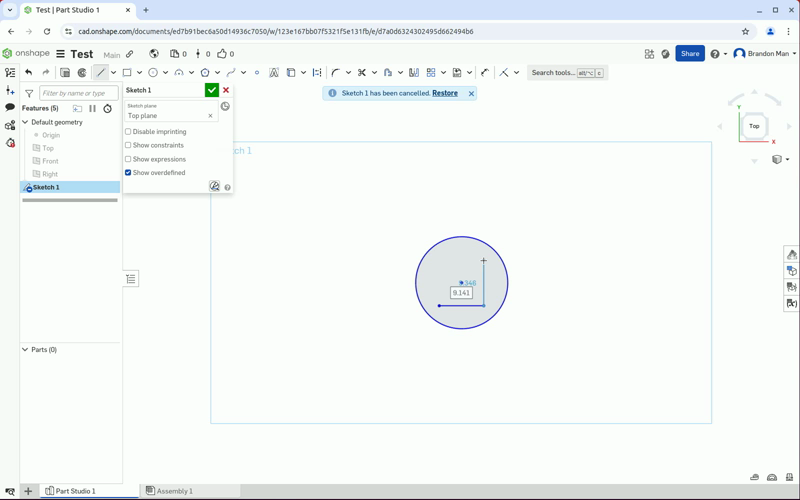
click(483, 260)
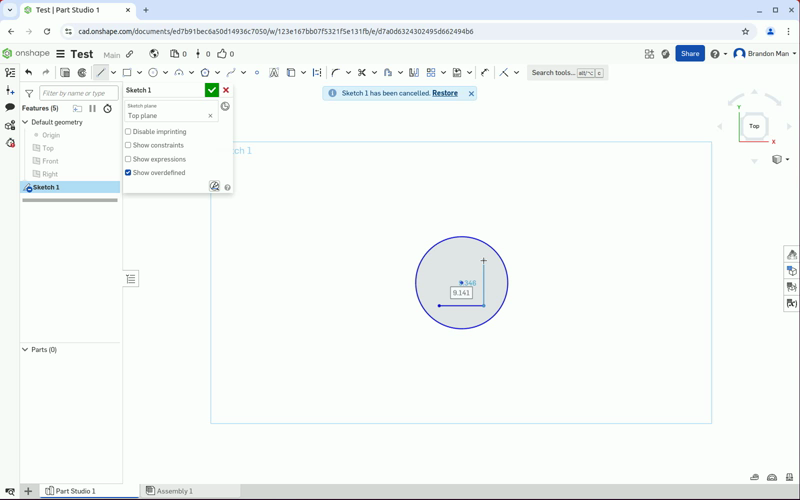
key_up(shift)
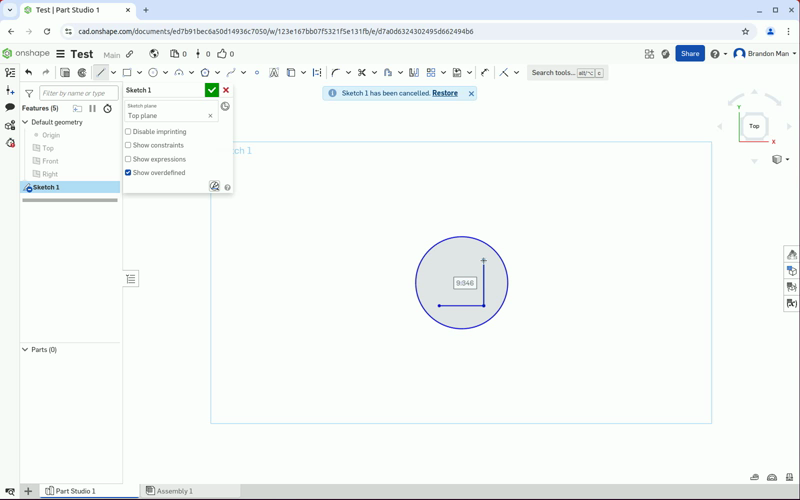
key_down(shift)
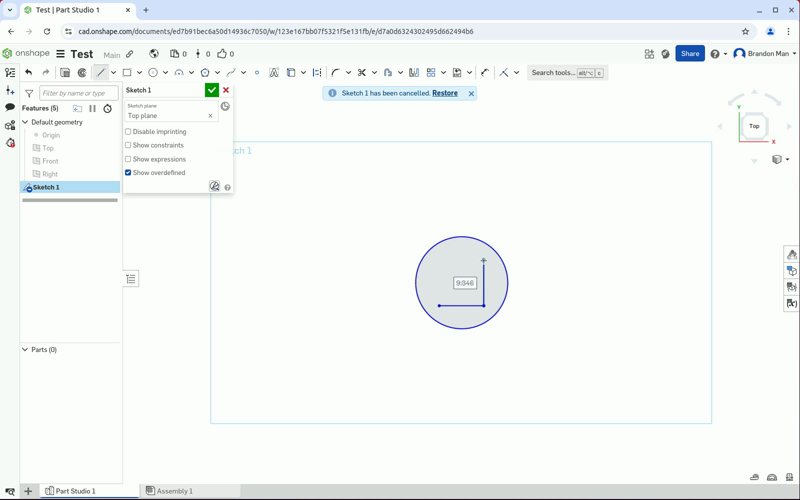
mouse_move(513, 260)
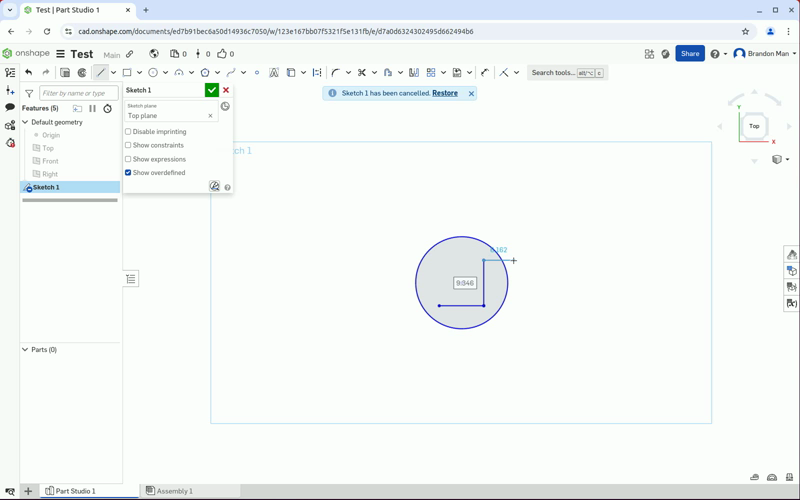
mouse_move(439, 260)
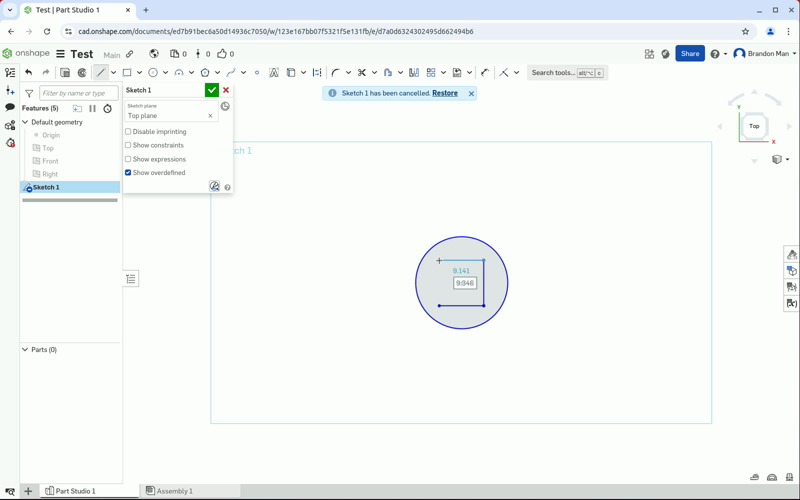
click(439, 260)
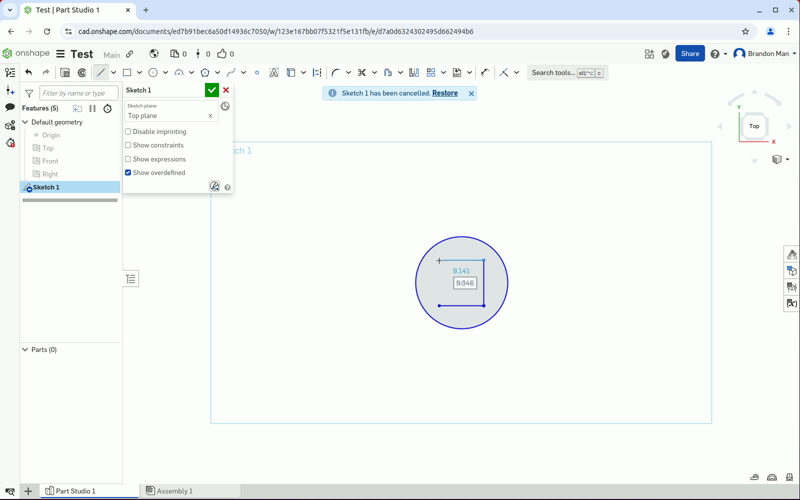
key_up(shift)
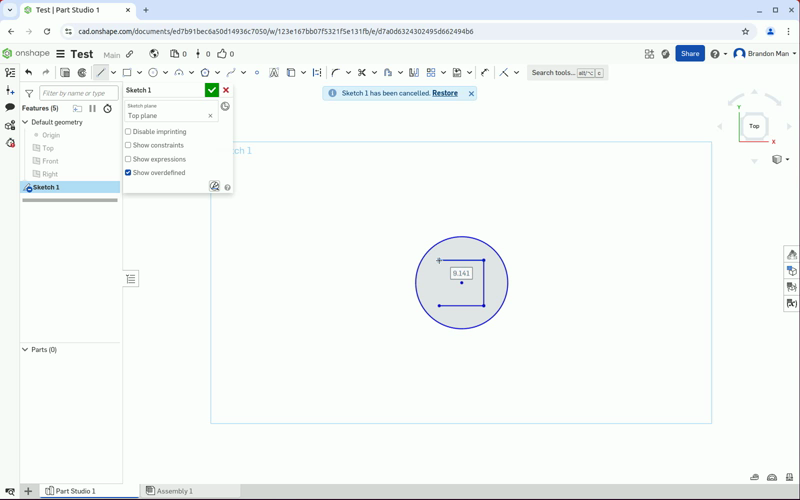
mouse_move(469, 260)
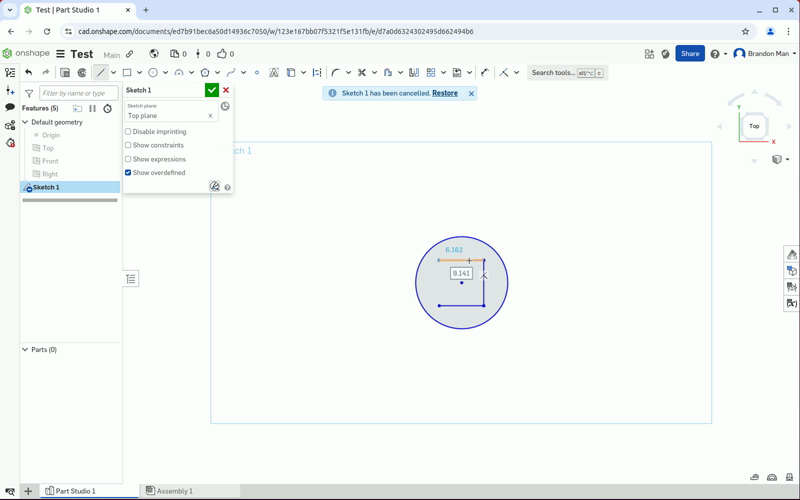
key_down(shift)
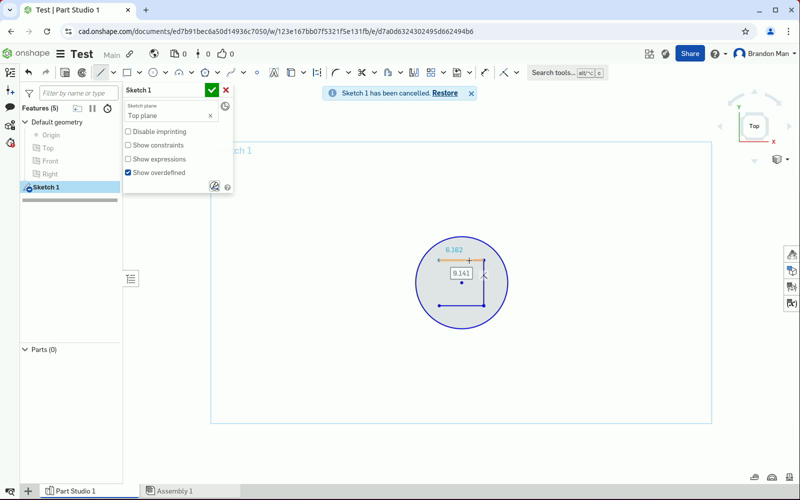
mouse_move(439, 305)
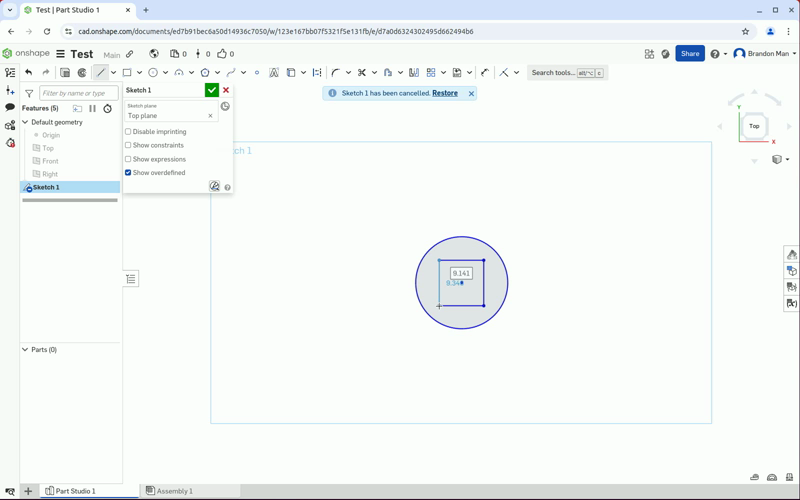
key_up(shift)
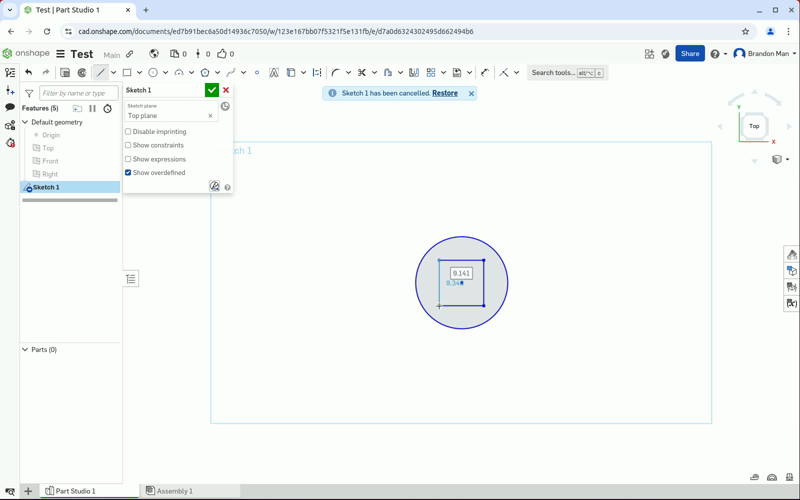
click(439, 305)
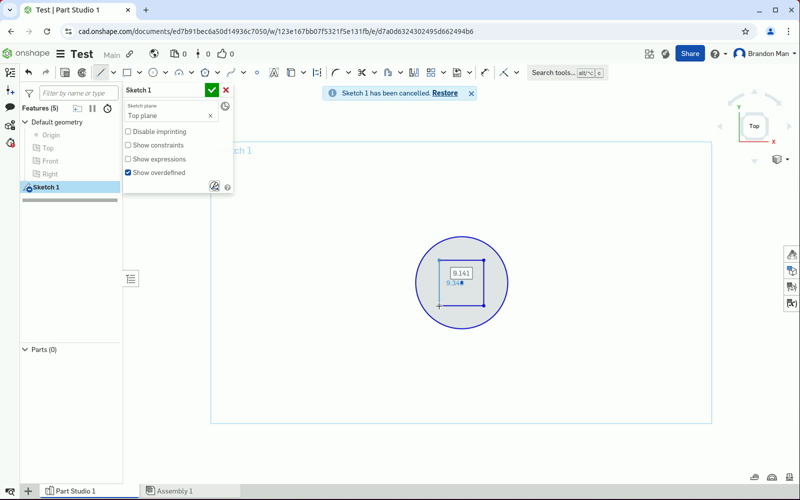
key(esc)
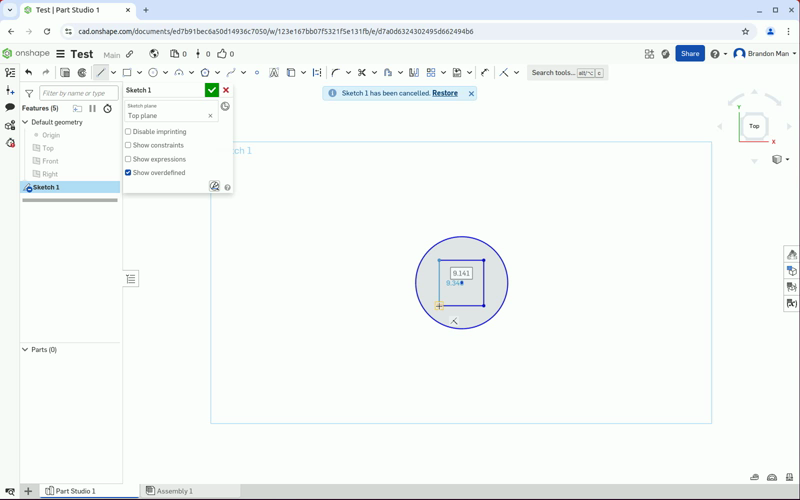
mouse_move(485, 310)
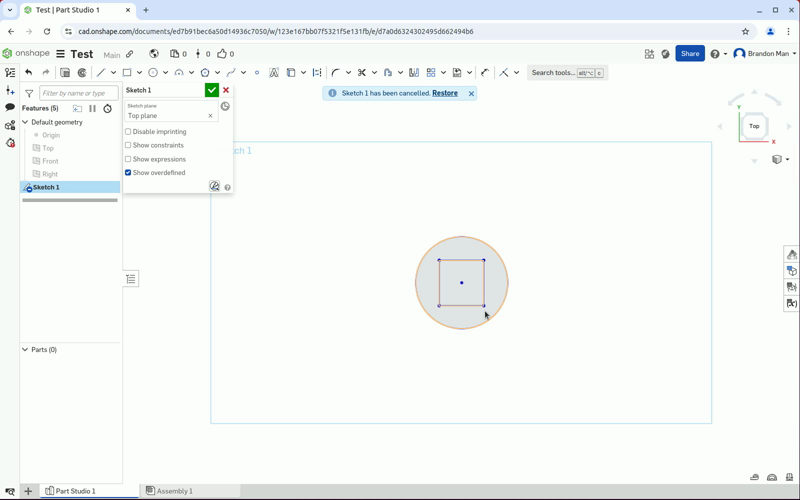
click(485, 310)
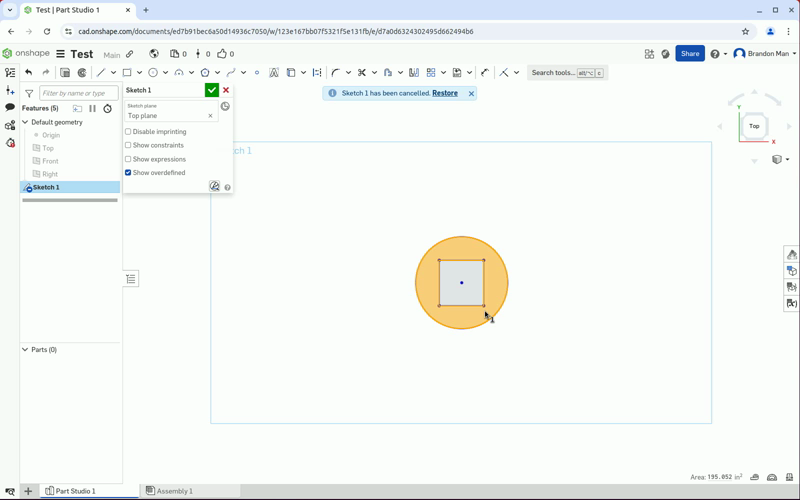
mouse_move(73, 352)
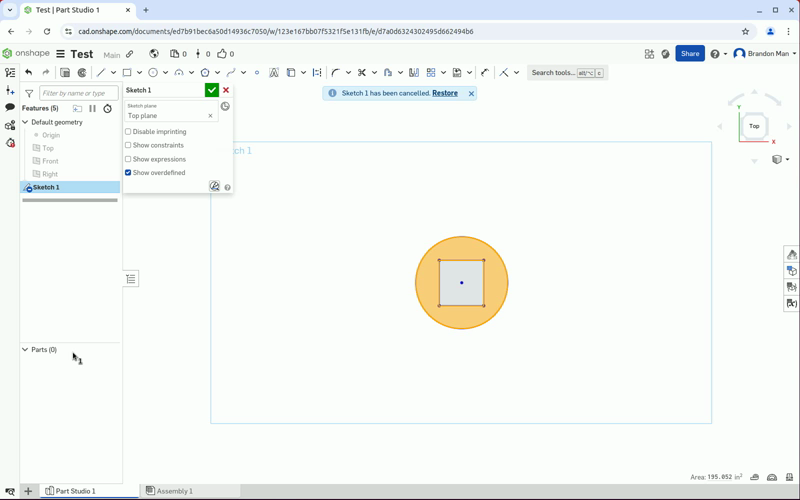
key(shift+y)
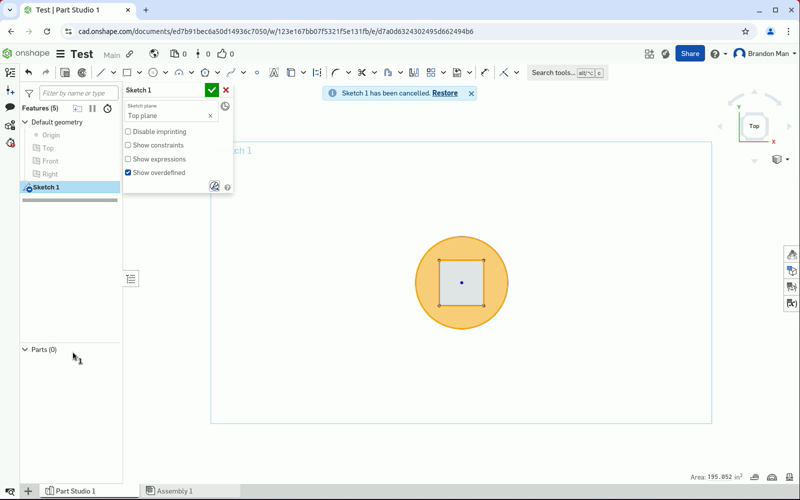
key(shift+e)
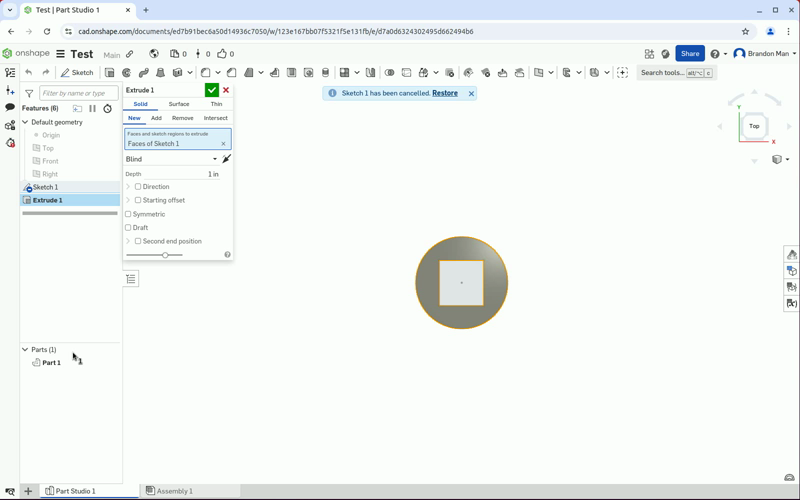
mouse_move(143, 106)
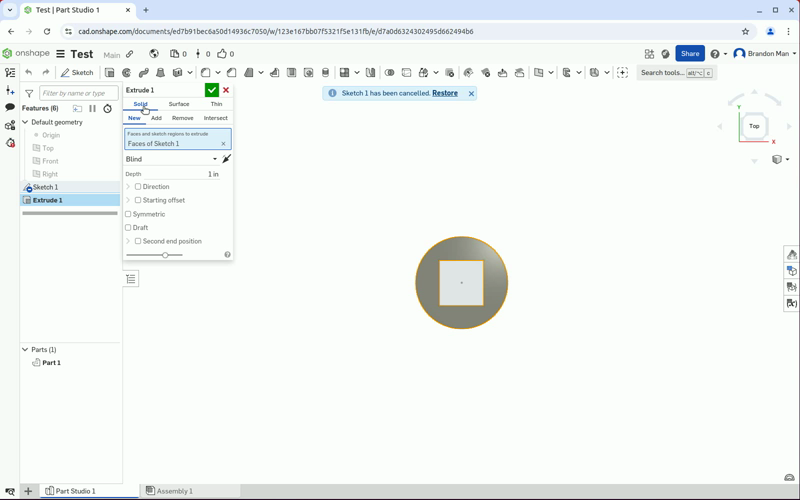
click(143, 106)
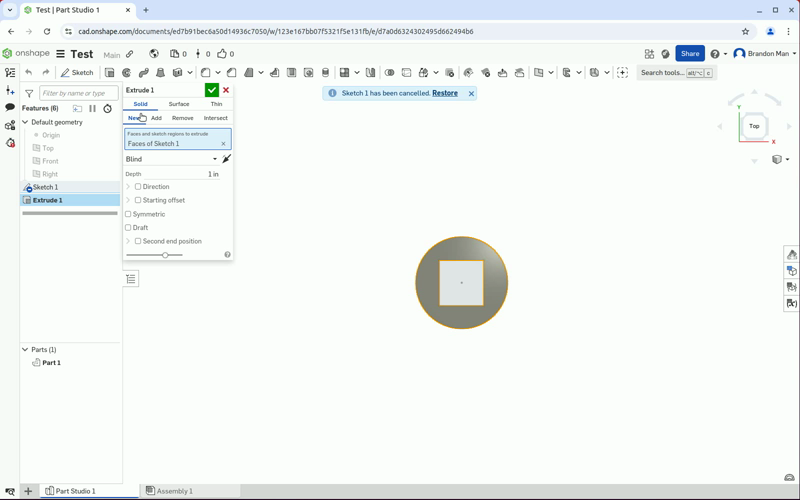
mouse_move(137, 120)
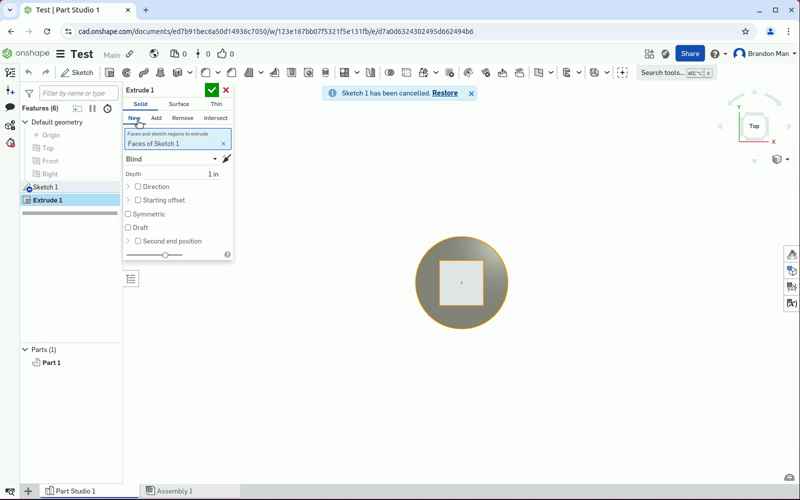
click(137, 120)
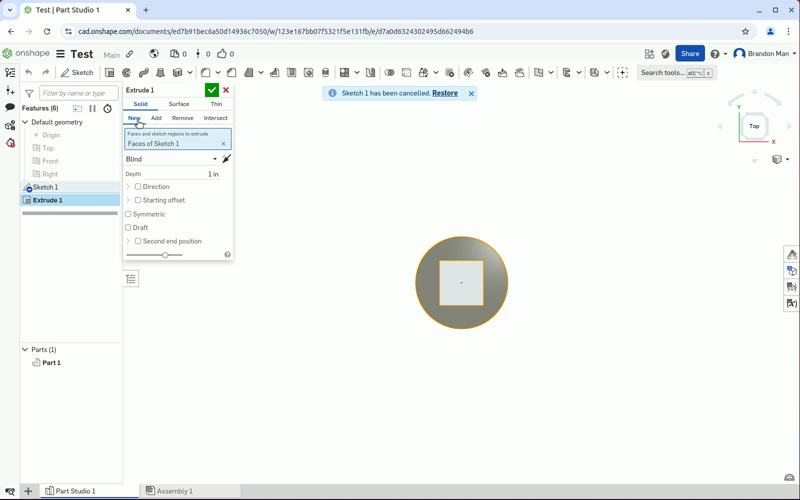
key(tab, 4)
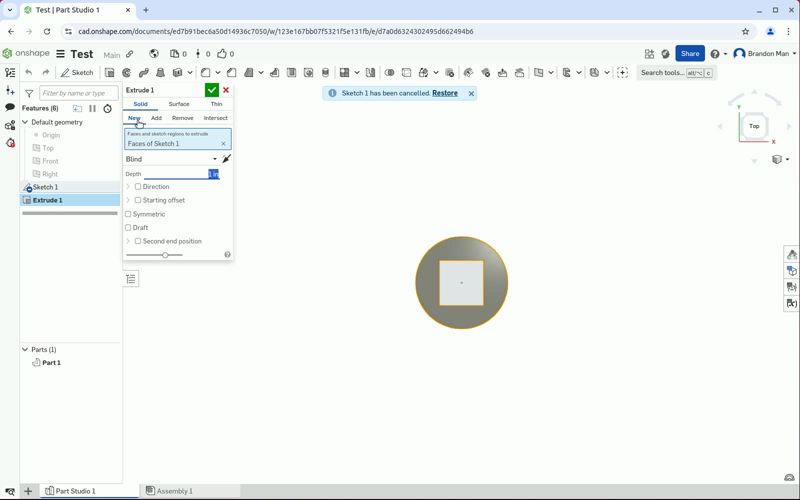
text(23.108)
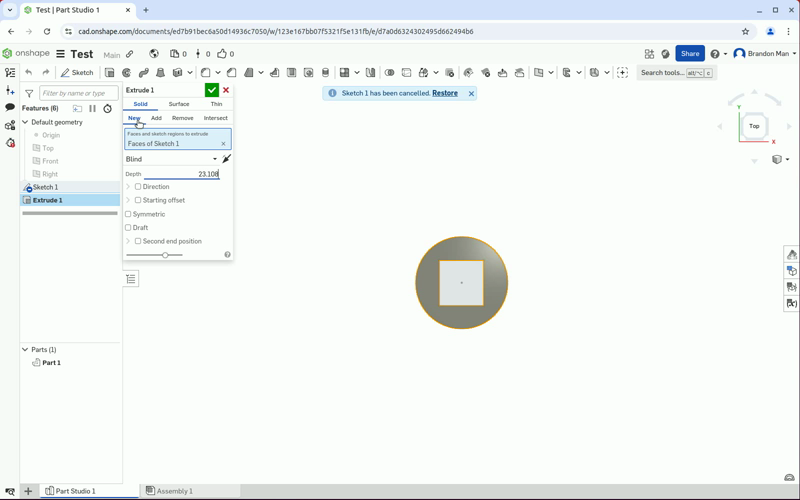
key(enter)
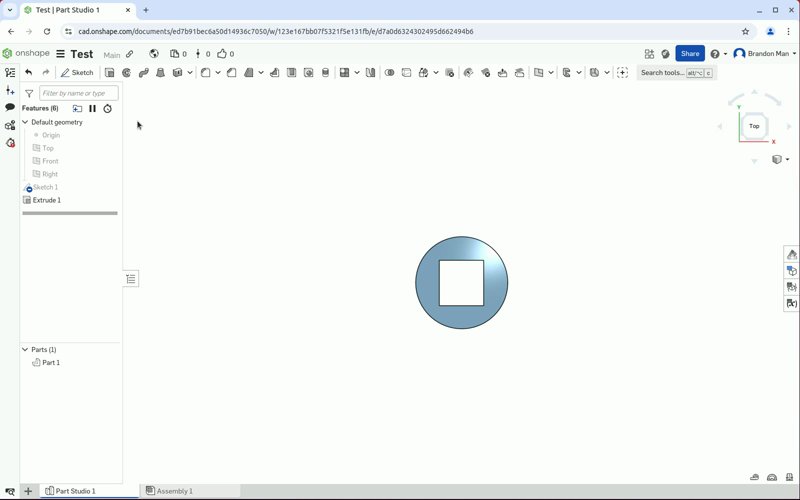
key(shift+h)
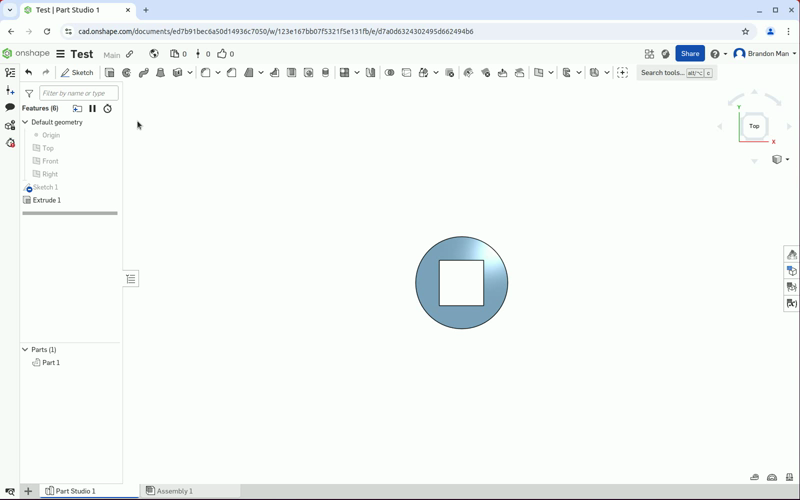
key(shift+h)
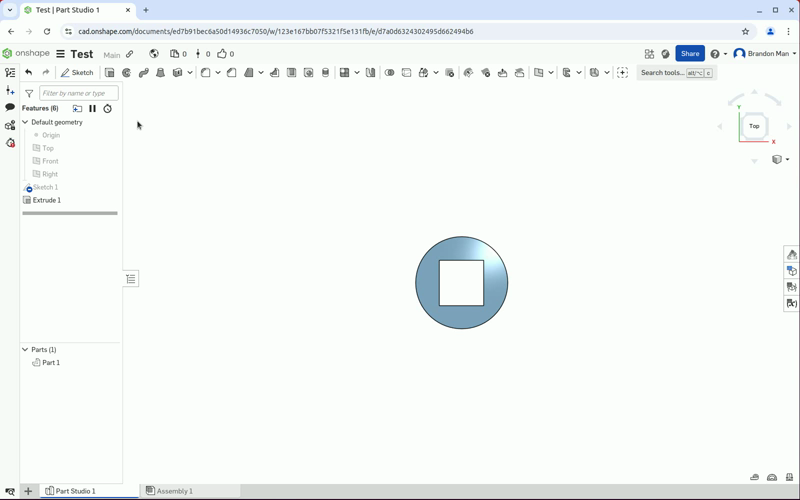
mouse_move(73, 189)
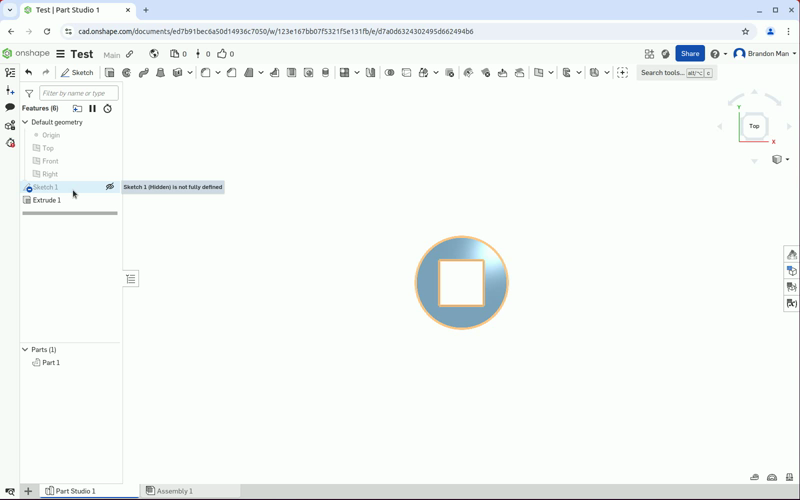
click(73, 189)
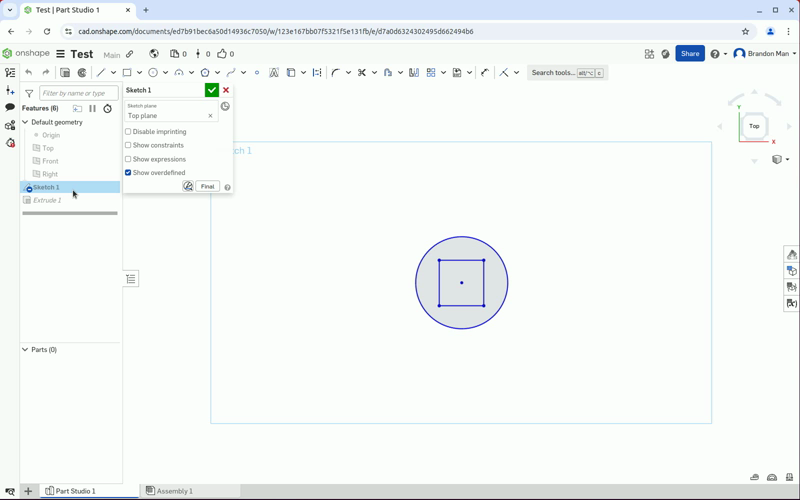
mouse_move(229, 92)
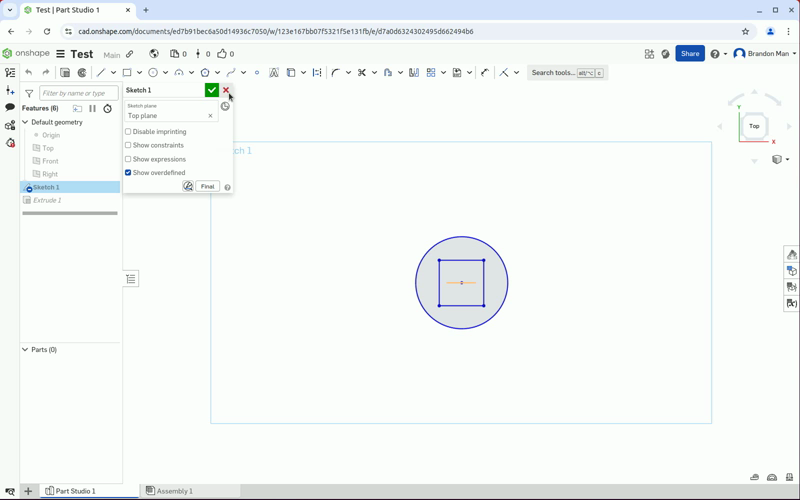
click(229, 92)
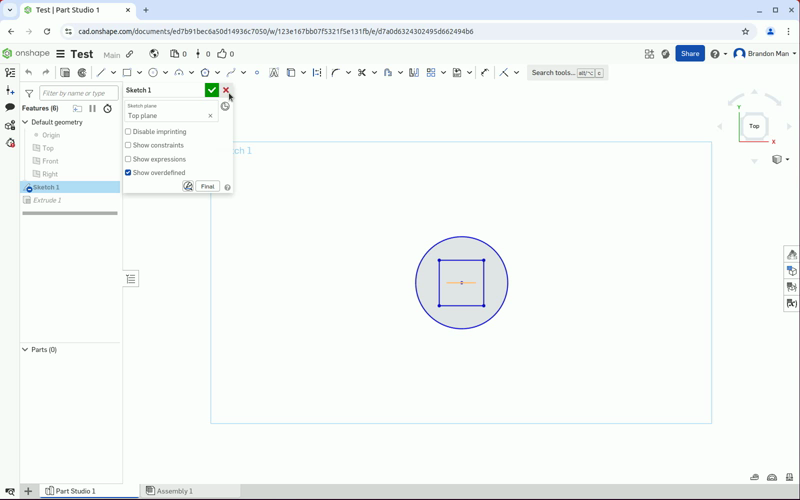
key(shift+s)
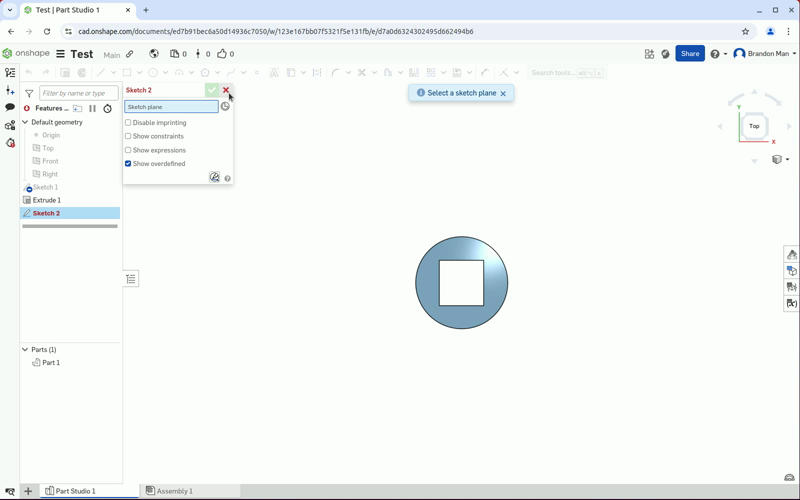
mouse_move(73, 150)
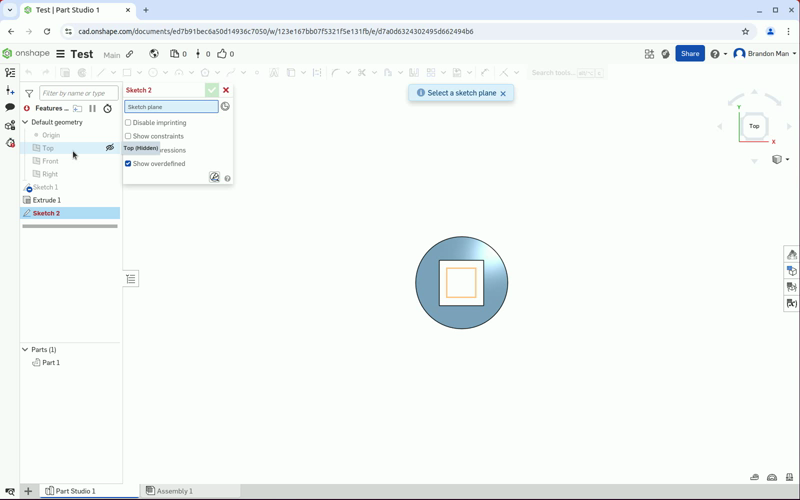
click(73, 150)
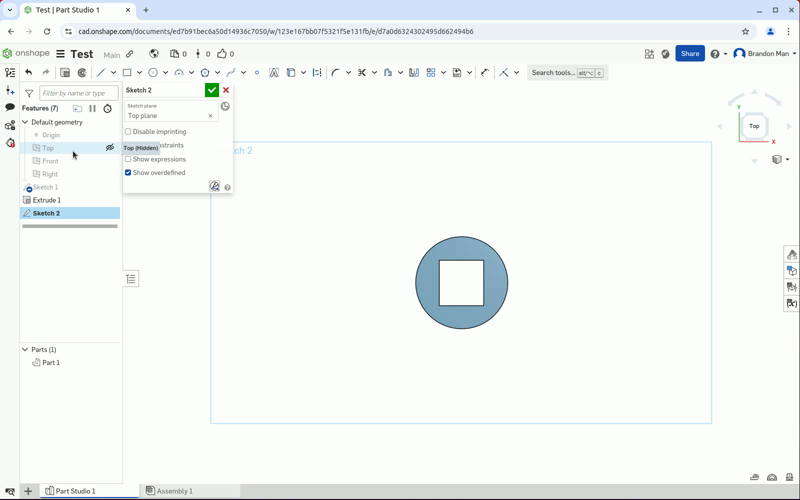
mouse_move(73, 352)
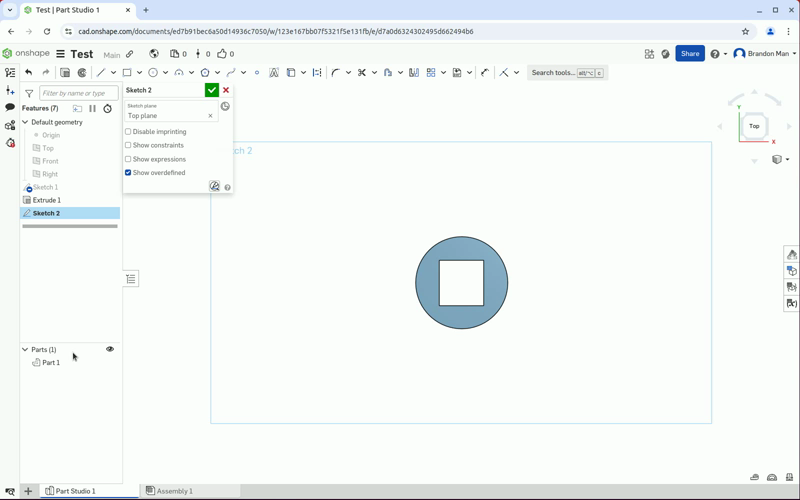
key(y)
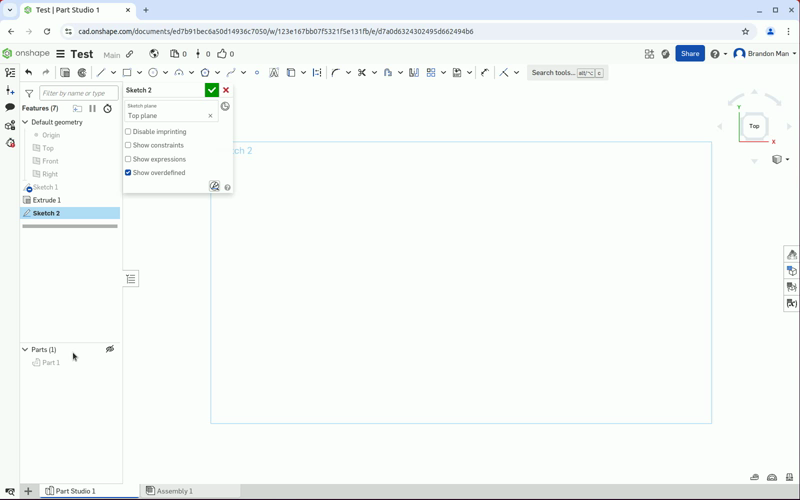
key(l)
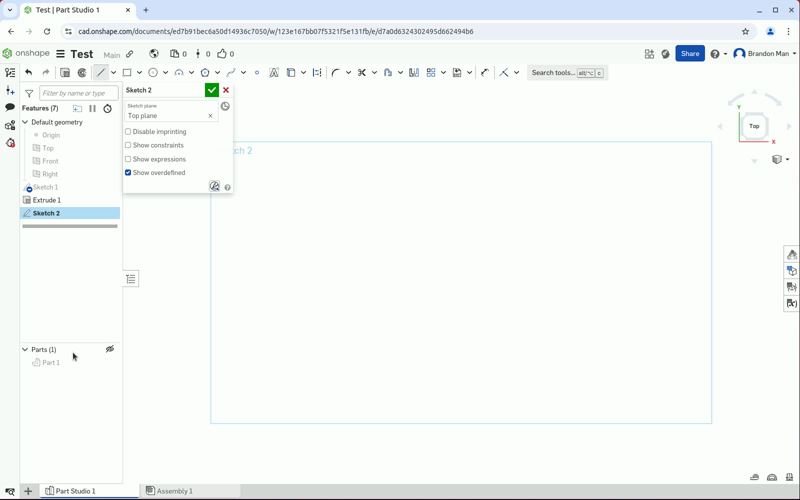
key_down(shift)
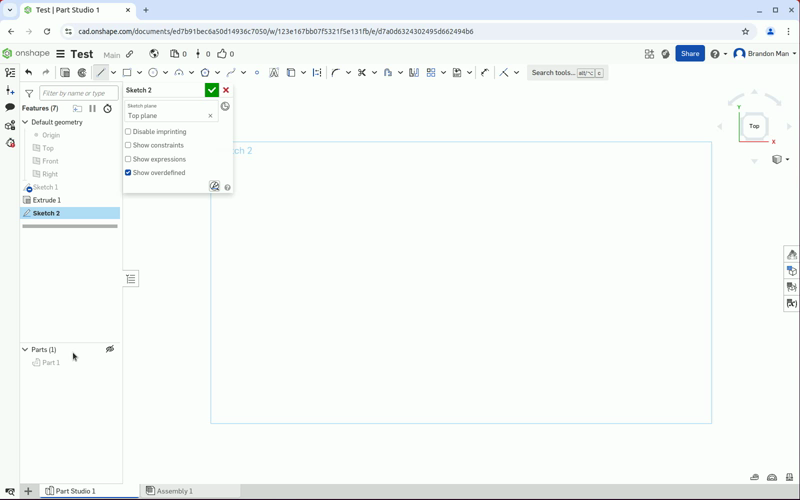
mouse_move(438, 305)
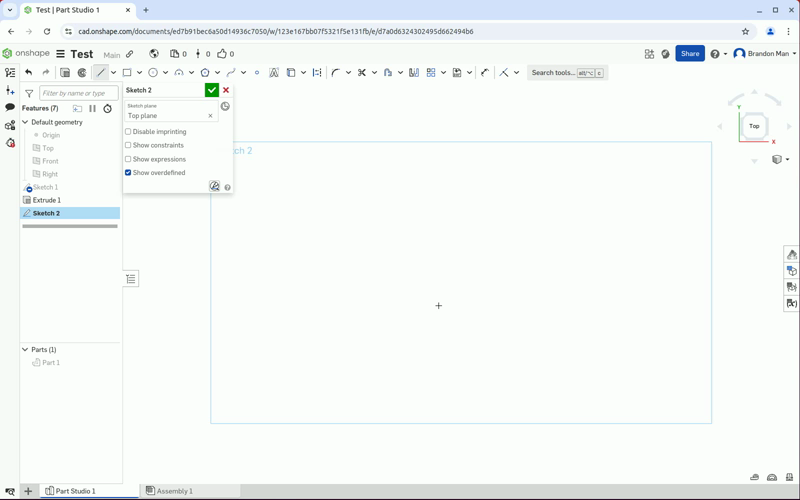
click(438, 305)
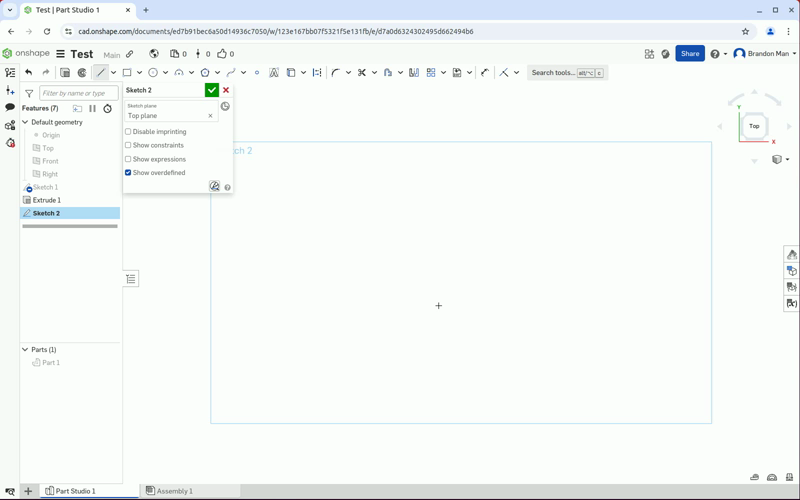
key_up(shift)
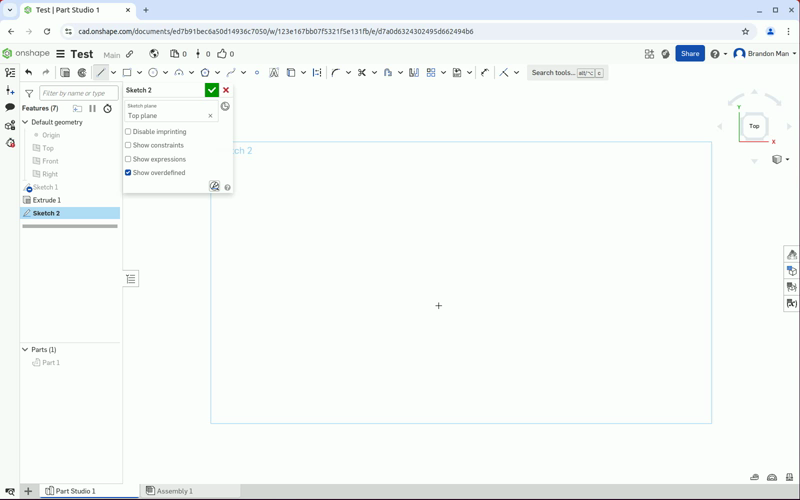
key_down(shift)
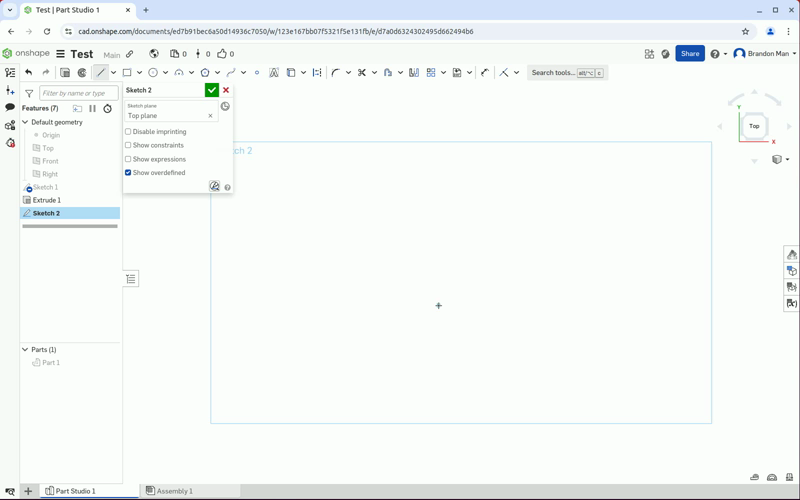
mouse_move(468, 305)
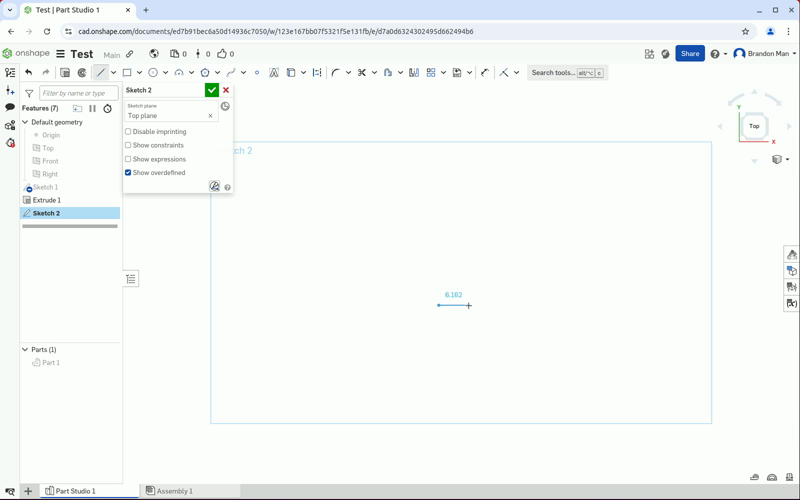
mouse_move(483, 305)
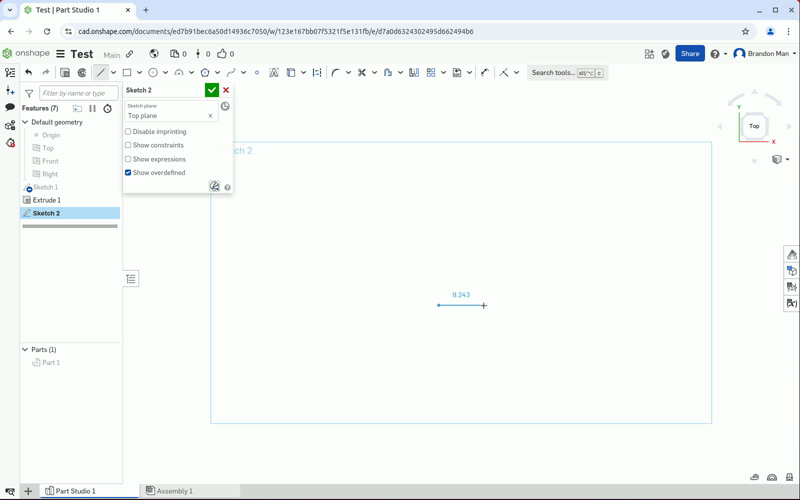
click(483, 305)
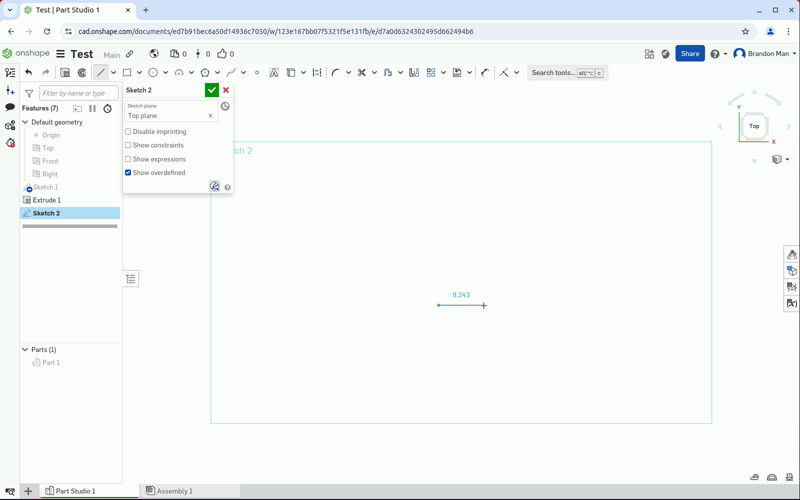
key_up(shift)
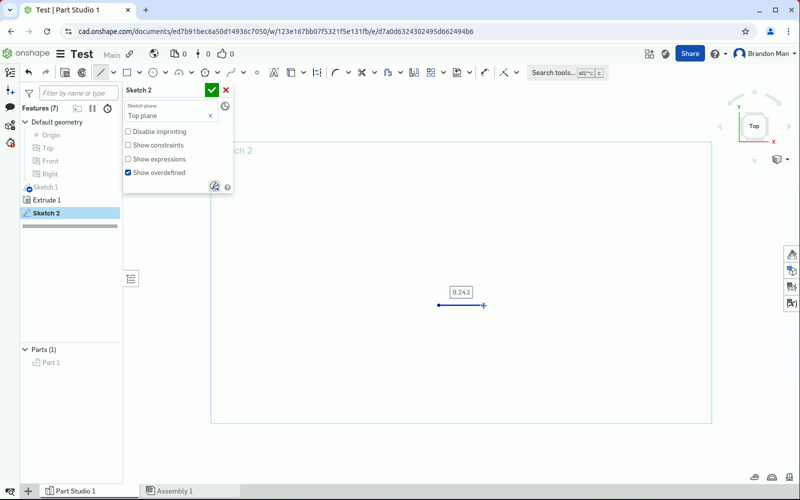
key_down(shift)
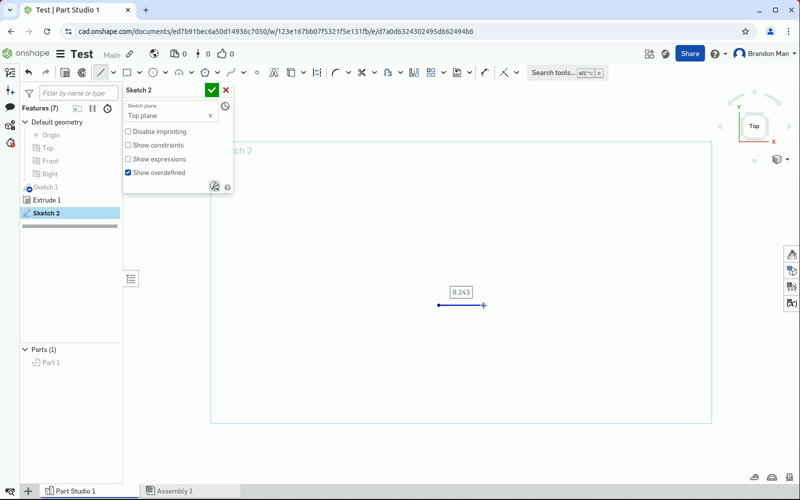
mouse_move(513, 305)
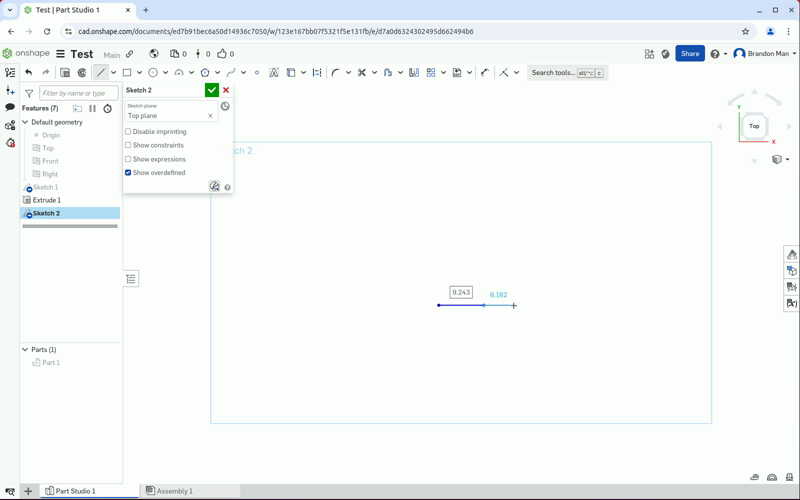
mouse_move(483, 259)
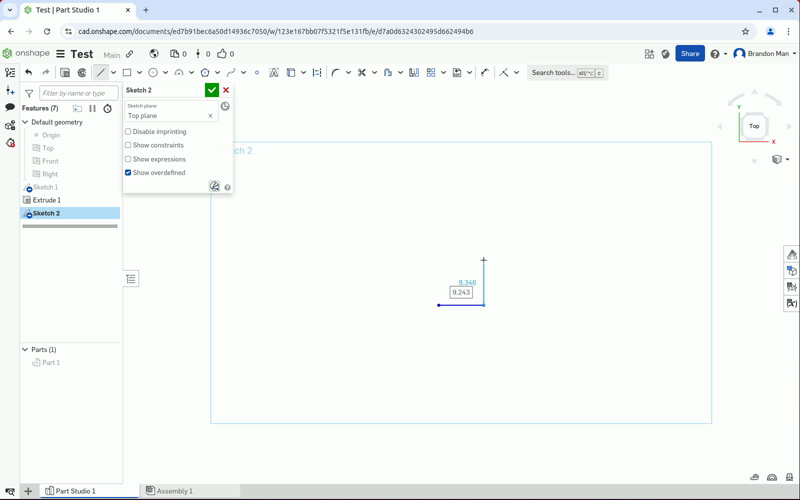
click(483, 259)
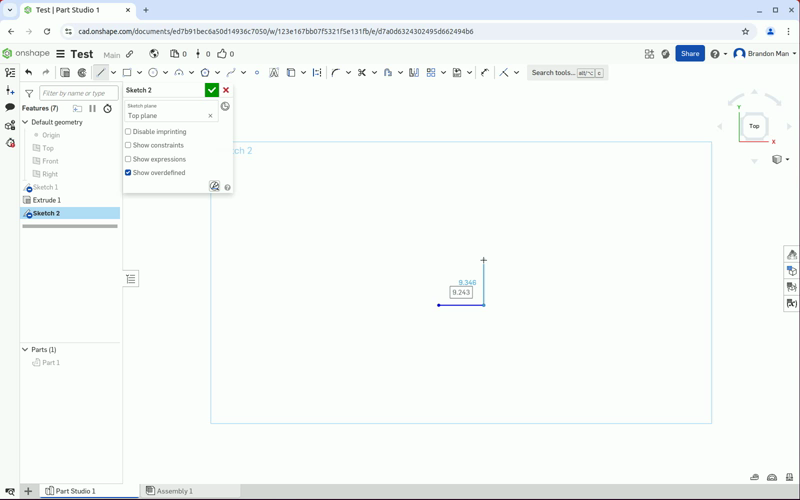
key_up(shift)
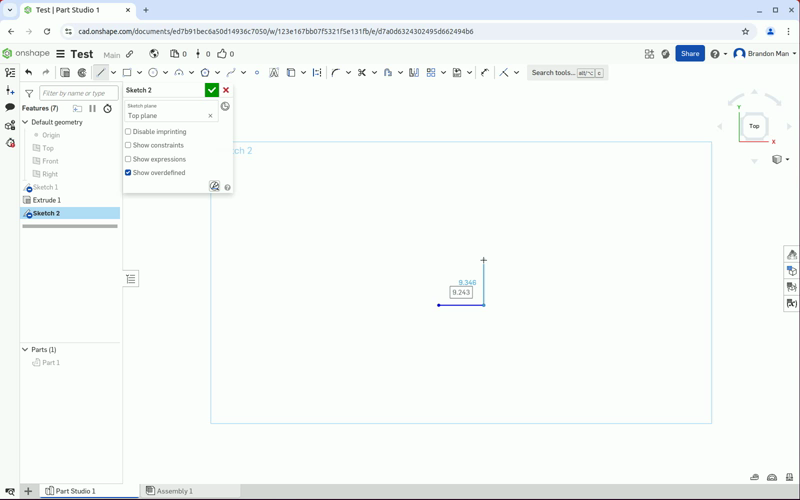
key_down(shift)
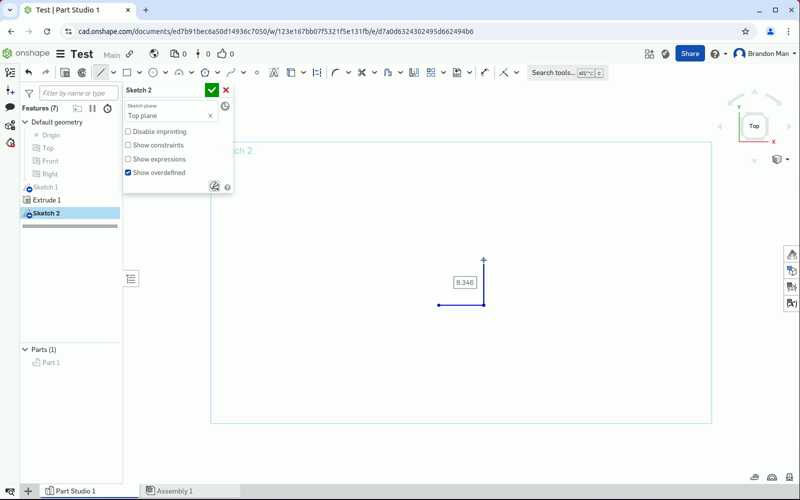
mouse_move(513, 259)
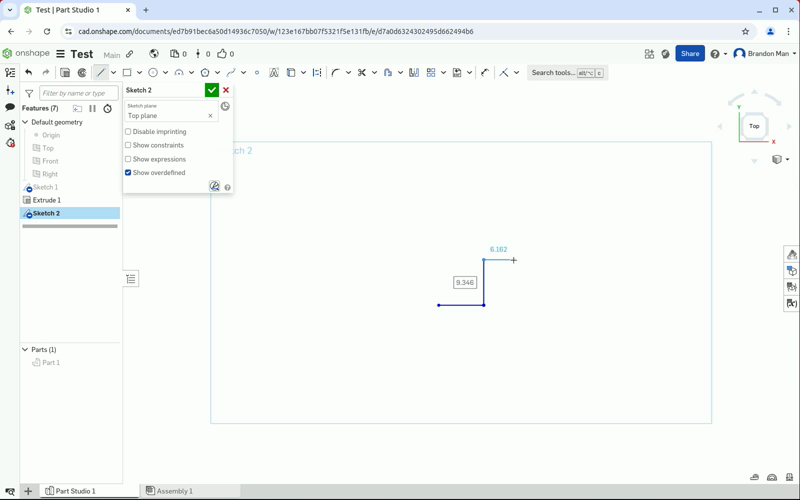
mouse_move(438, 259)
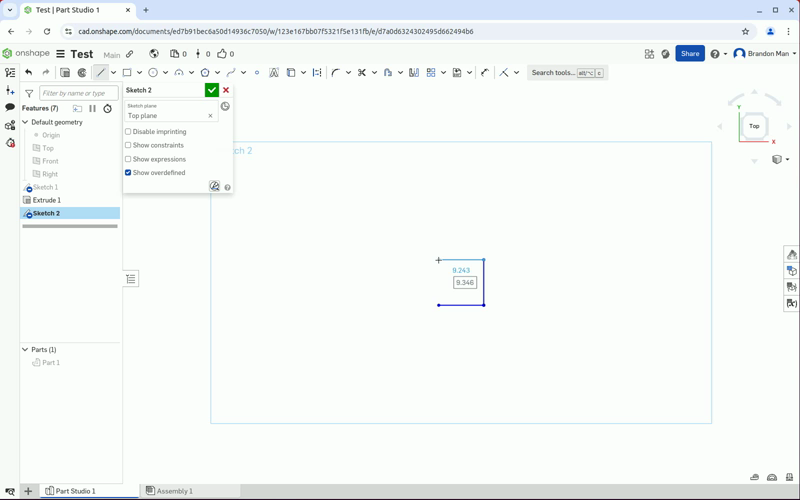
click(438, 259)
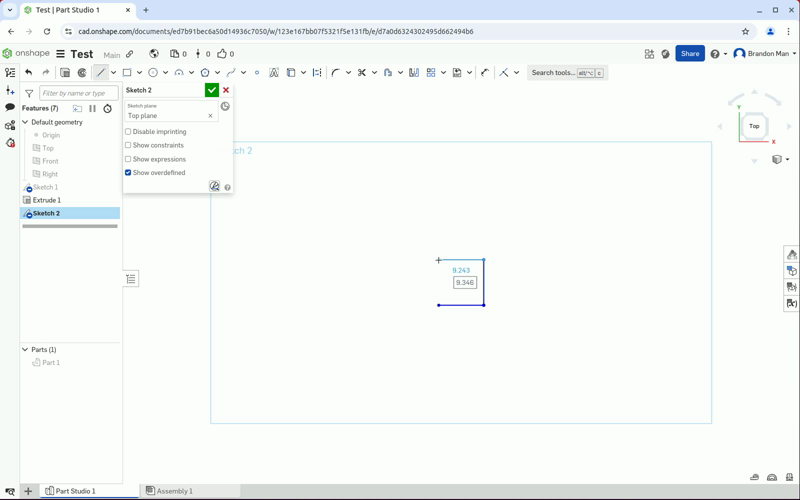
key_up(shift)
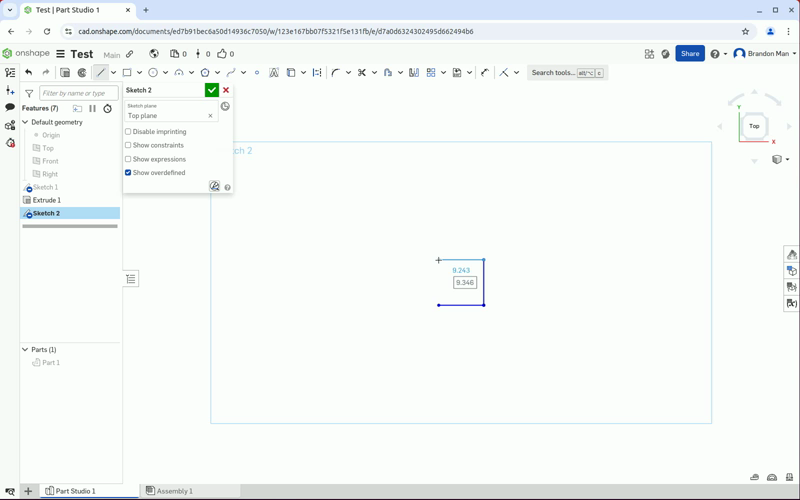
mouse_move(468, 259)
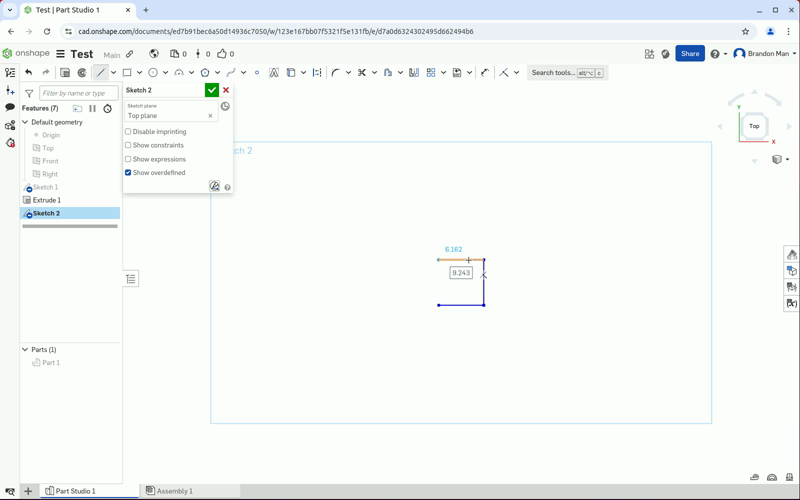
key_down(shift)
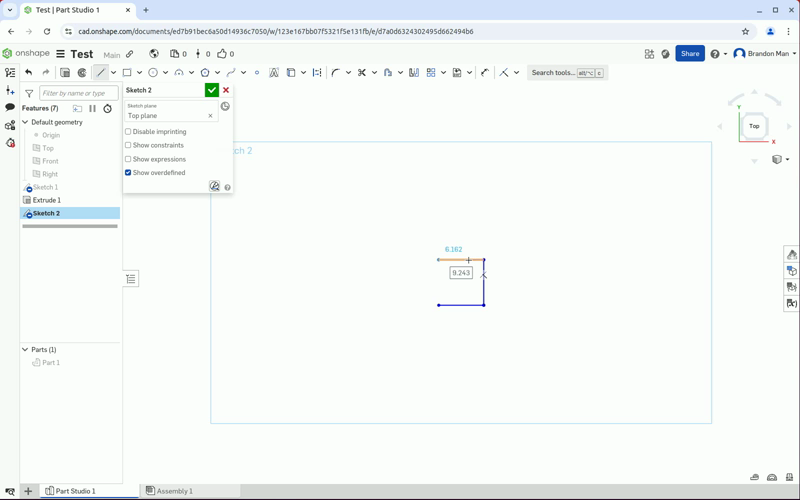
mouse_move(438, 305)
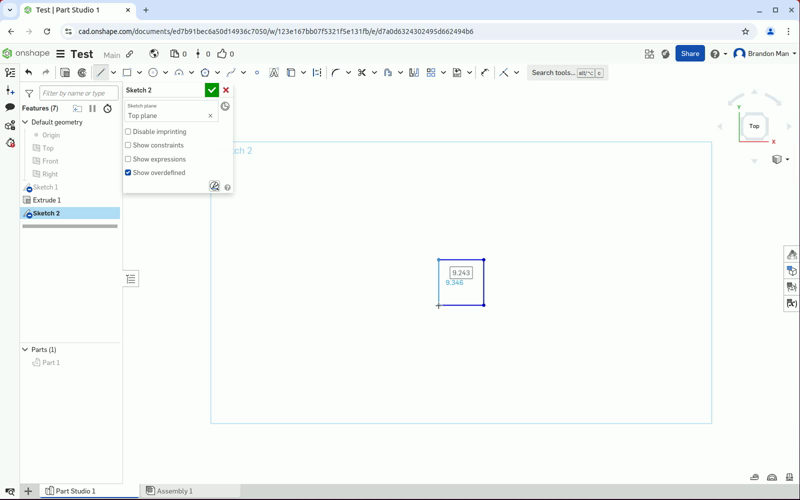
key_up(shift)
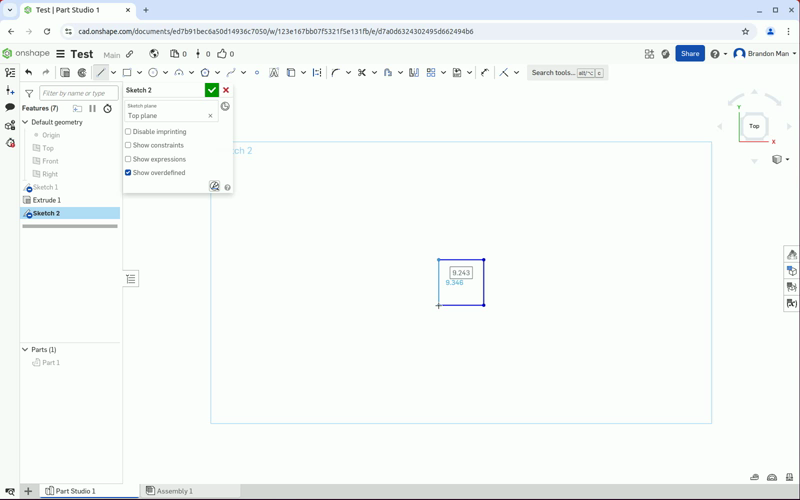
click(438, 305)
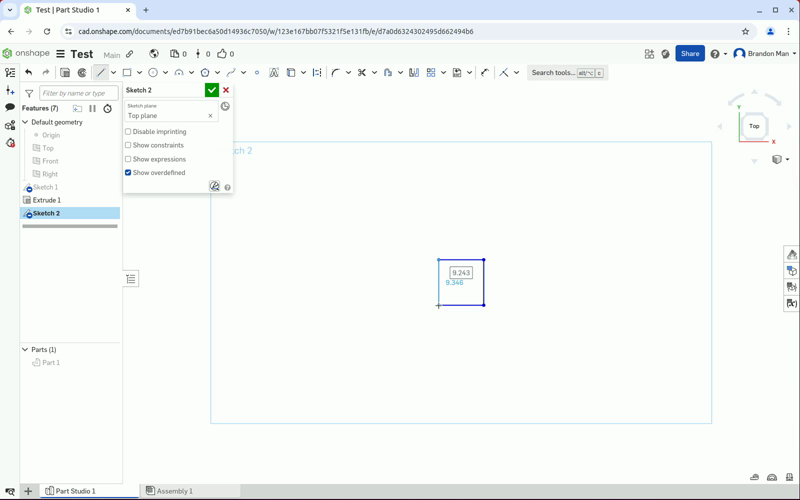
key(esc)
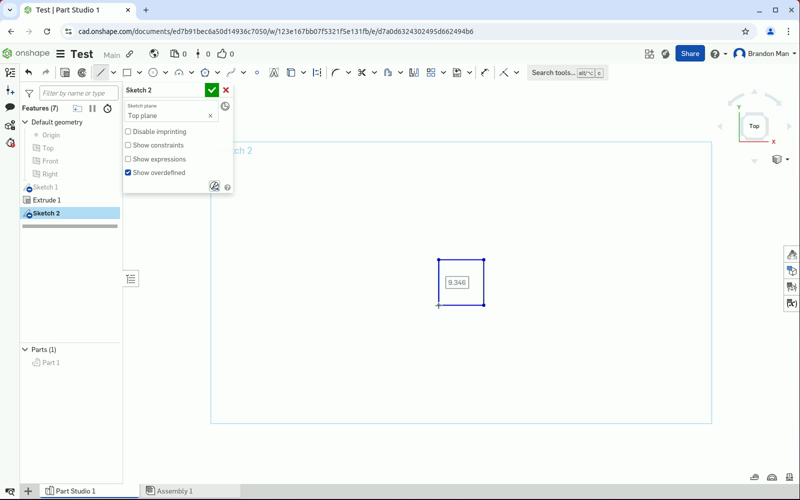
mouse_move(479, 272)
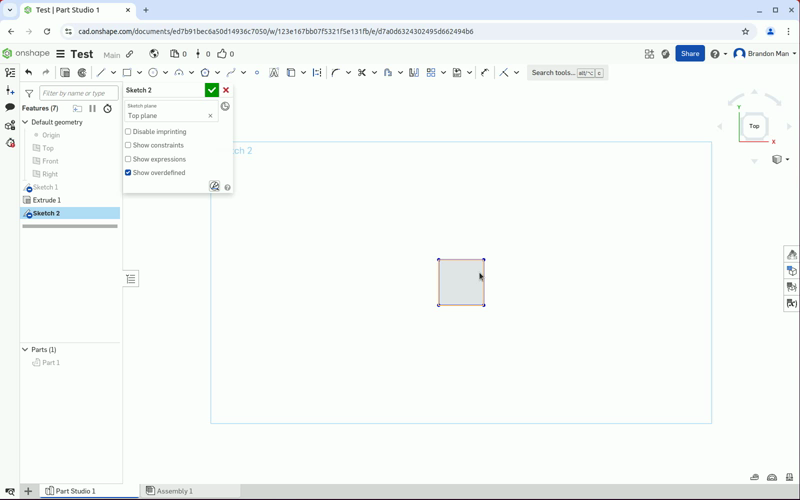
click(479, 272)
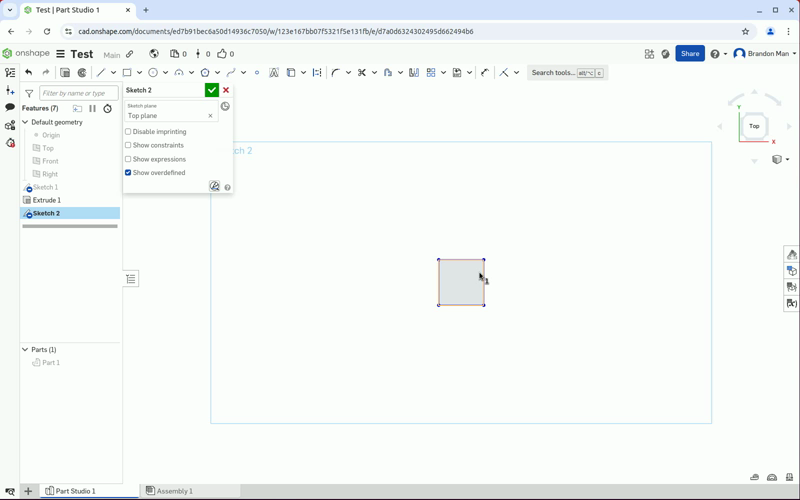
mouse_move(73, 352)
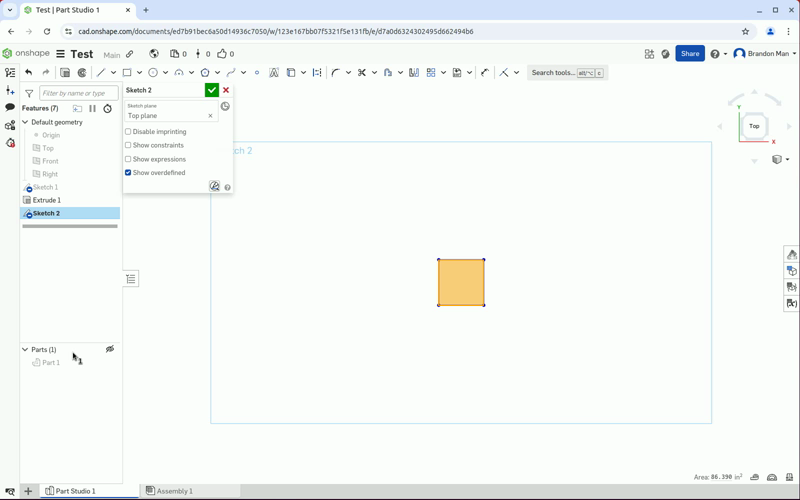
key(shift+y)
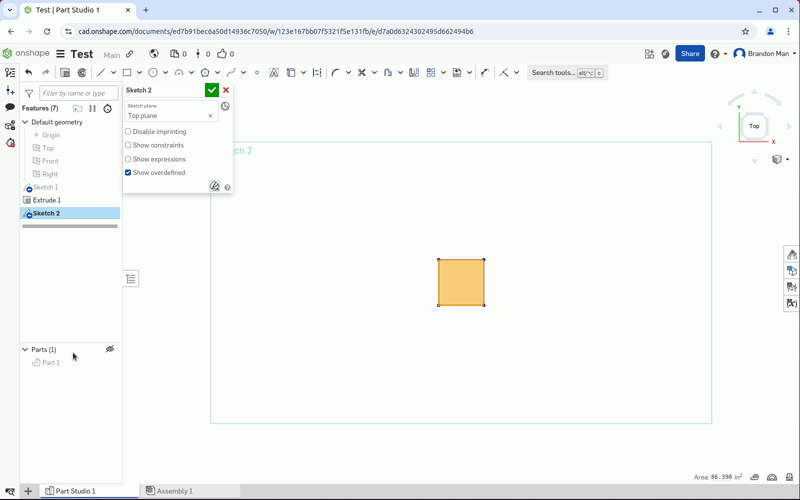
key(shift+e)
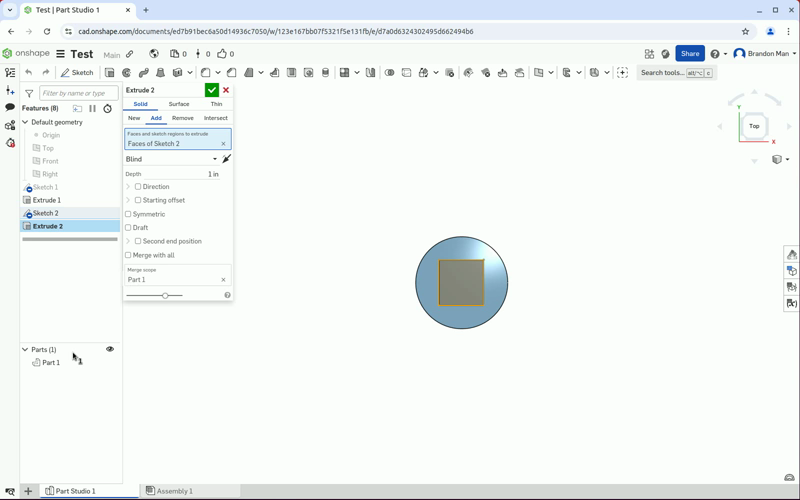
mouse_move(143, 106)
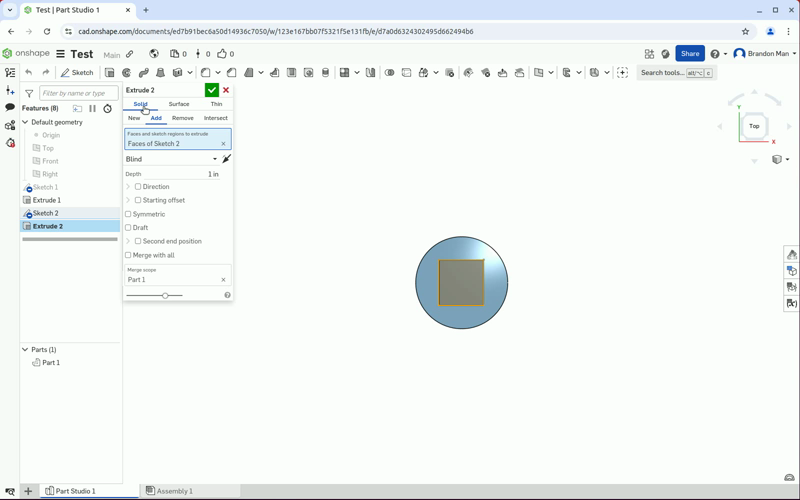
click(143, 106)
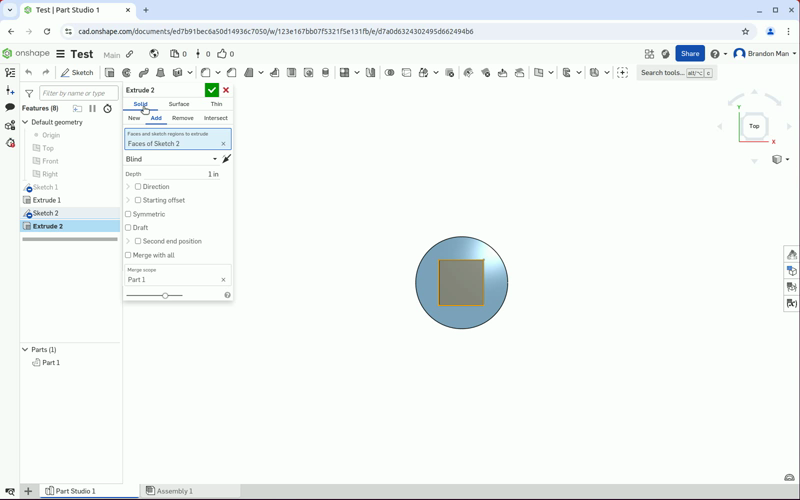
mouse_move(137, 120)
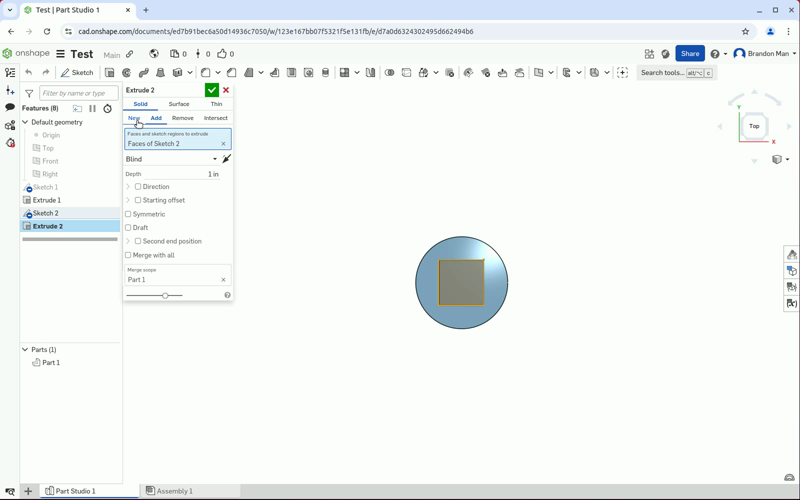
click(137, 120)
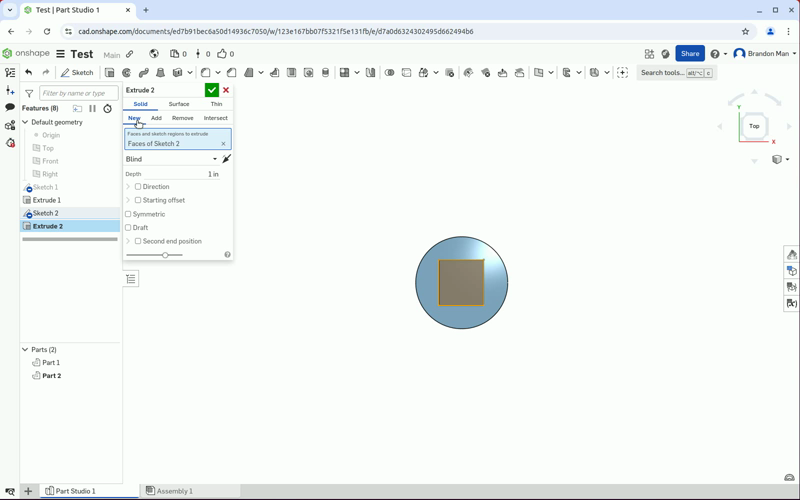
key(tab, 4)
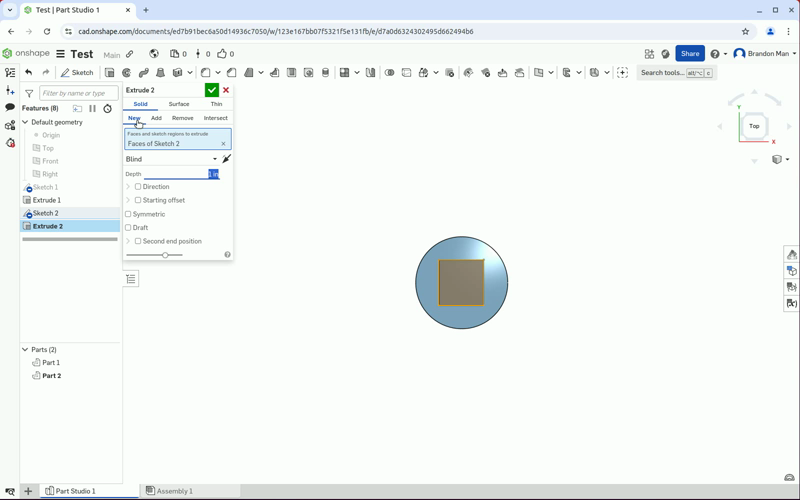
text(23.108)
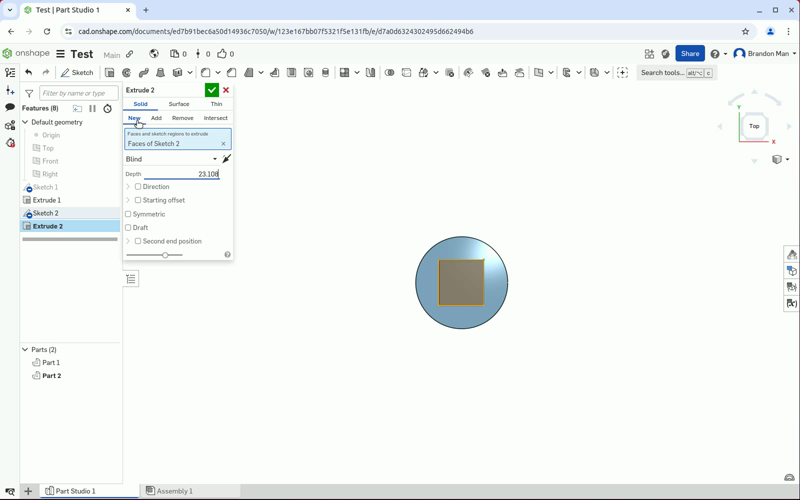
key(enter)
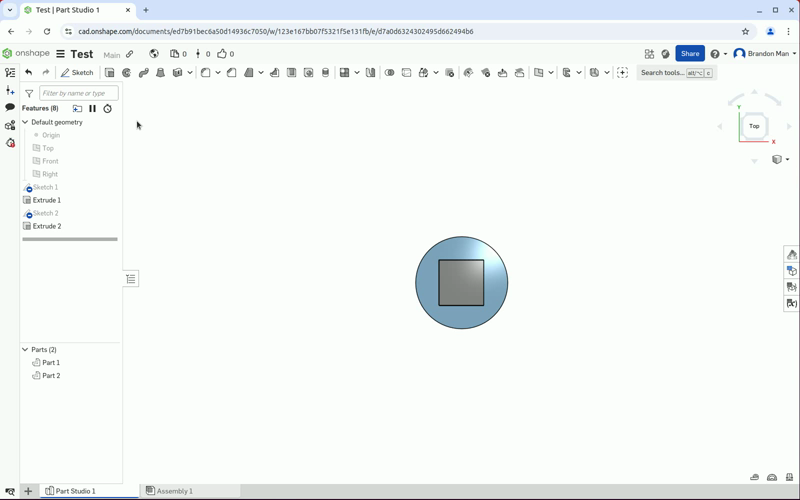
key(shift+h)
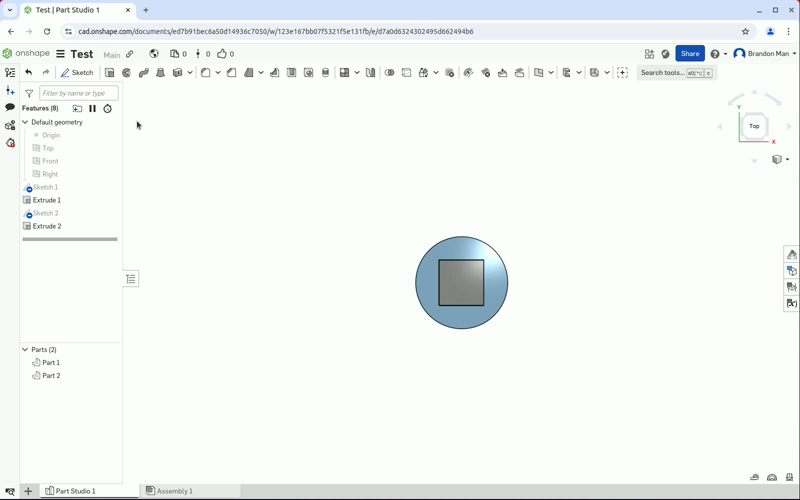
key(shift+h)
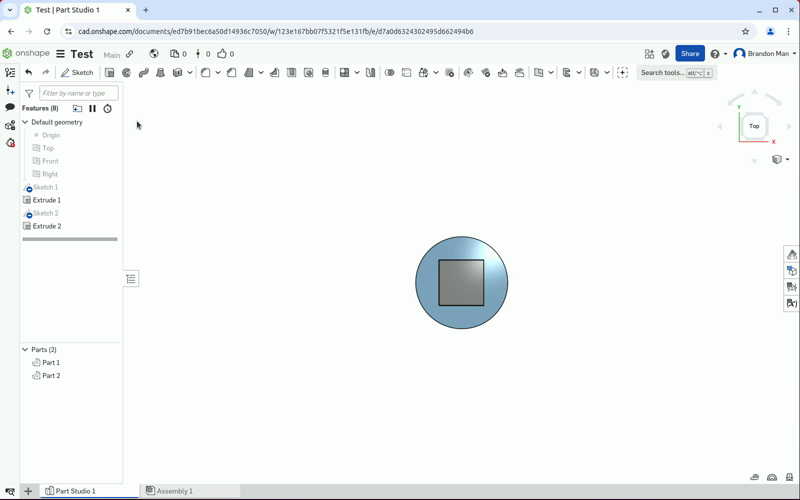
mouse_move(73, 189)
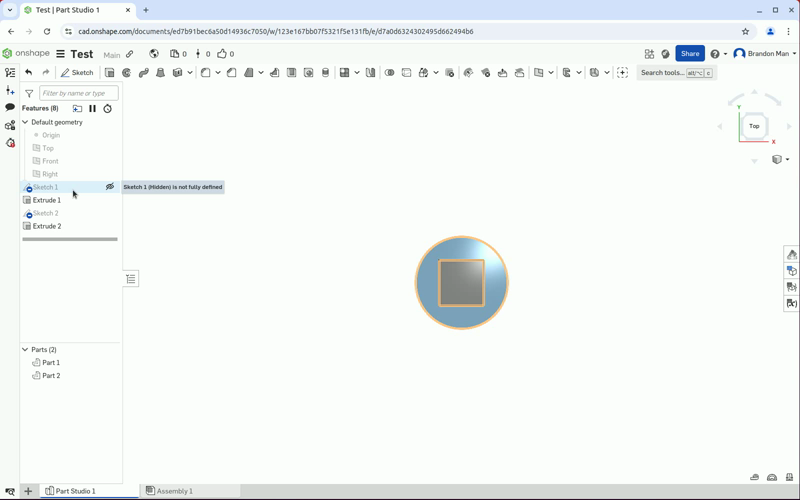
click(73, 189)
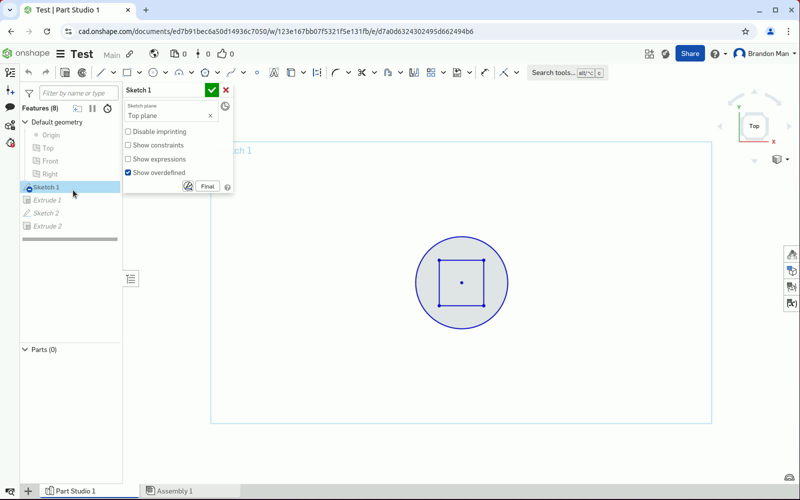
mouse_move(229, 92)
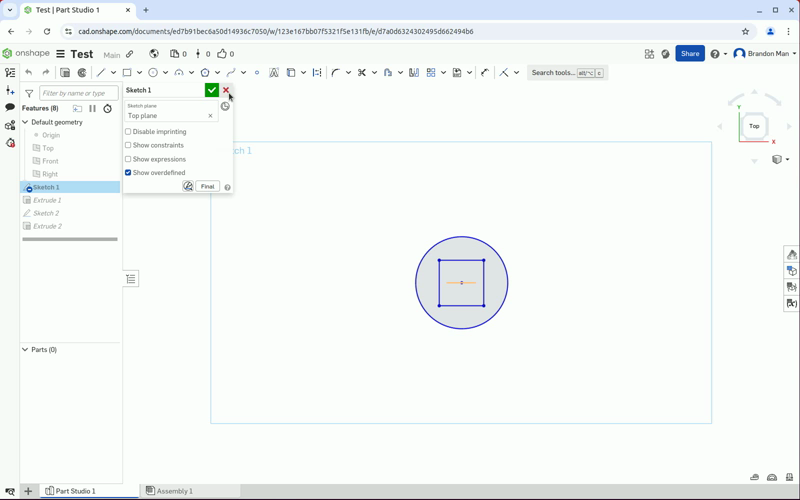
click(229, 92)
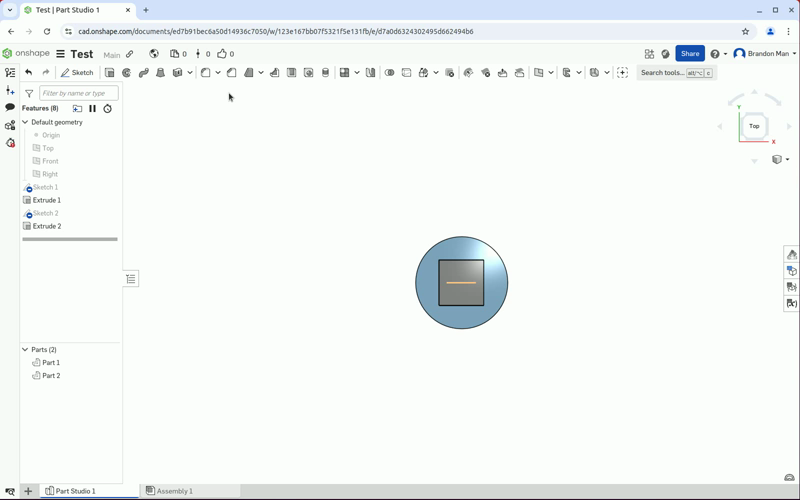
mouse_move(541, 75)
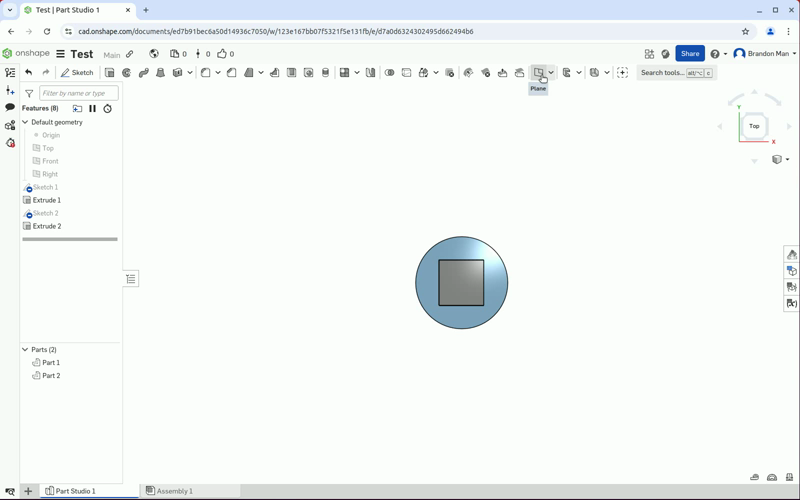
click(541, 75)
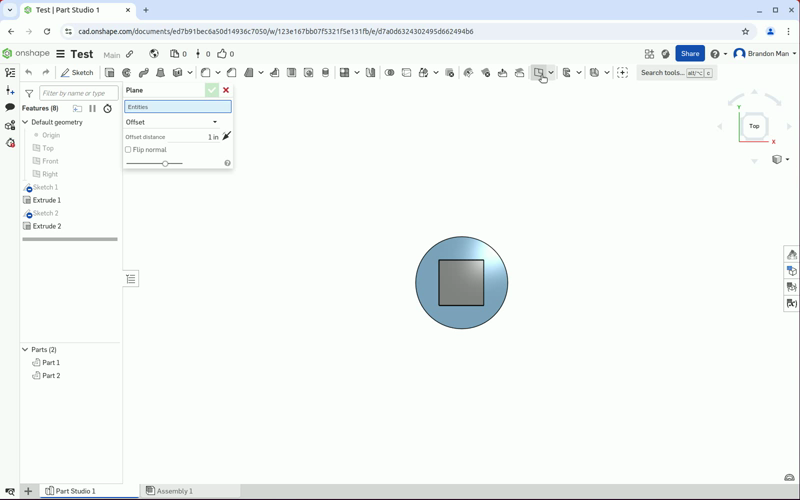
mouse_move(73, 150)
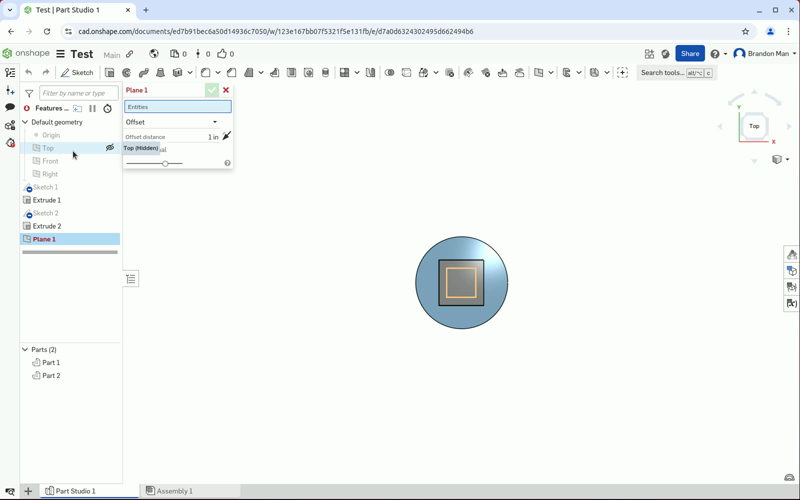
click(73, 150)
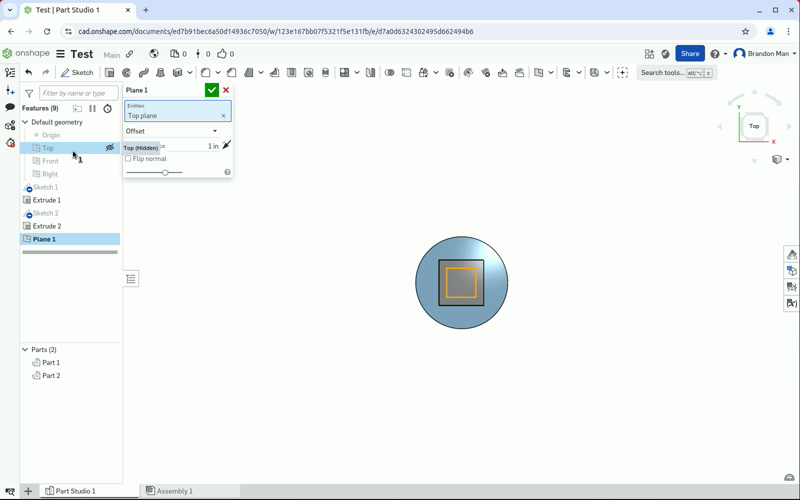
key(tab, 2)
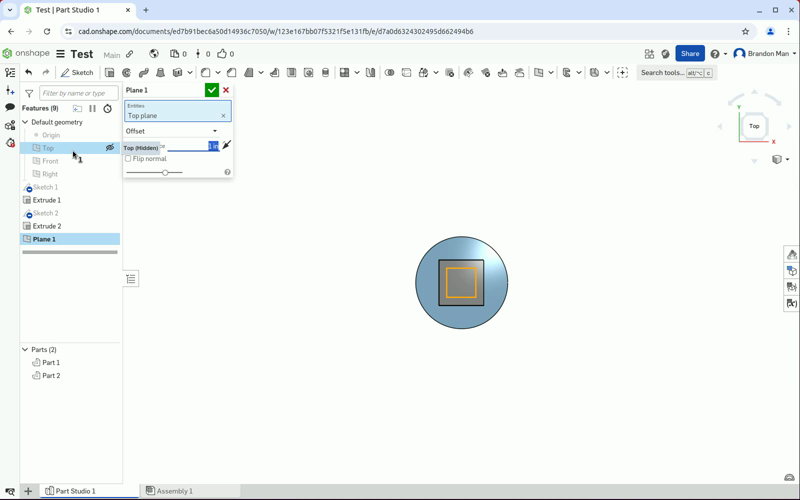
text(23.108)
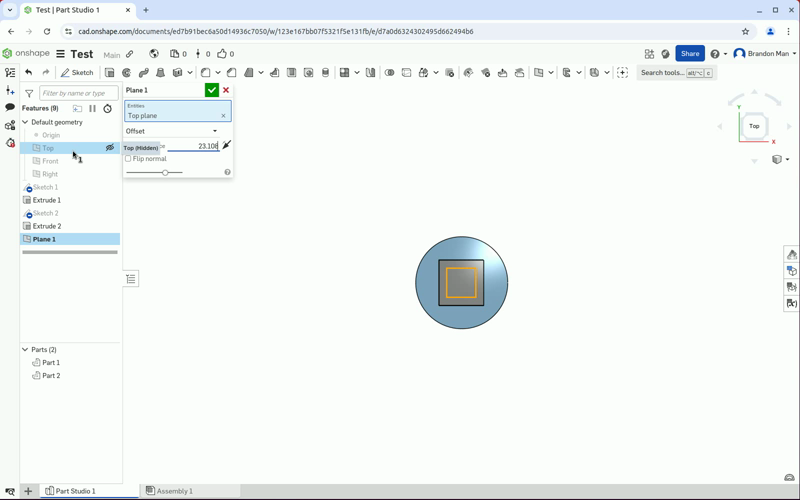
key(enter, 2)
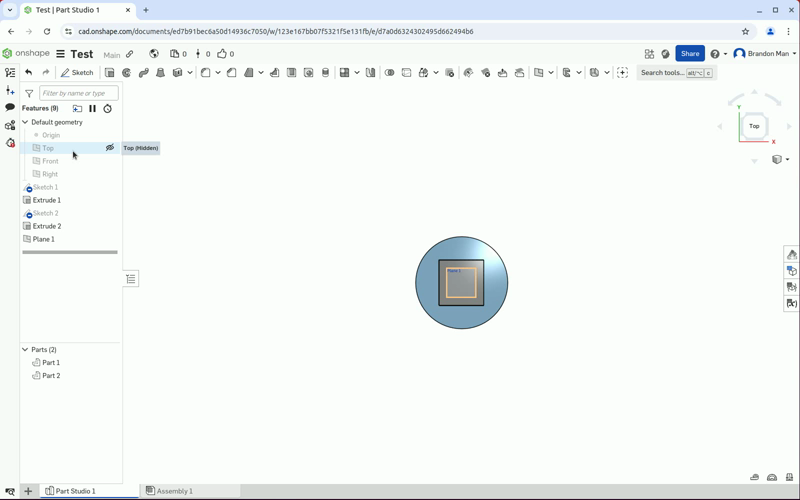
key(shift+s)
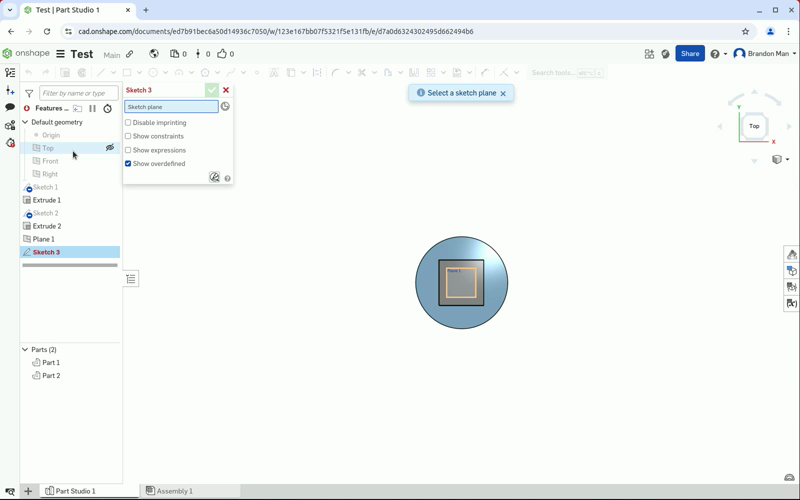
mouse_move(73, 241)
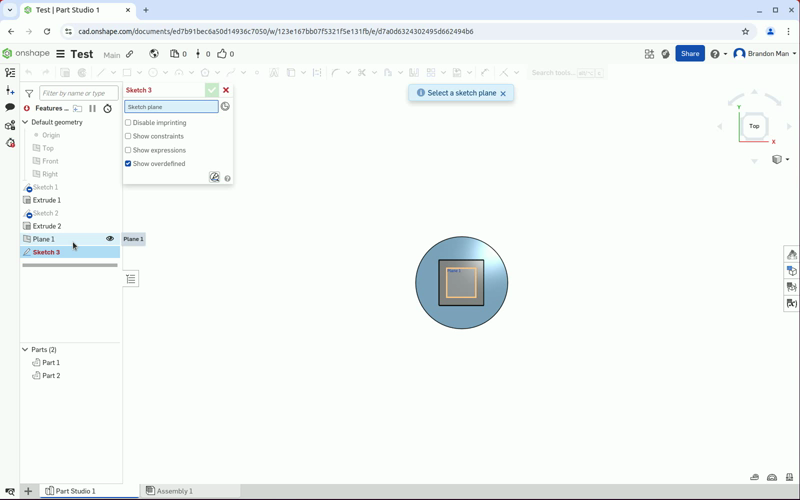
click(73, 241)
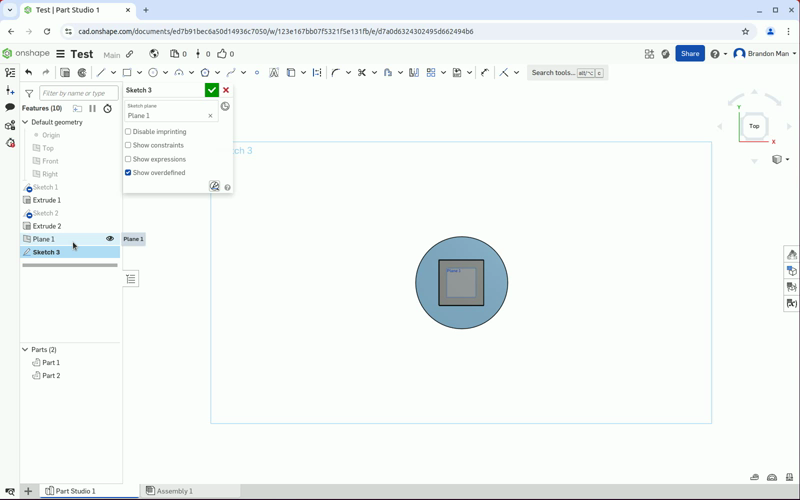
mouse_move(73, 352)
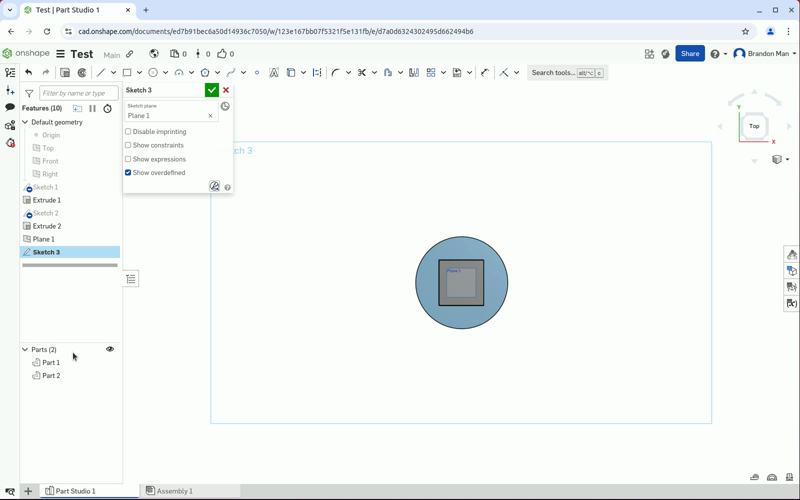
key(y)
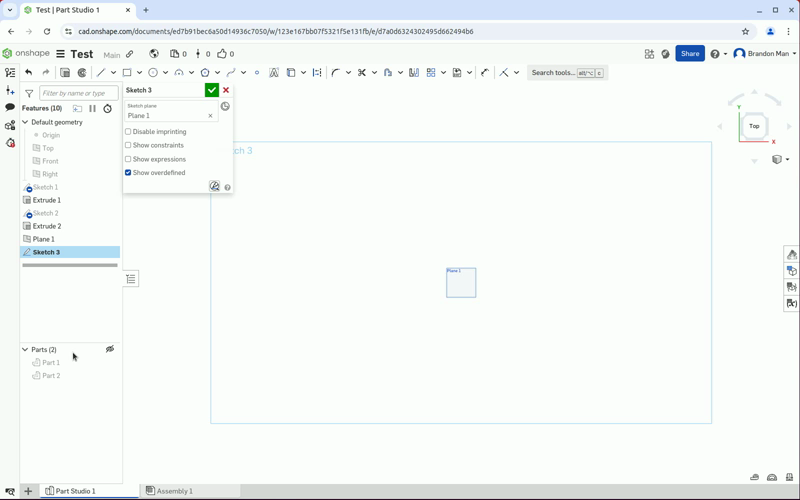
key(l)
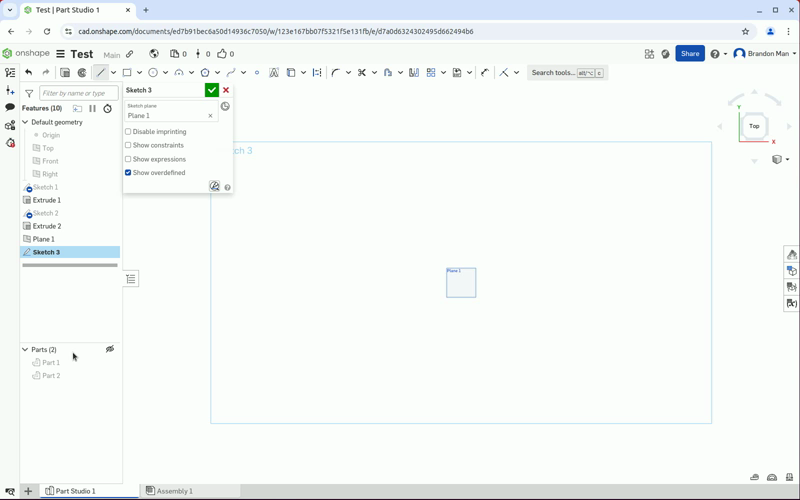
key_down(shift)
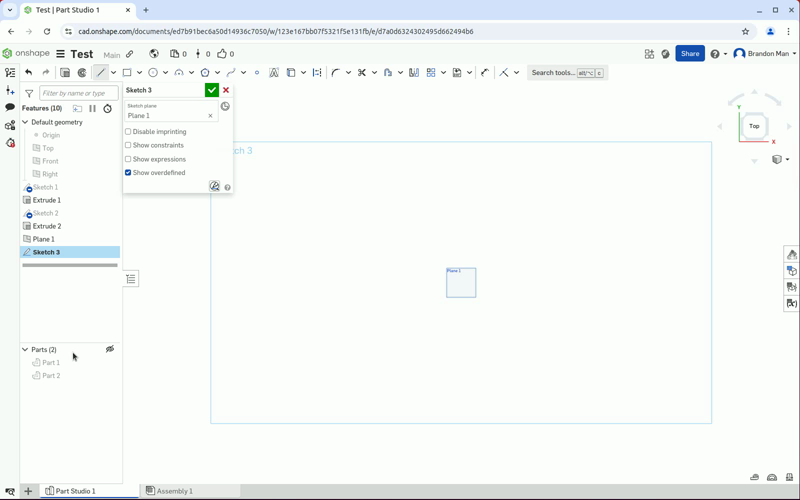
mouse_move(437, 306)
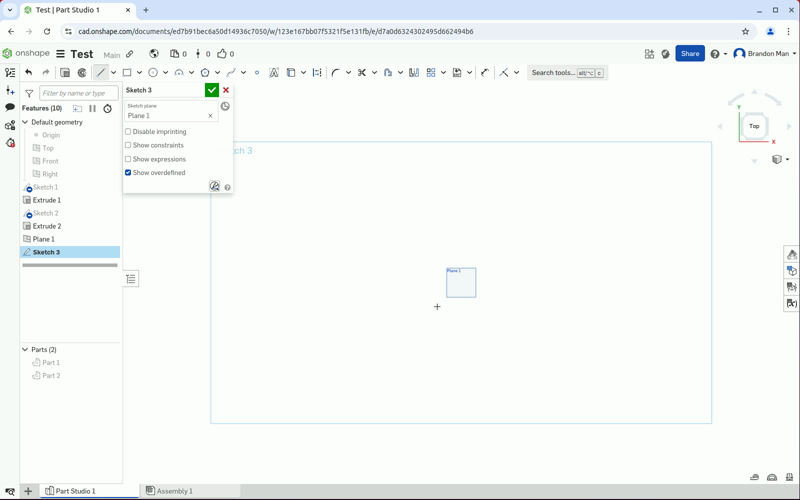
click(437, 306)
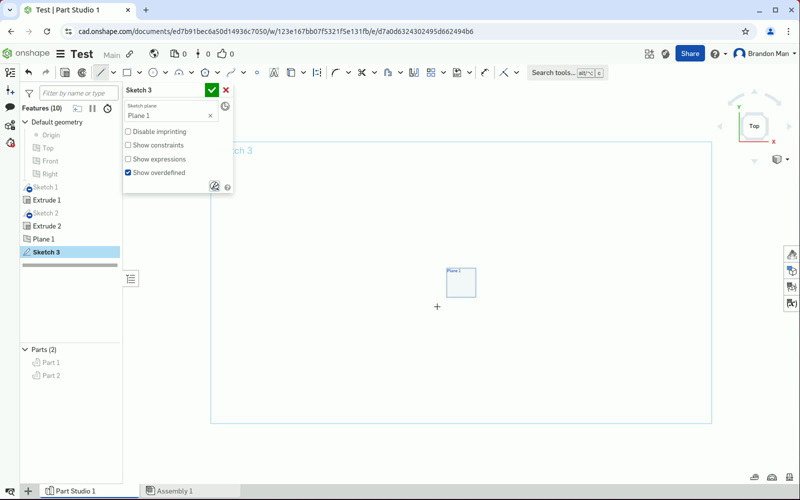
key_up(shift)
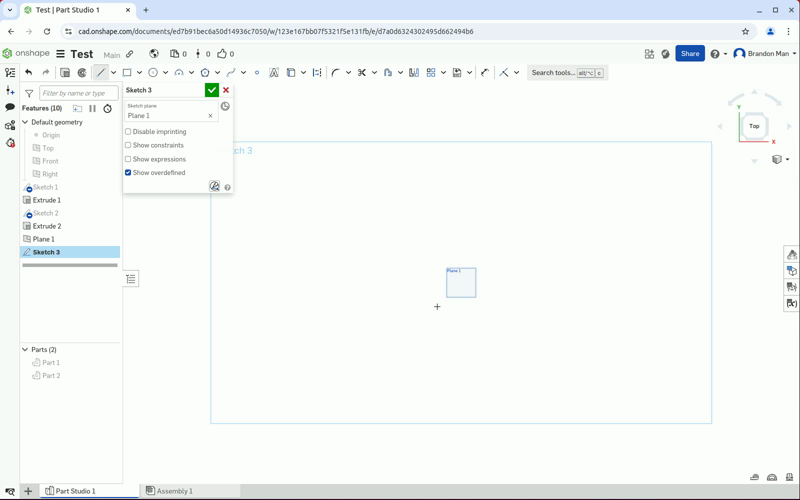
key_down(shift)
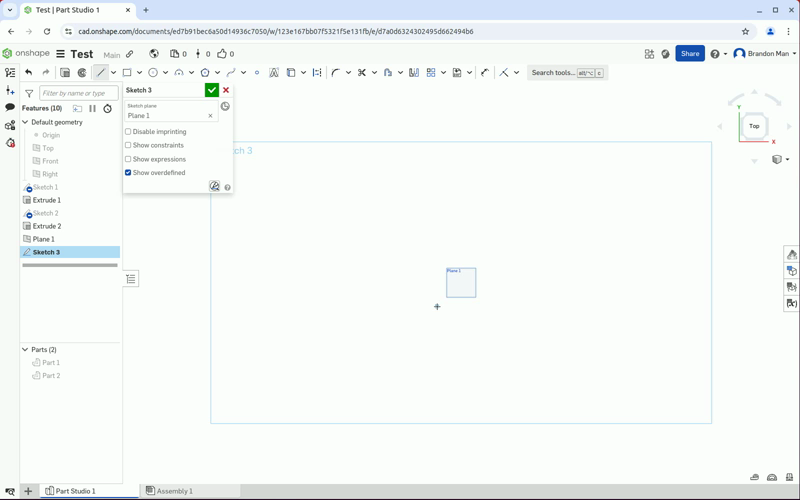
mouse_move(467, 306)
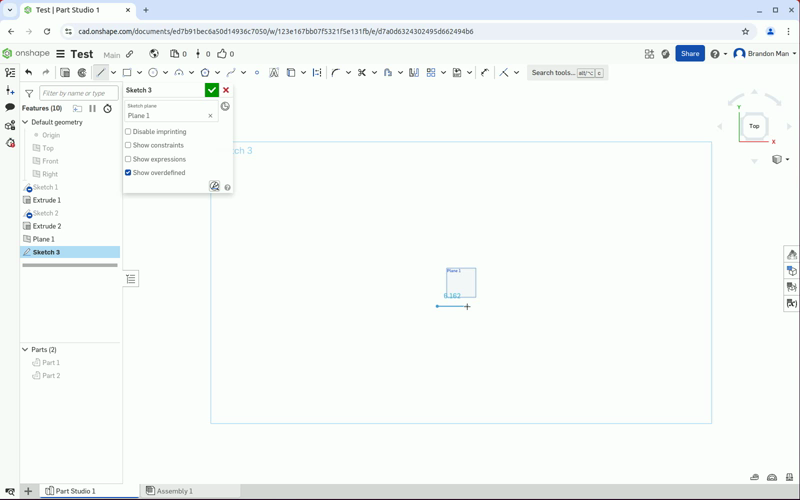
mouse_move(486, 306)
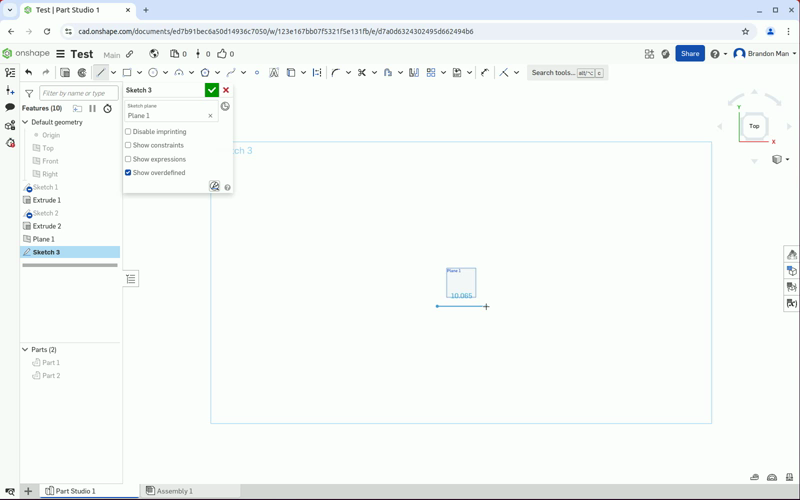
click(486, 306)
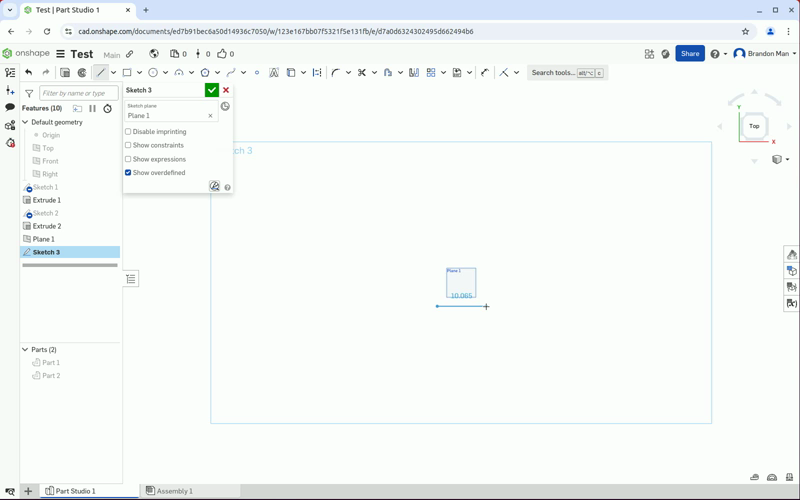
key_up(shift)
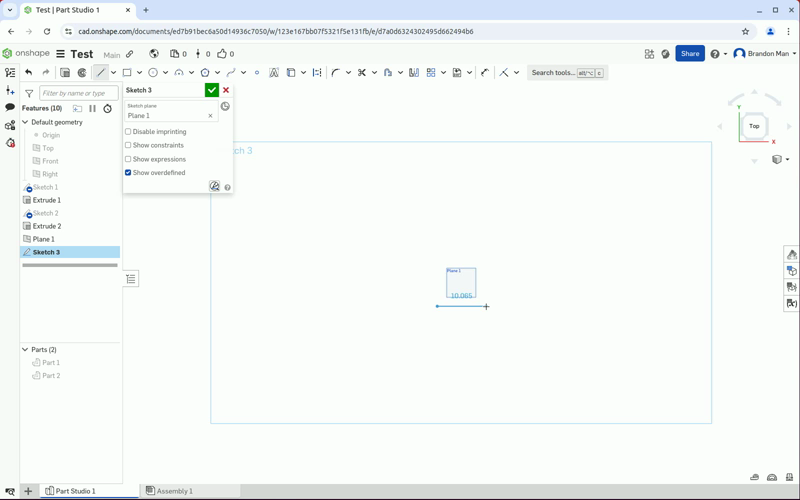
key_down(shift)
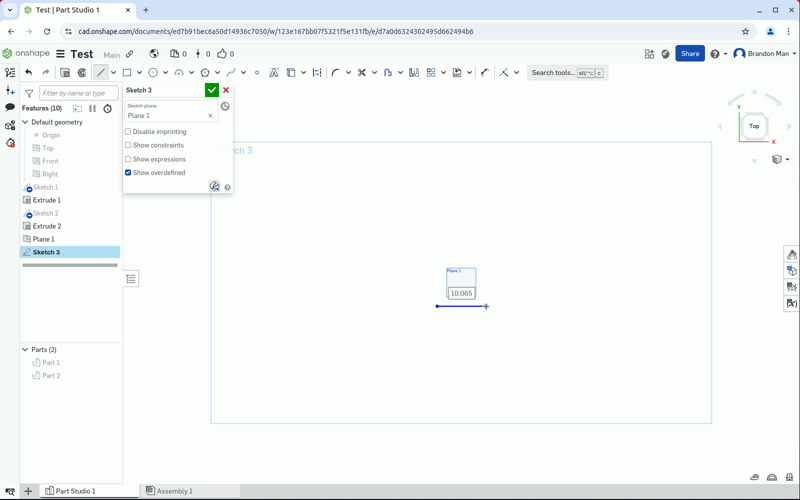
mouse_move(516, 306)
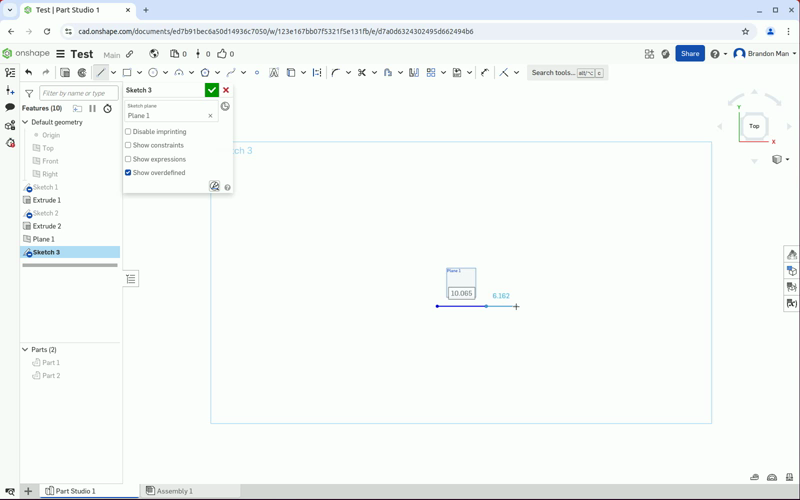
mouse_move(486, 257)
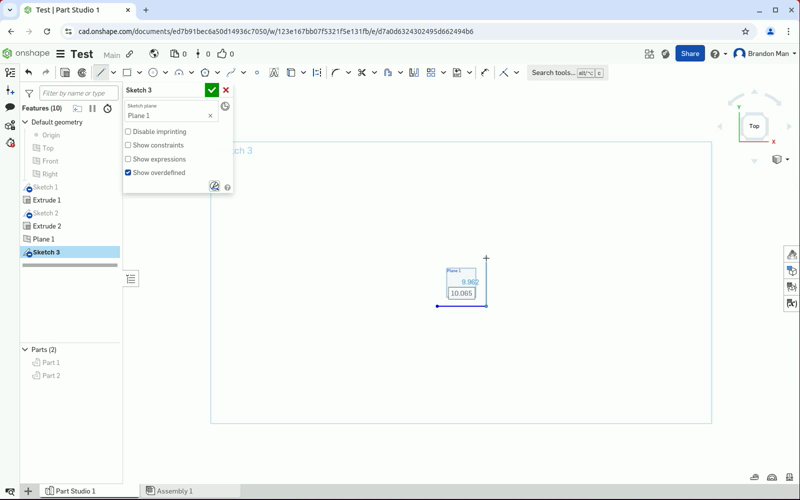
click(486, 257)
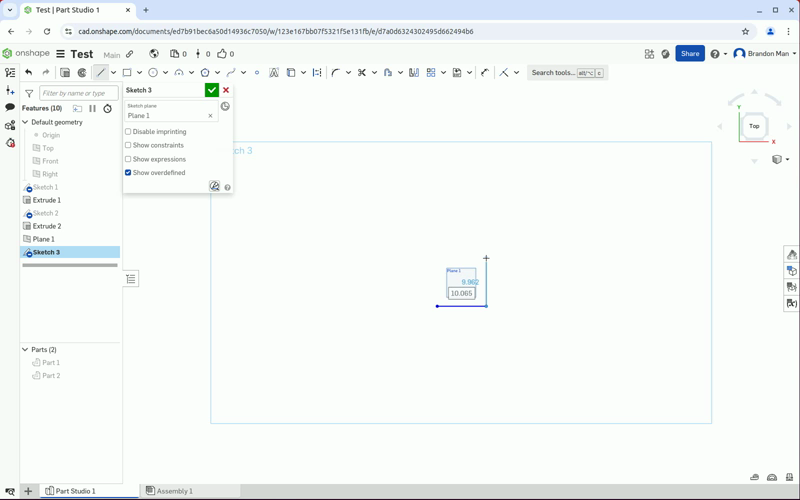
key_up(shift)
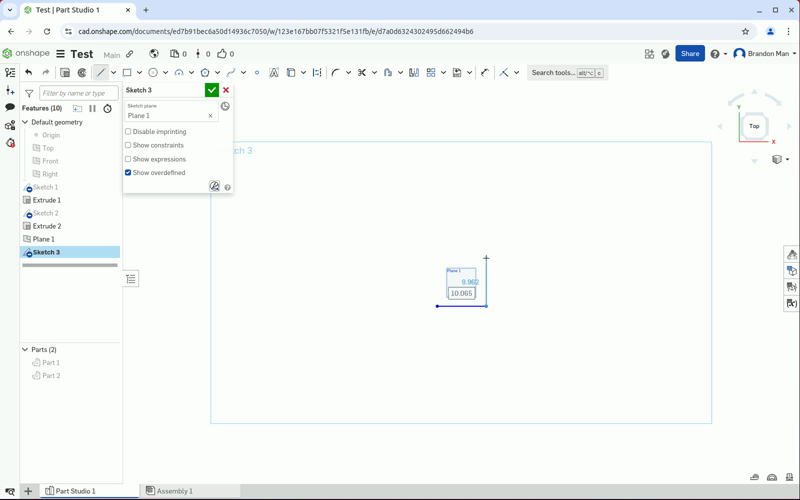
key_down(shift)
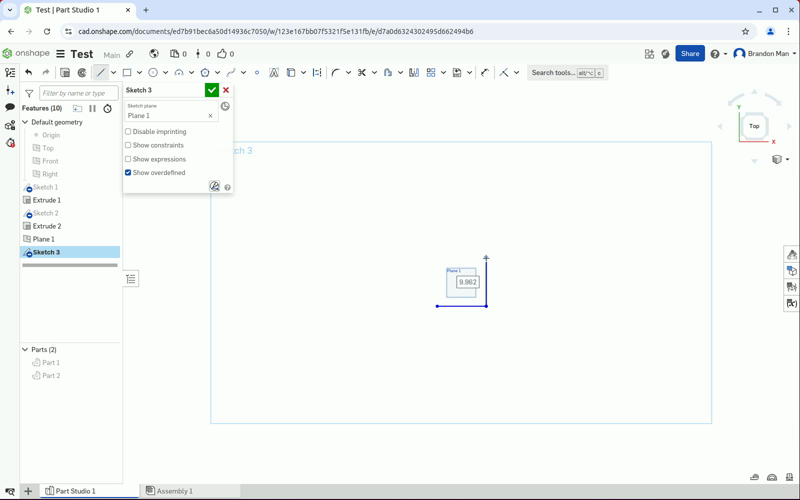
mouse_move(516, 257)
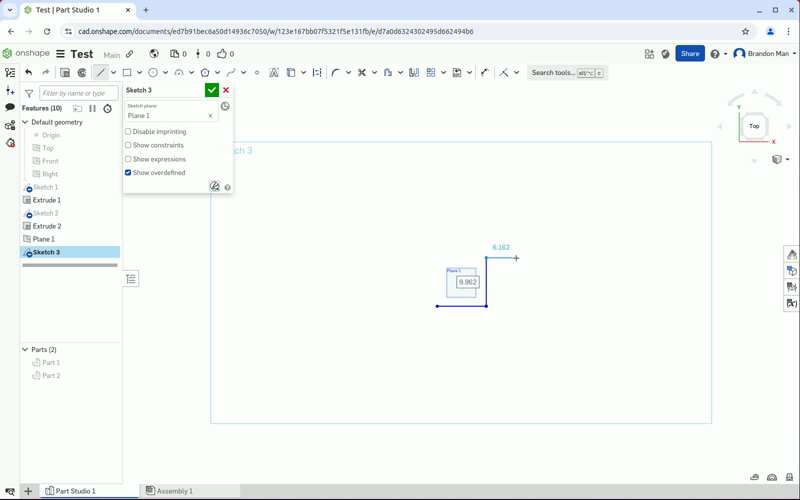
mouse_move(437, 257)
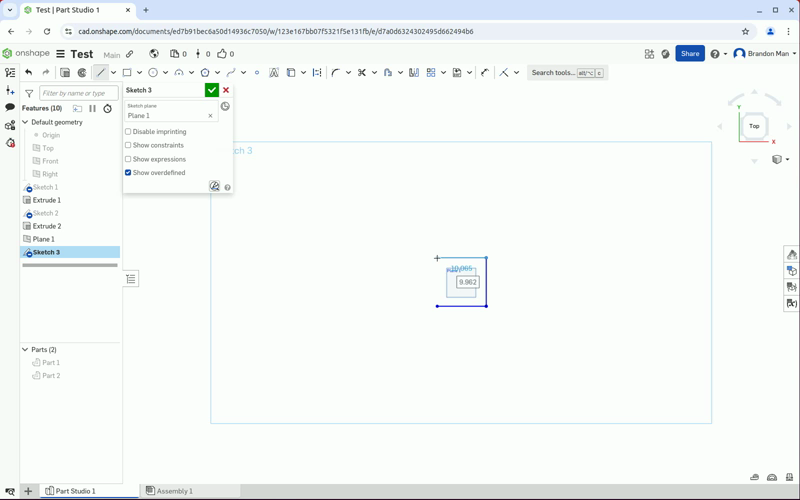
click(437, 257)
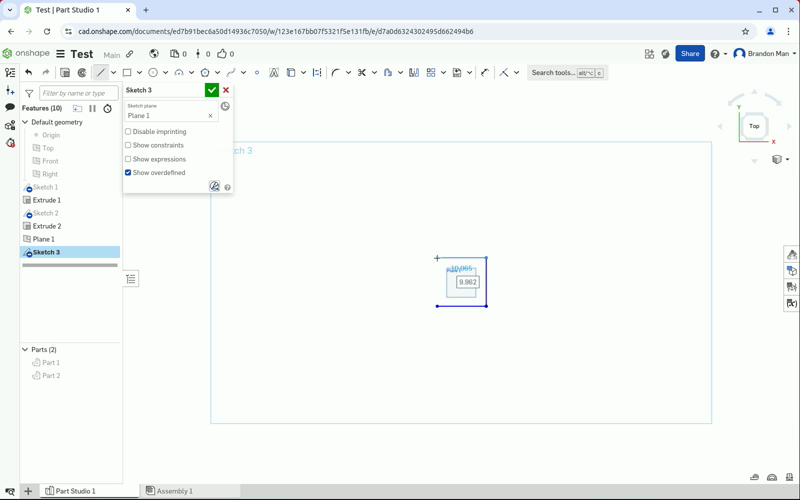
key_up(shift)
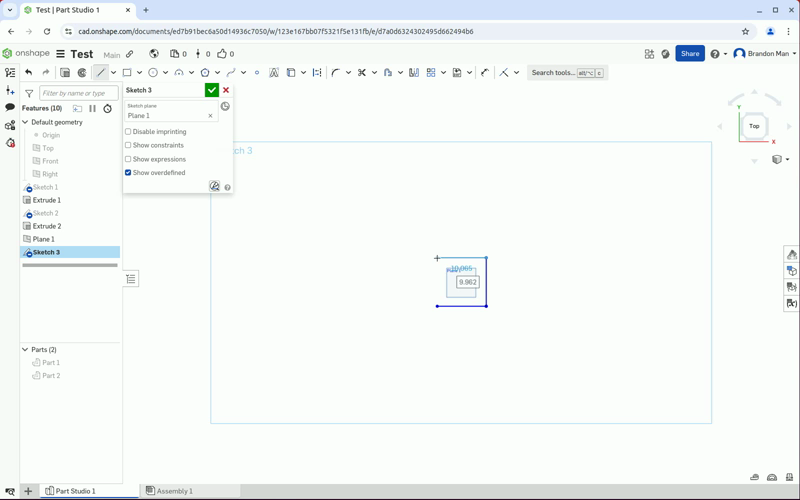
mouse_move(467, 257)
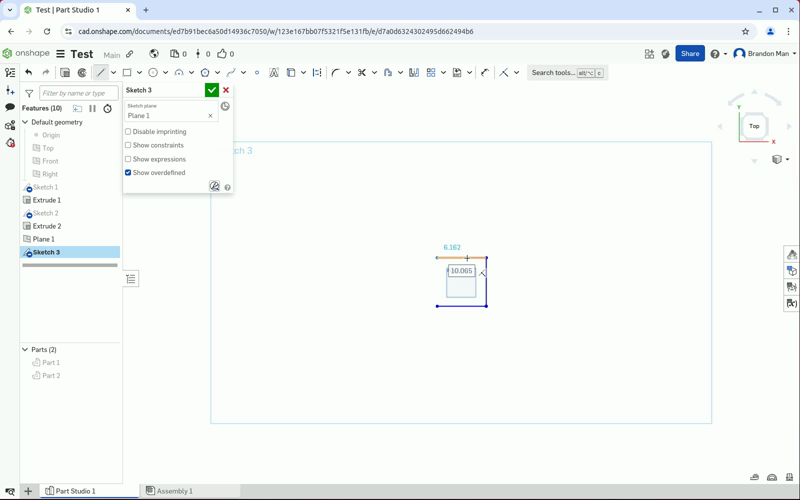
key_down(shift)
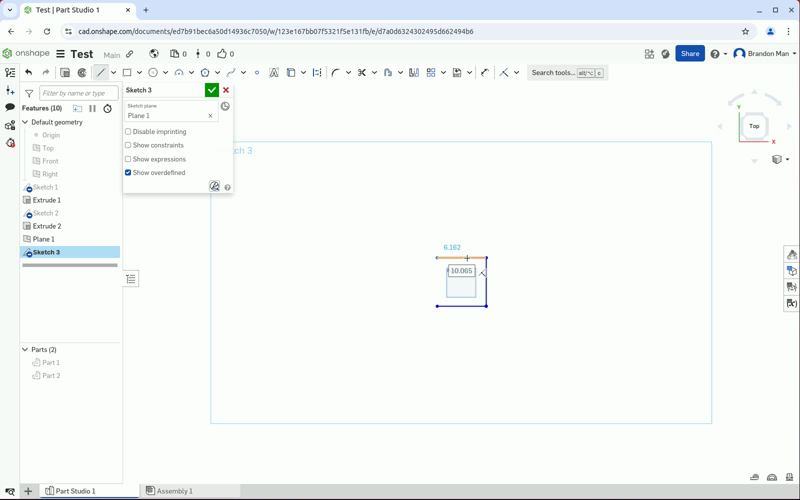
mouse_move(437, 306)
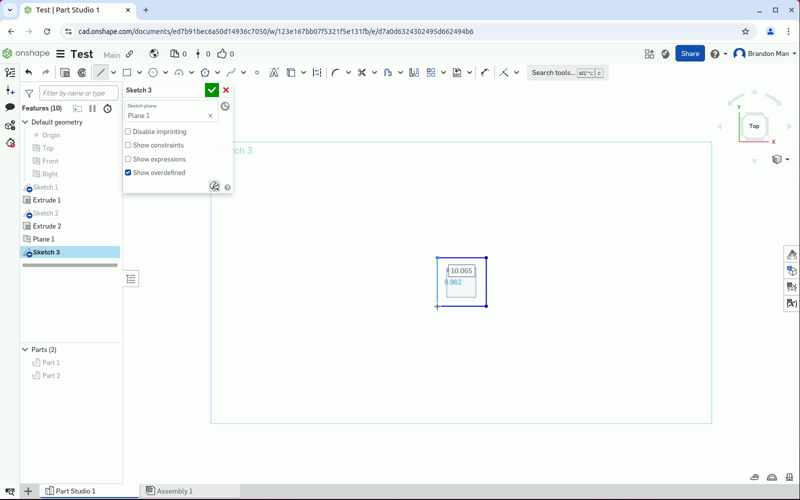
key_up(shift)
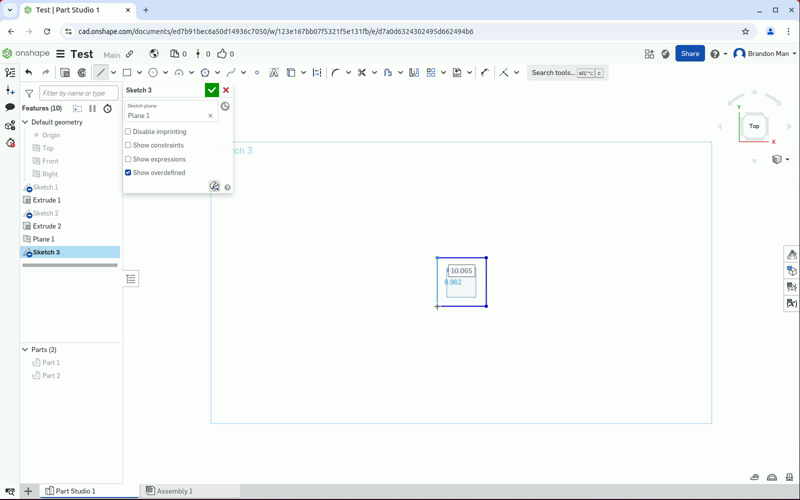
click(437, 306)
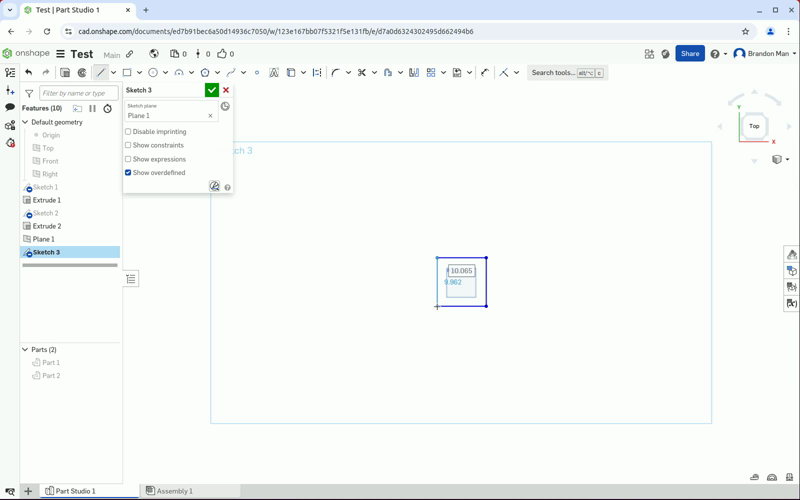
key(esc)
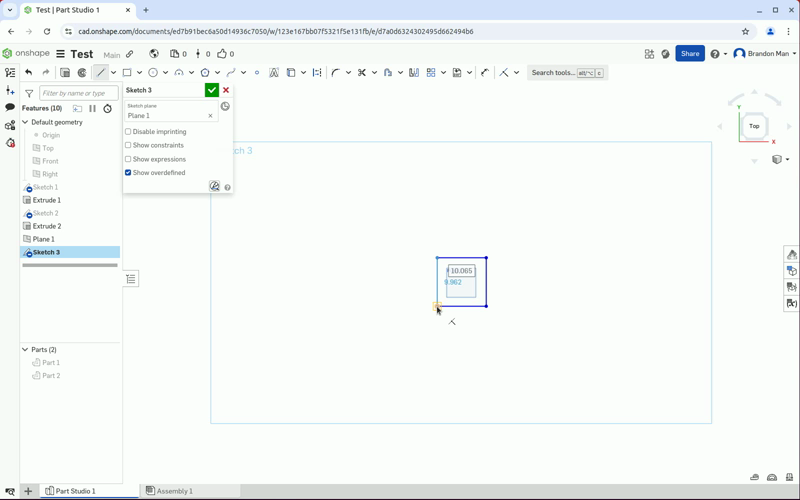
mouse_move(447, 285)
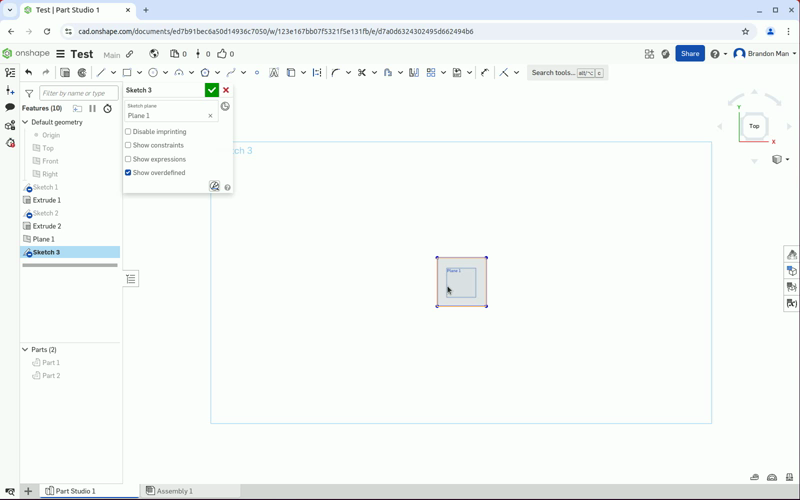
click(447, 285)
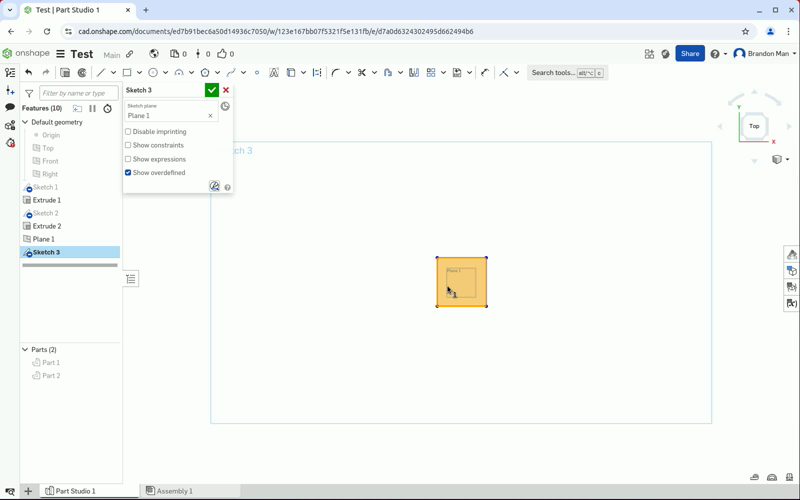
mouse_move(73, 352)
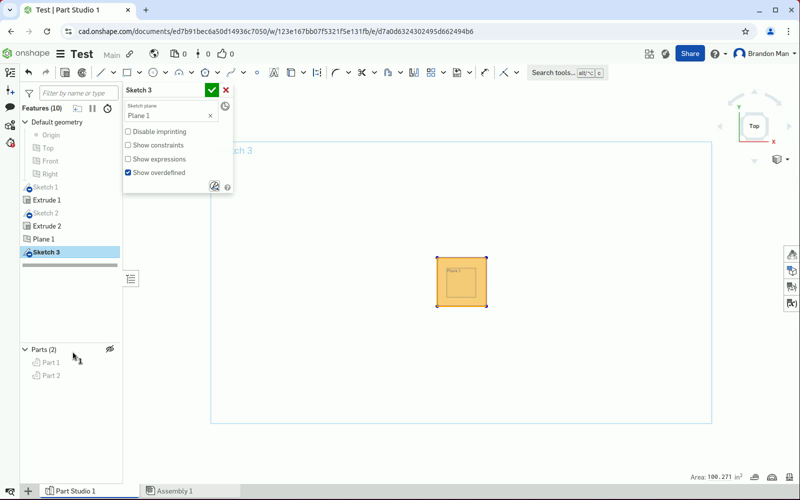
key(shift+y)
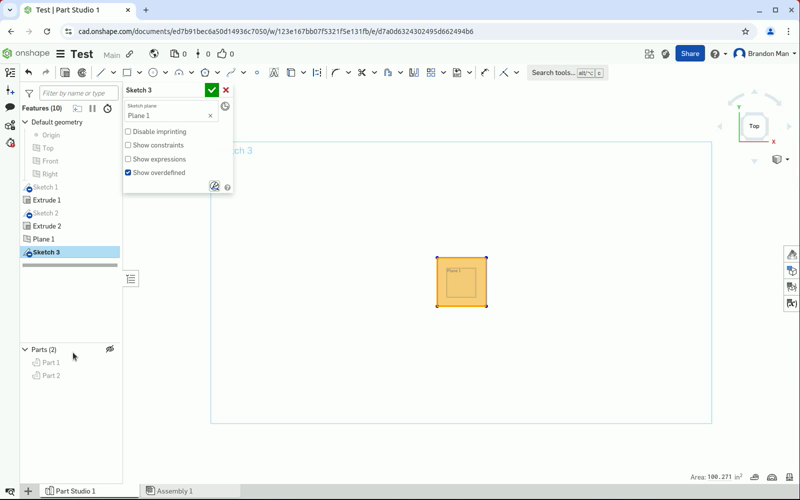
key(shift+e)
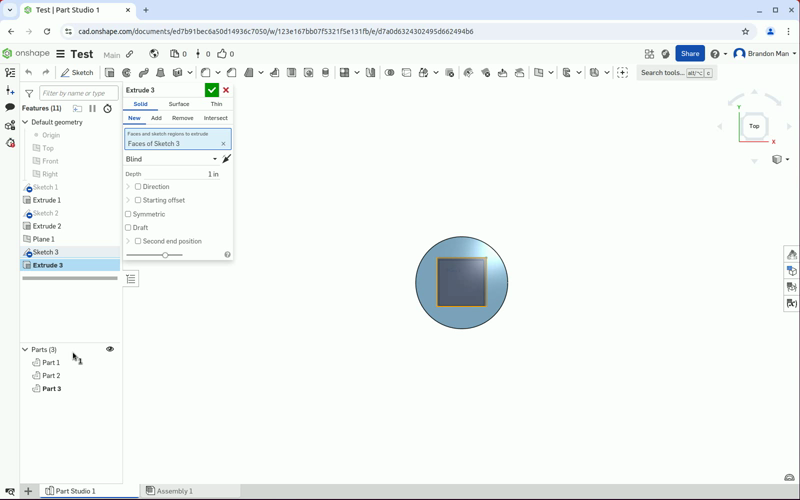
mouse_move(143, 106)
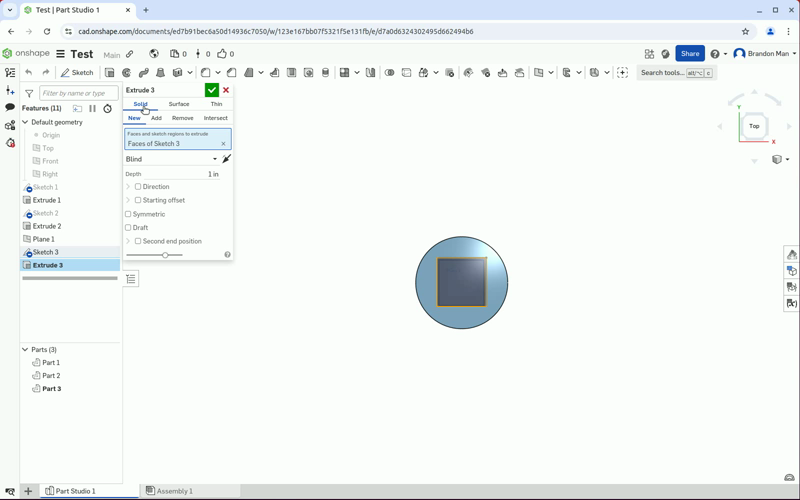
click(143, 106)
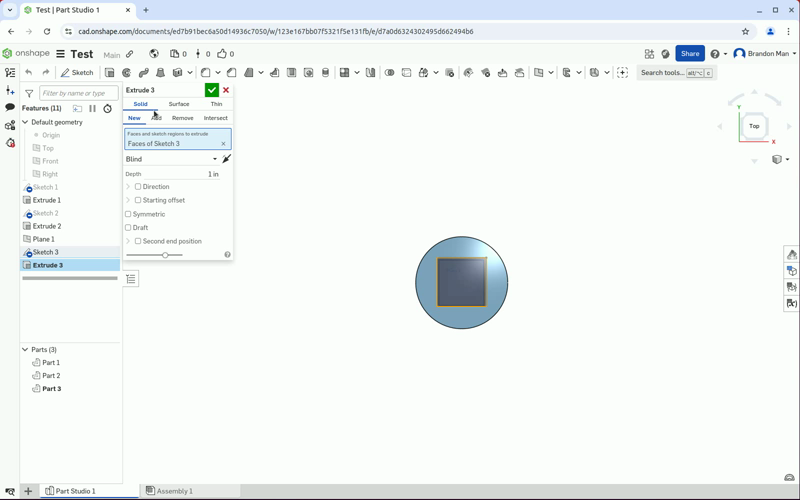
mouse_move(186, 120)
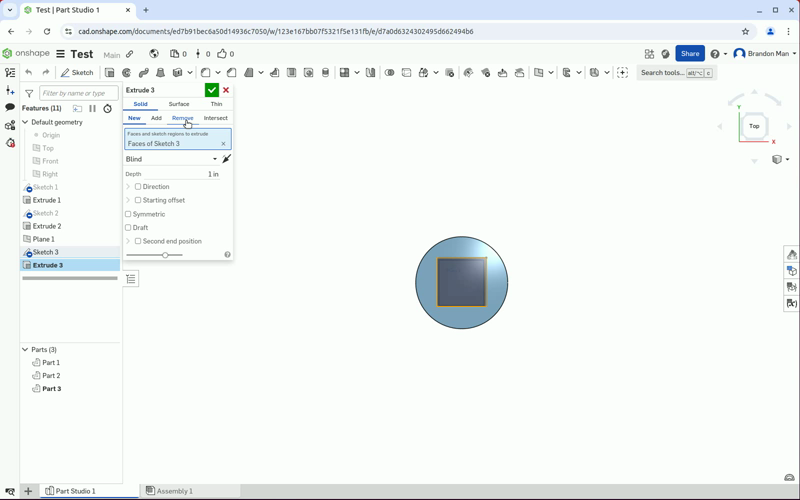
click(186, 120)
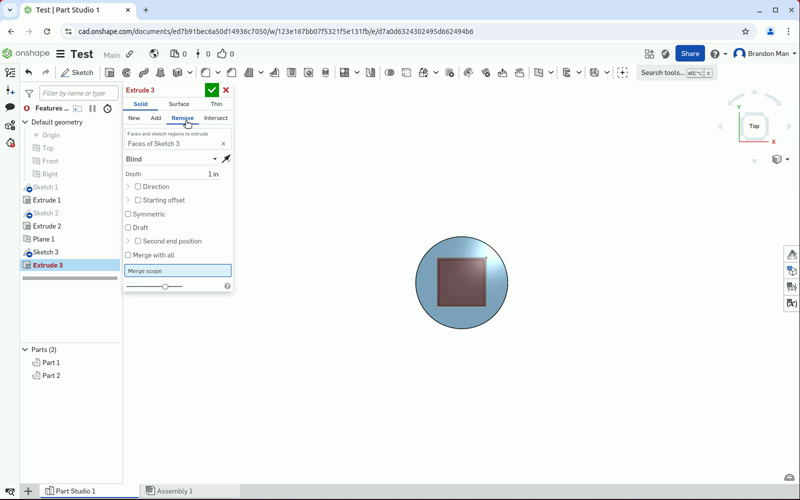
key(tab, 4)
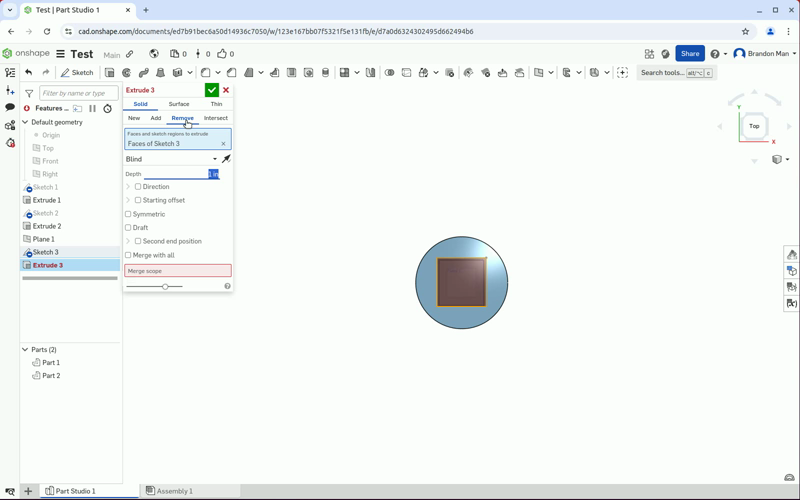
text(16.128)
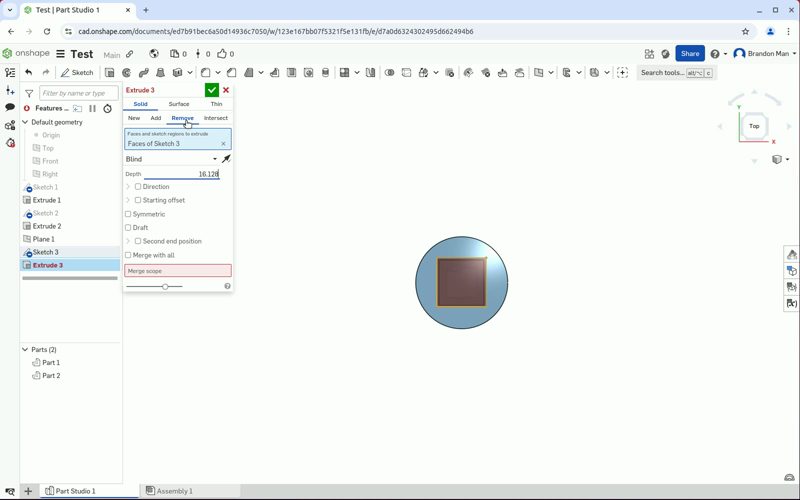
key(tab, 6)
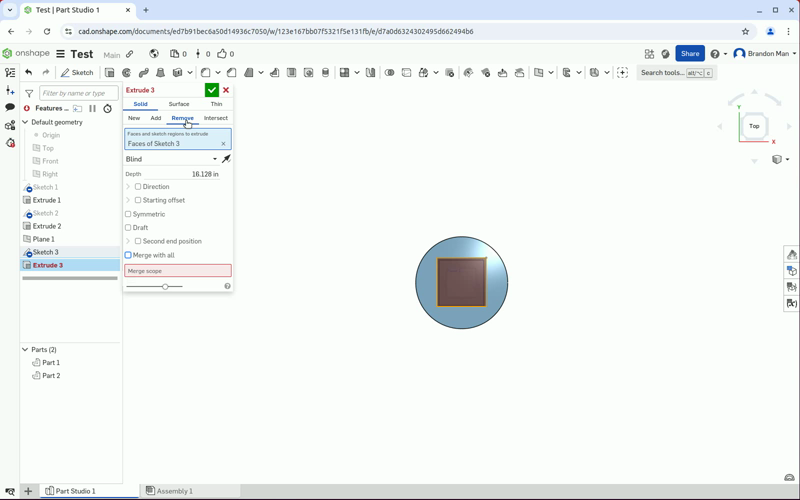
key(space)
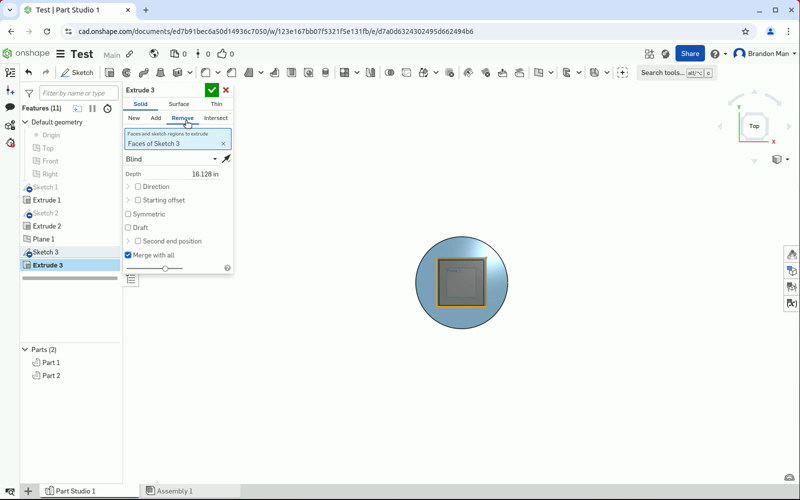
key(enter)
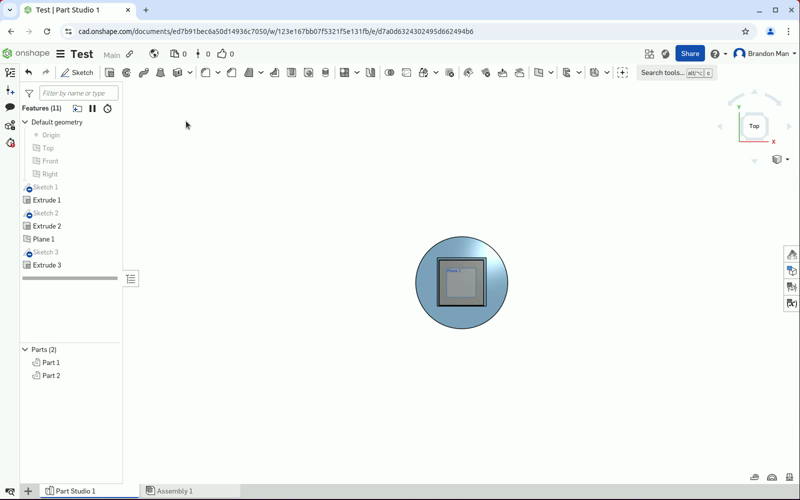
key(shift+h)
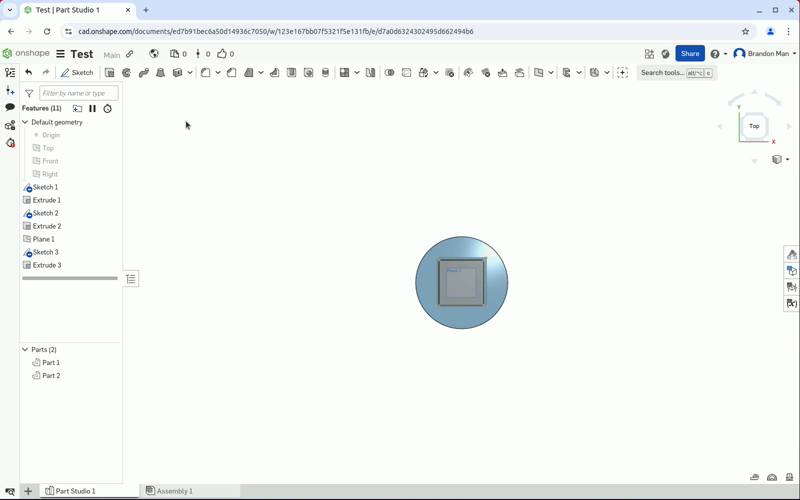
key(shift+h)
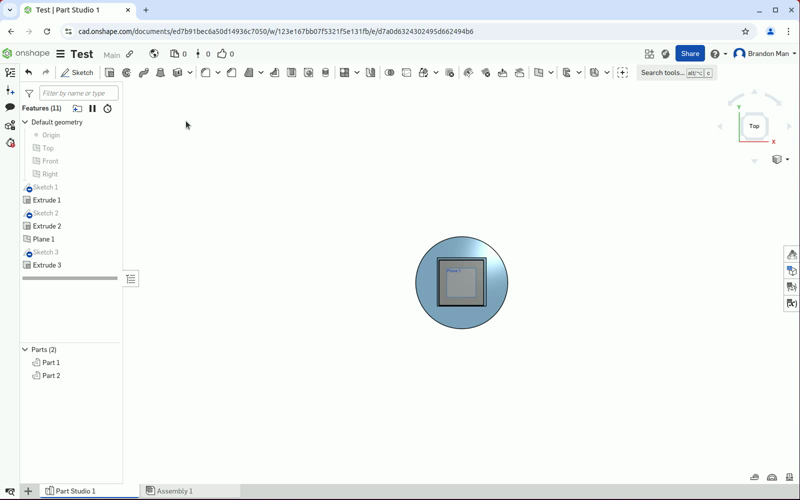
mouse_move(73, 189)
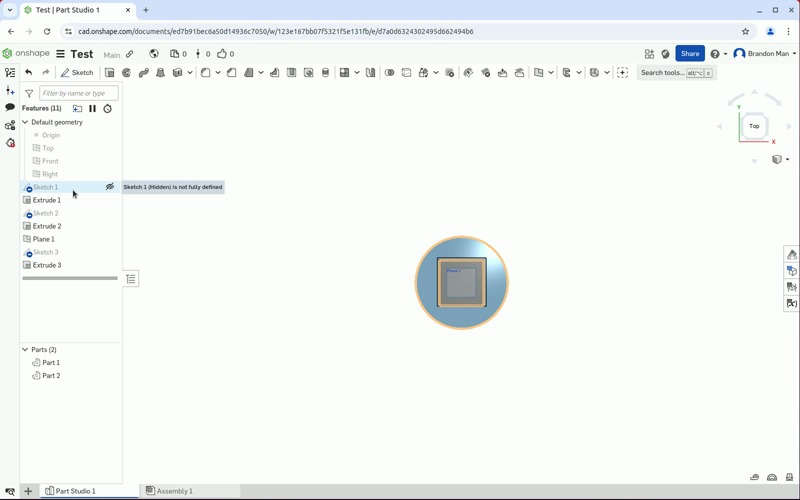
click(73, 189)
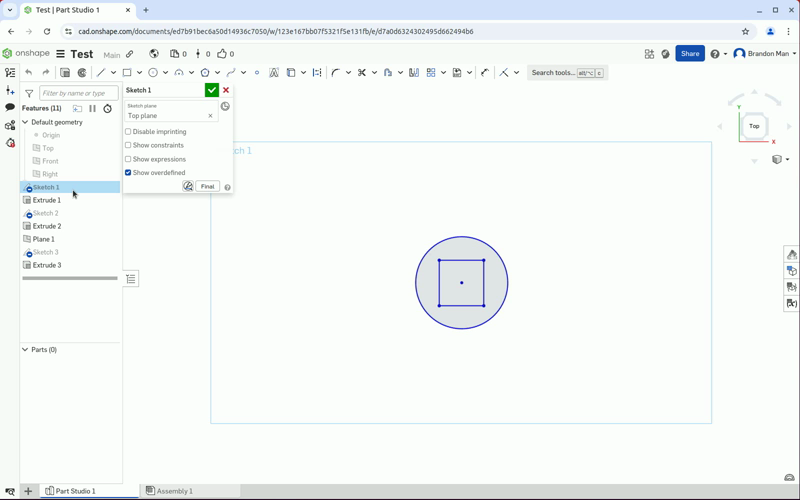
mouse_move(229, 92)
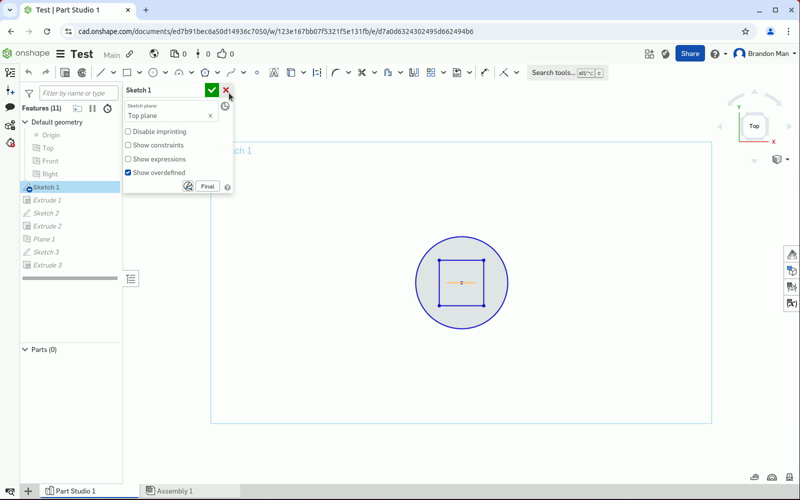
click(229, 92)
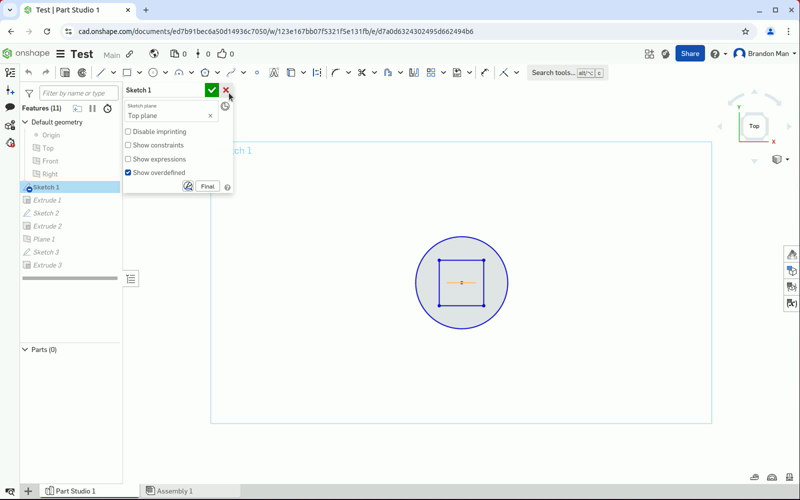
key(shift+s)
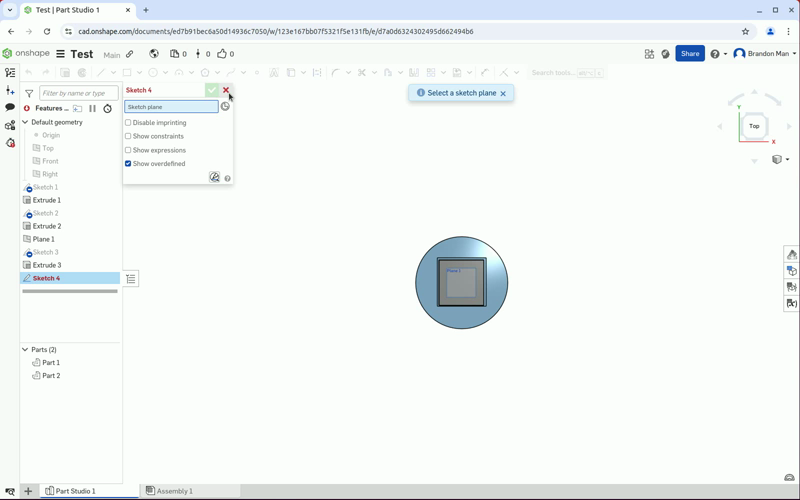
mouse_move(73, 150)
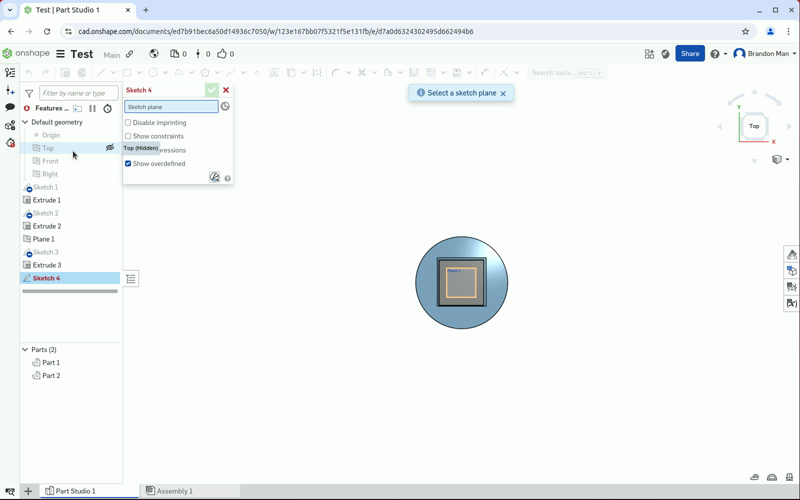
click(73, 150)
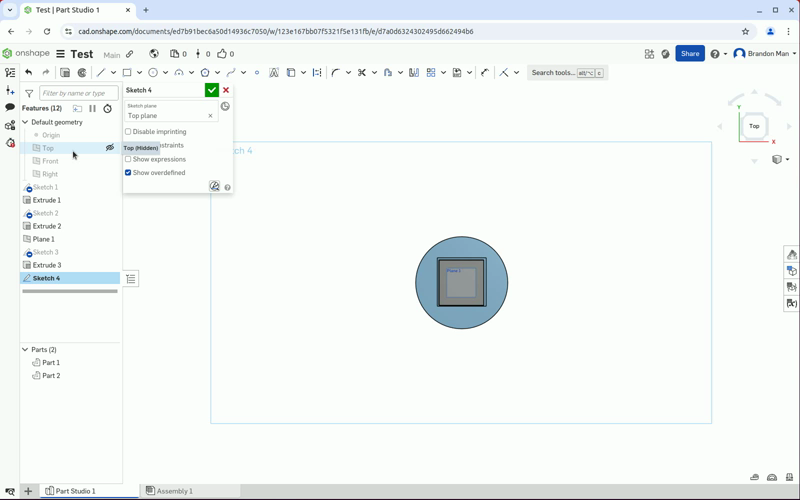
mouse_move(73, 352)
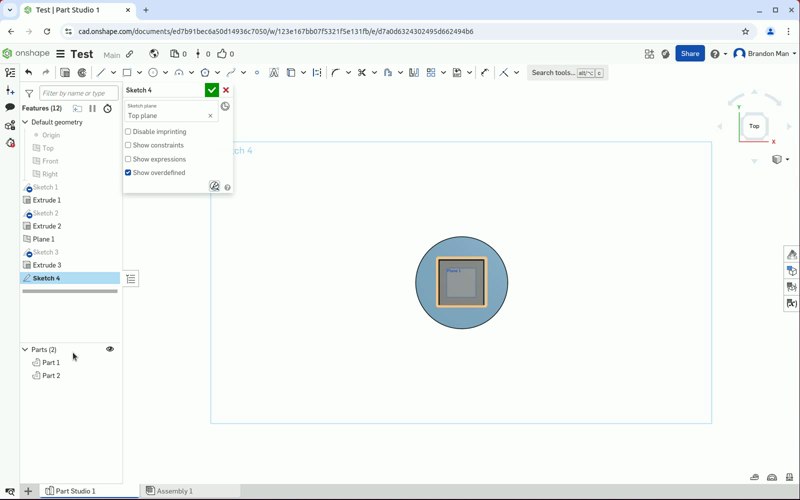
key(y)
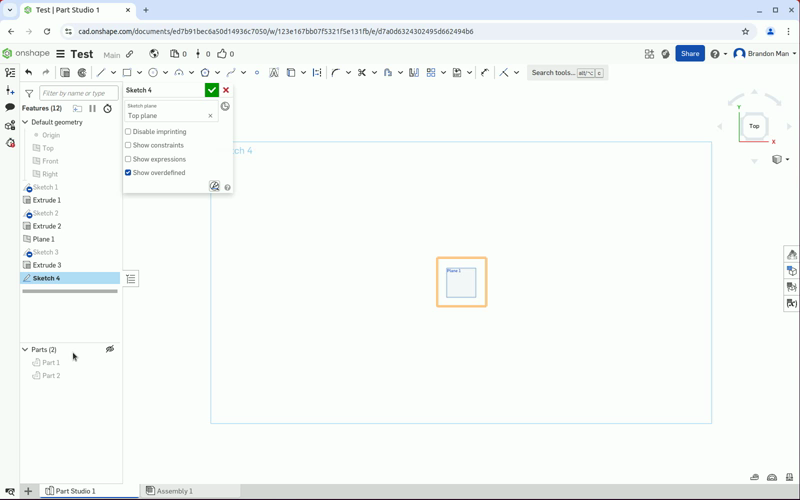
key(l)
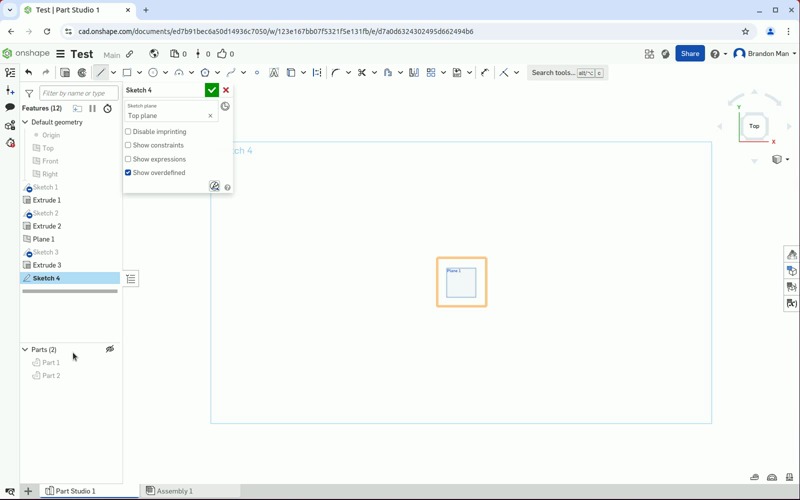
key_down(shift)
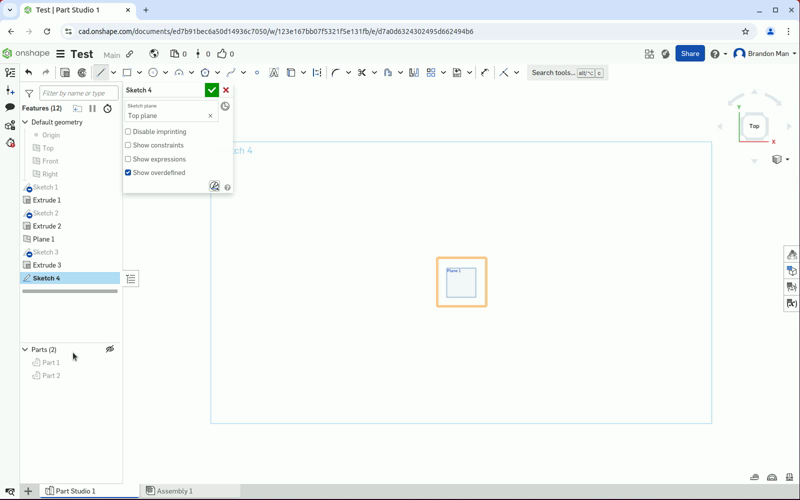
mouse_move(438, 305)
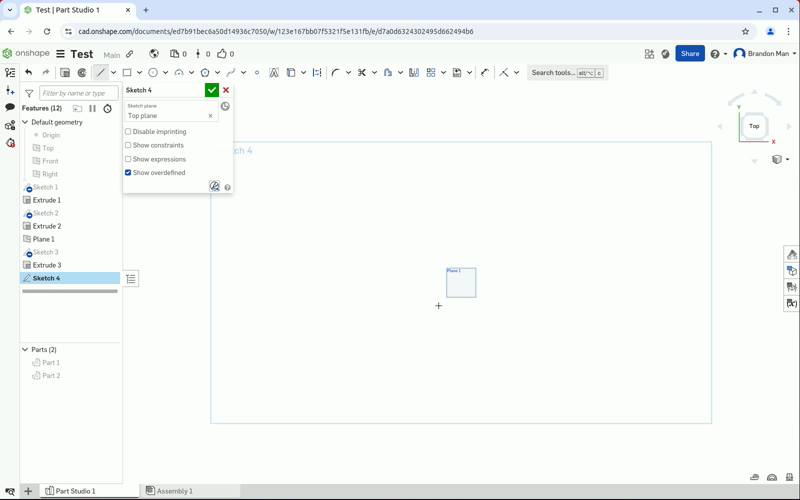
click(438, 305)
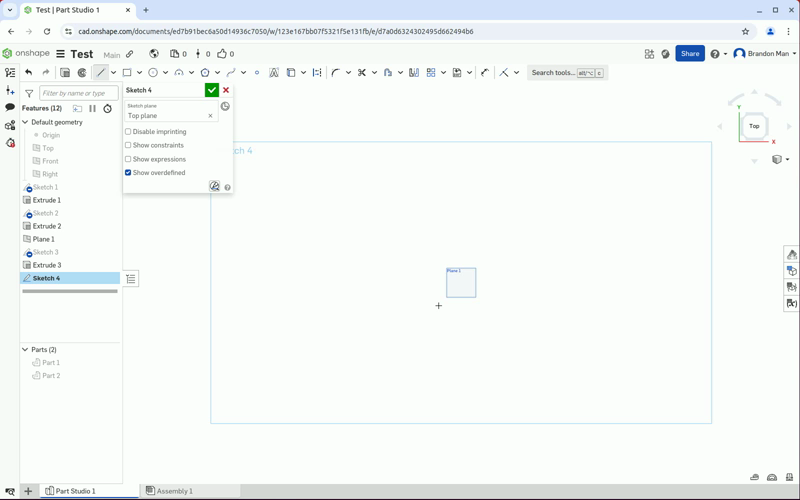
key_up(shift)
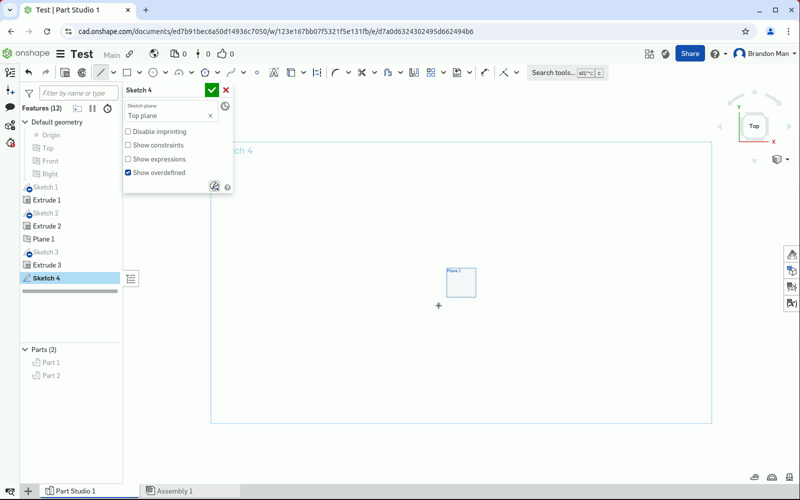
key_down(shift)
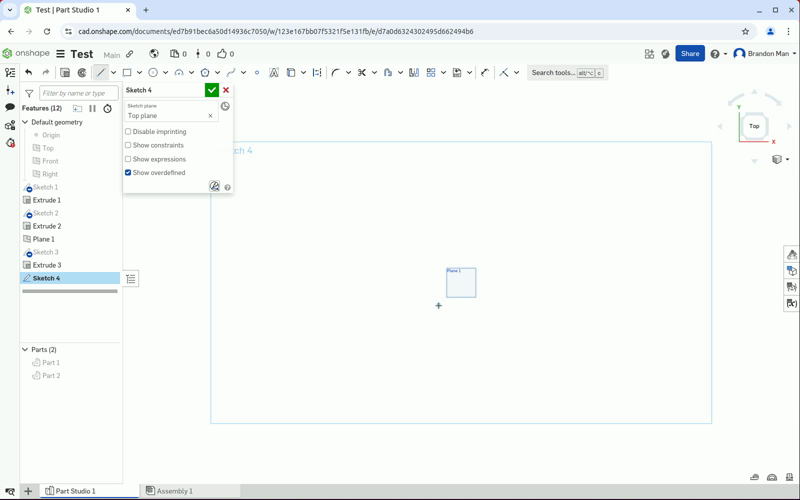
mouse_move(468, 305)
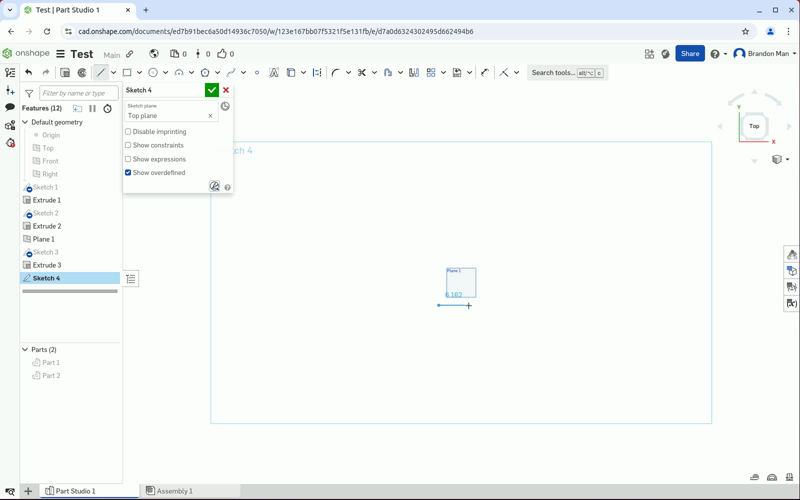
mouse_move(483, 305)
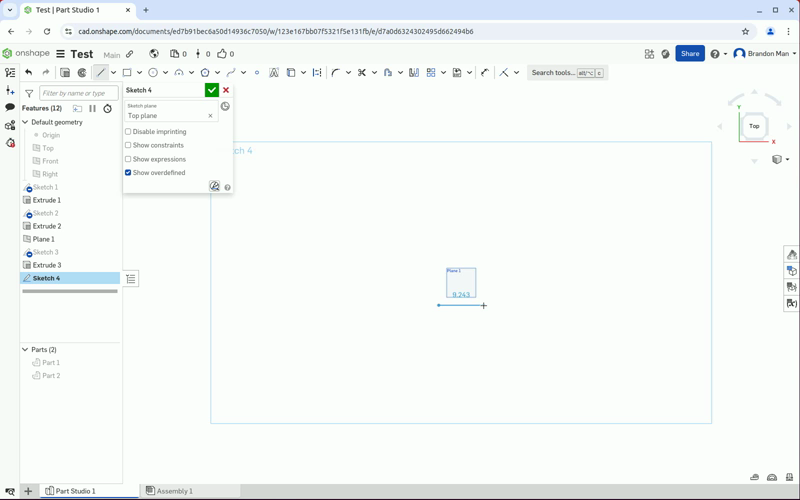
click(483, 305)
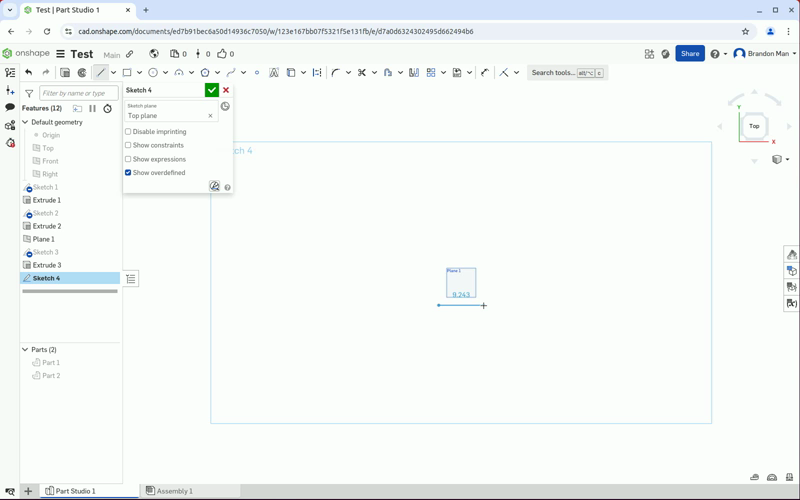
key_up(shift)
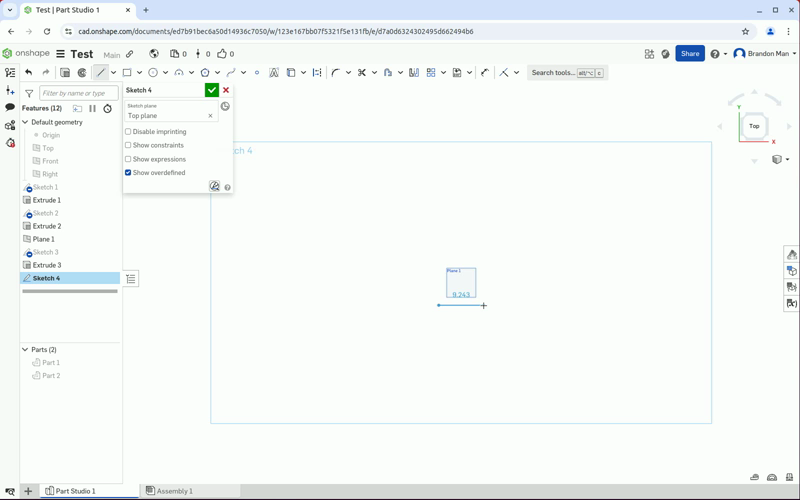
key_down(shift)
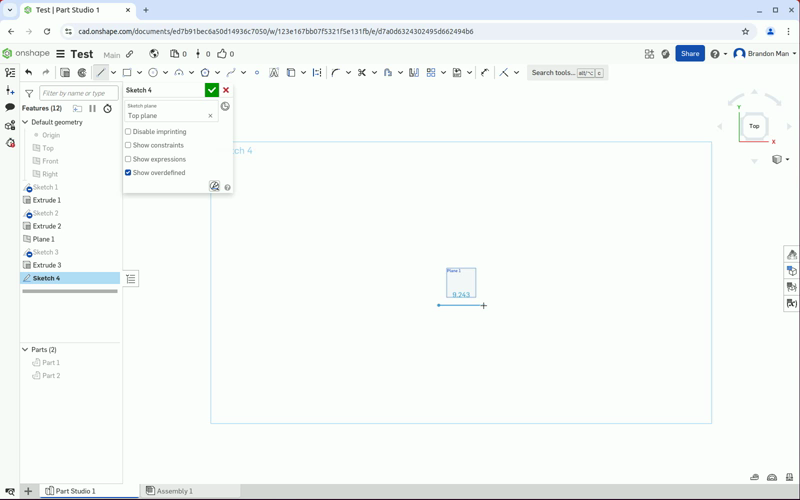
mouse_move(513, 305)
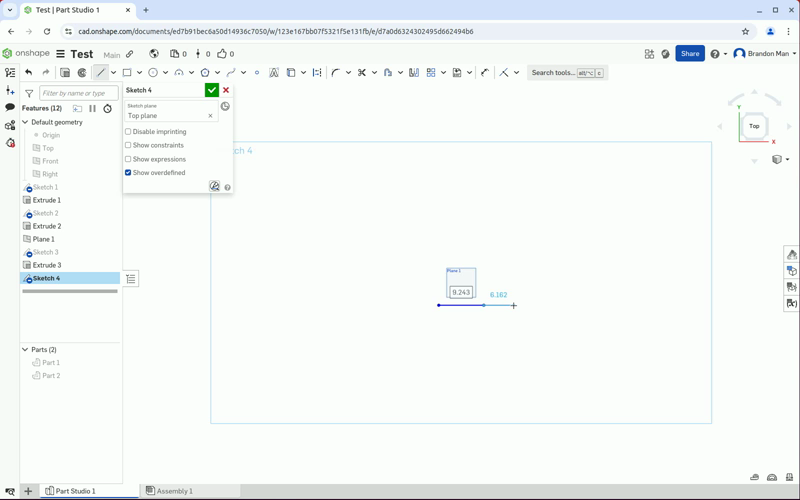
mouse_move(483, 259)
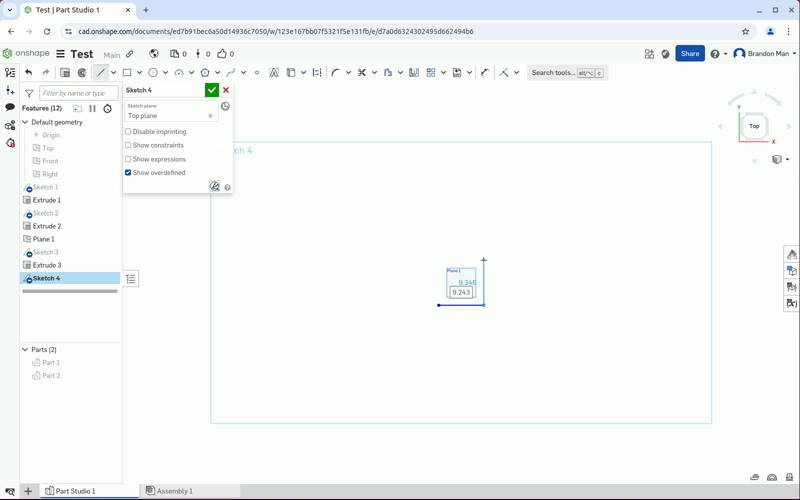
click(483, 259)
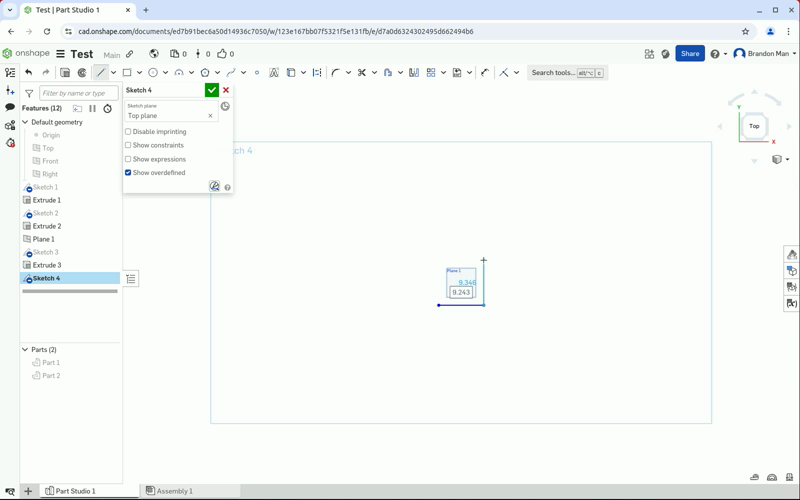
key_up(shift)
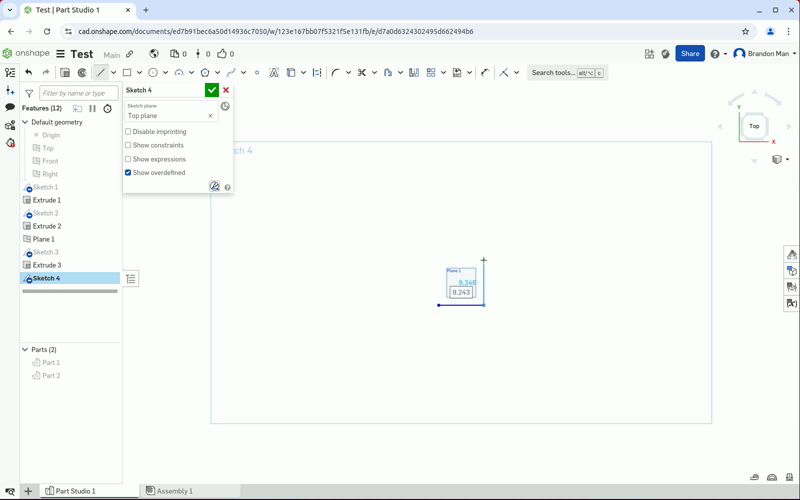
key_down(shift)
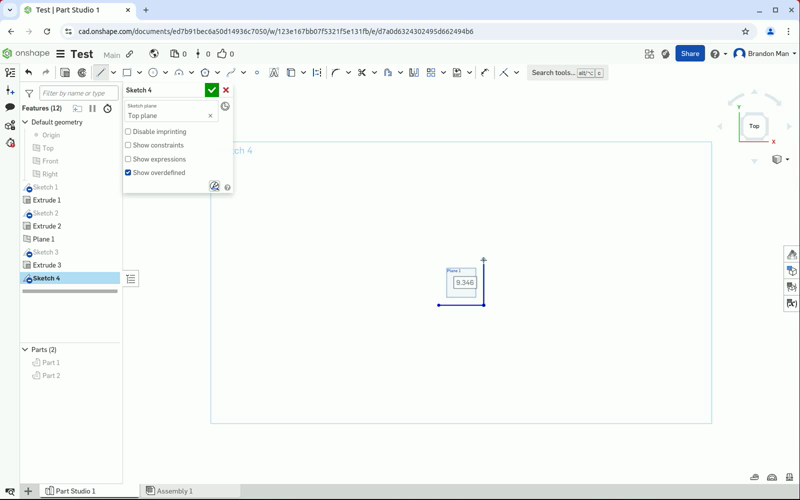
mouse_move(513, 259)
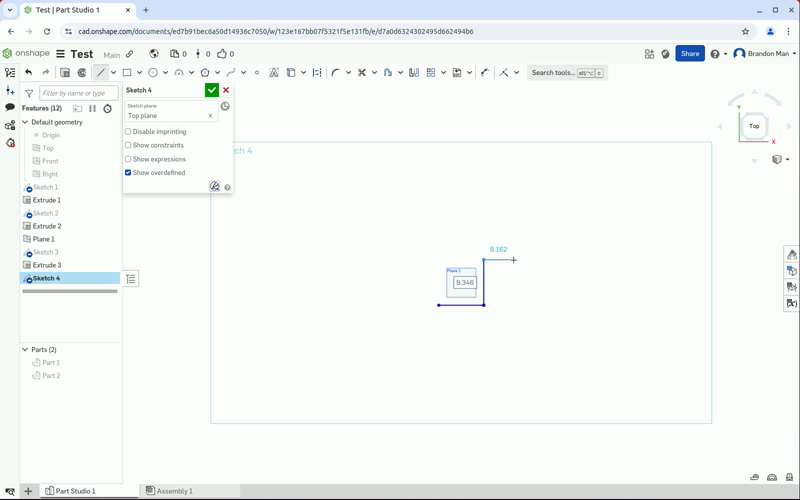
mouse_move(438, 259)
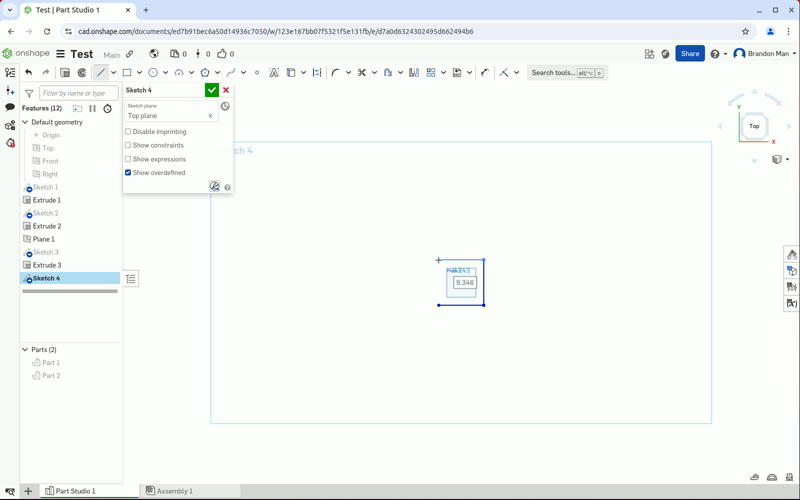
click(438, 259)
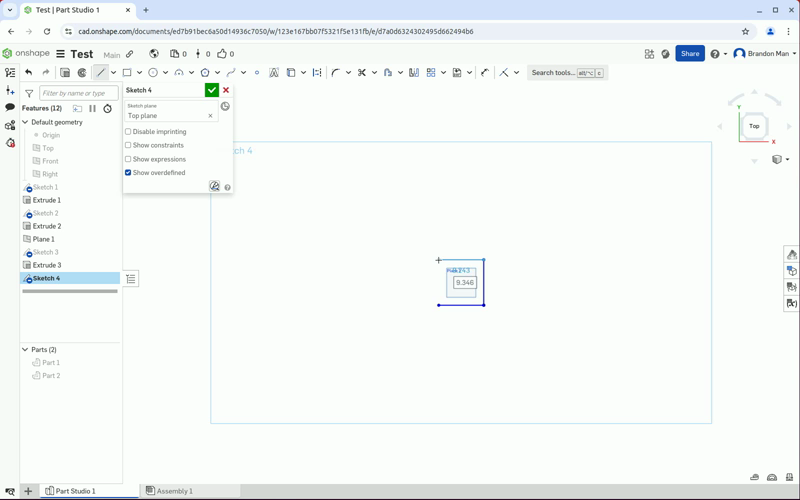
key_up(shift)
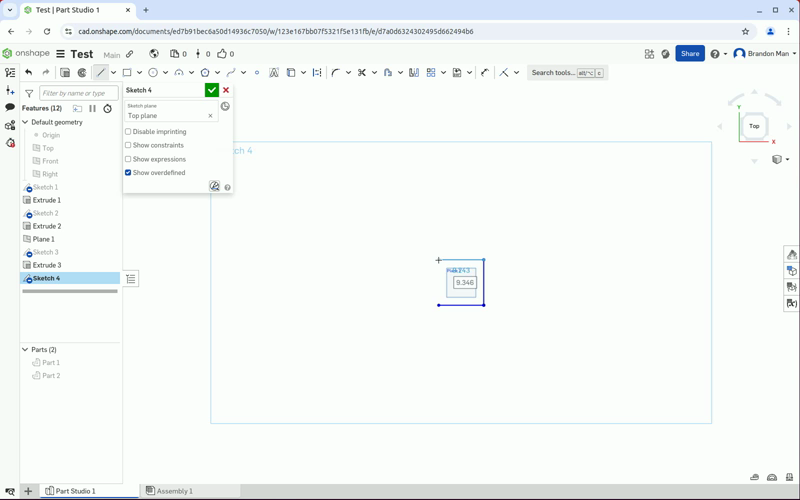
mouse_move(468, 259)
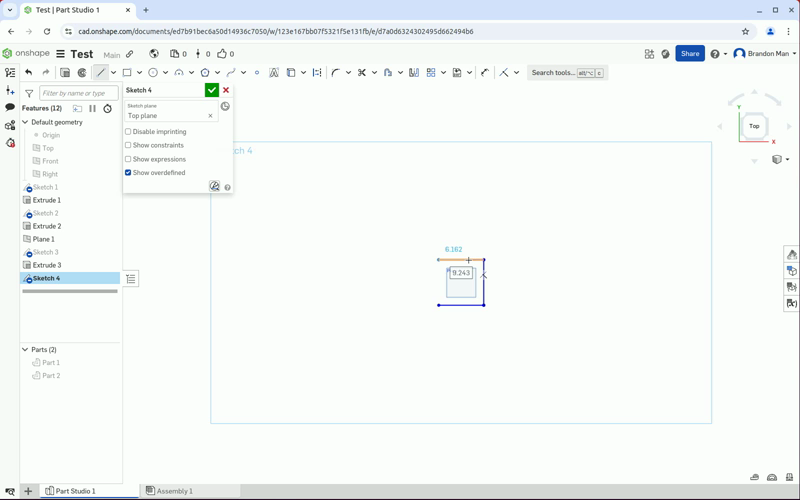
key_down(shift)
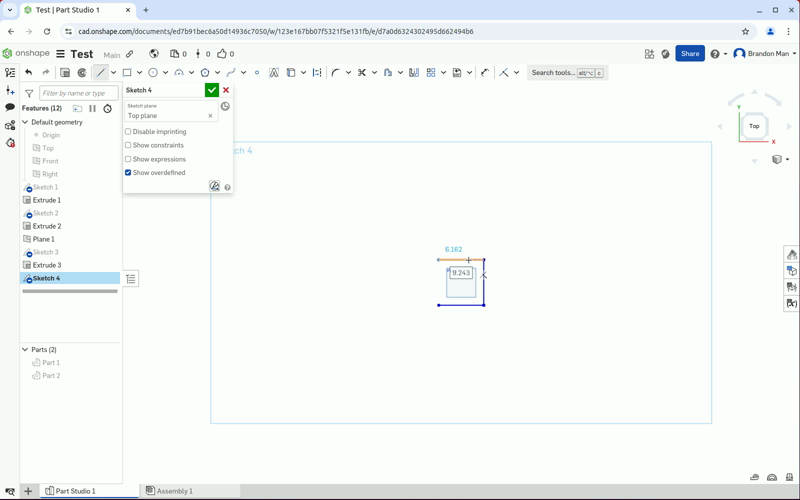
mouse_move(438, 305)
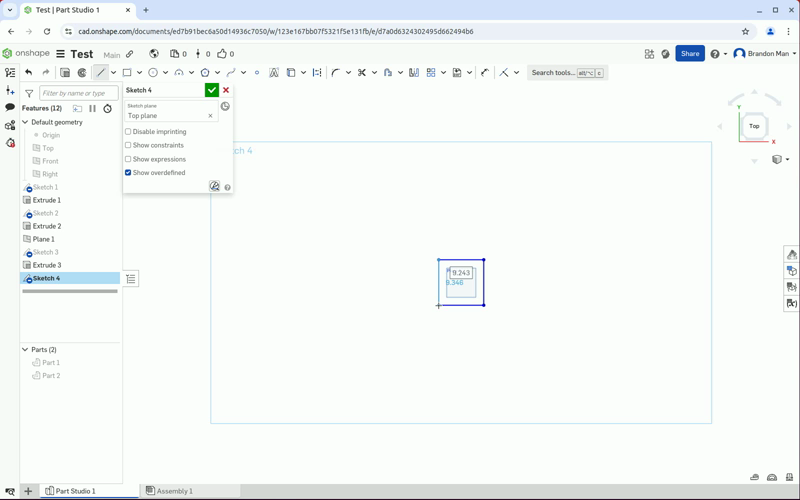
key_up(shift)
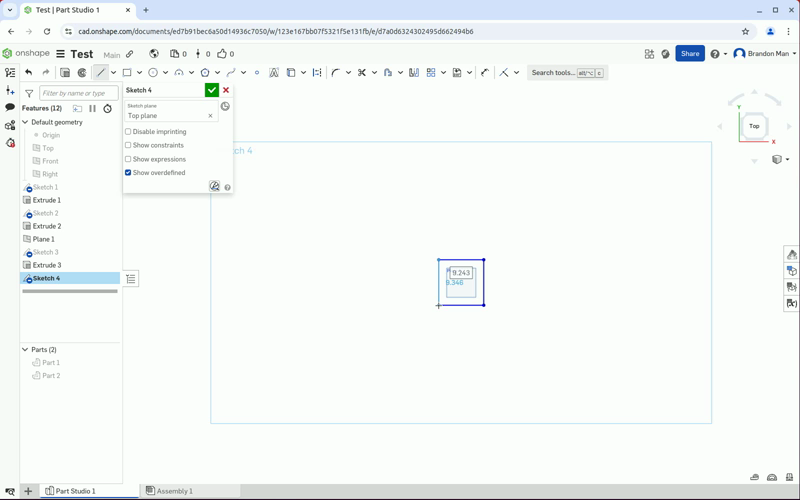
click(438, 305)
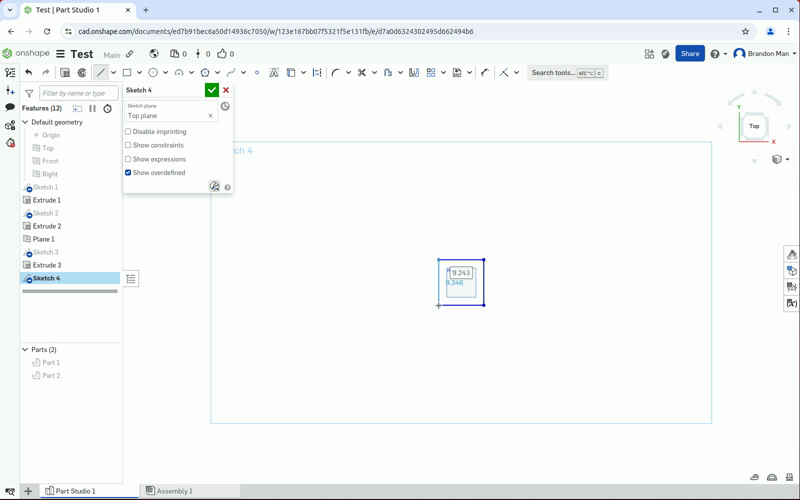
key(esc)
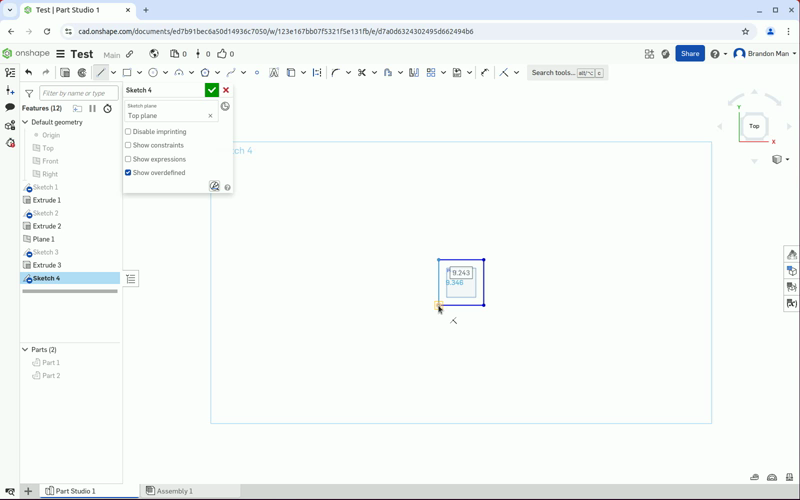
mouse_move(448, 281)
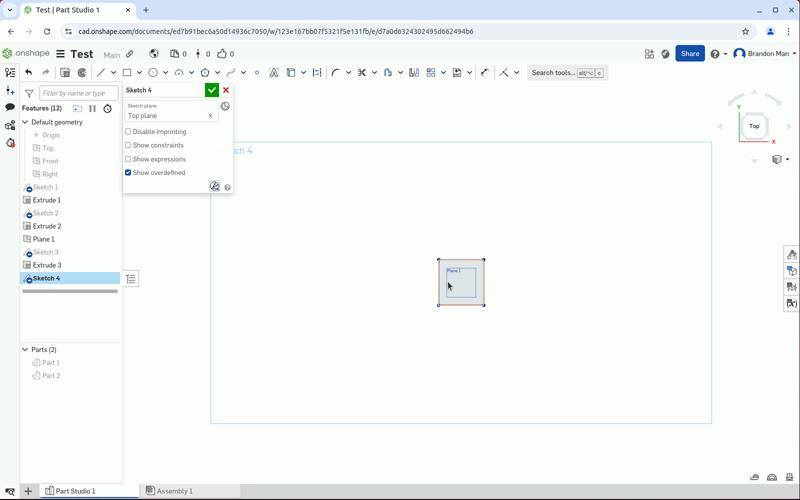
click(448, 281)
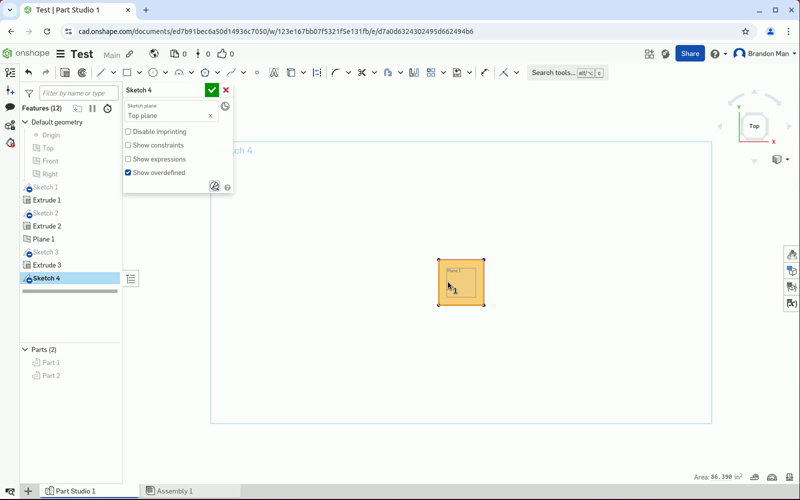
mouse_move(73, 352)
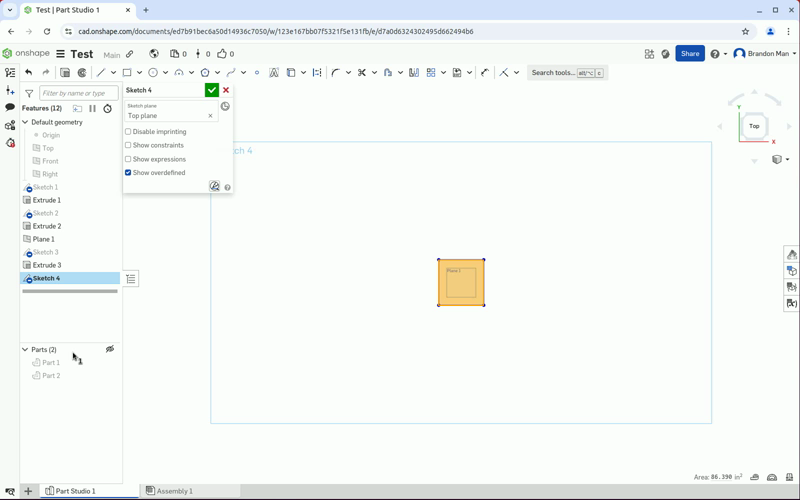
key(shift+y)
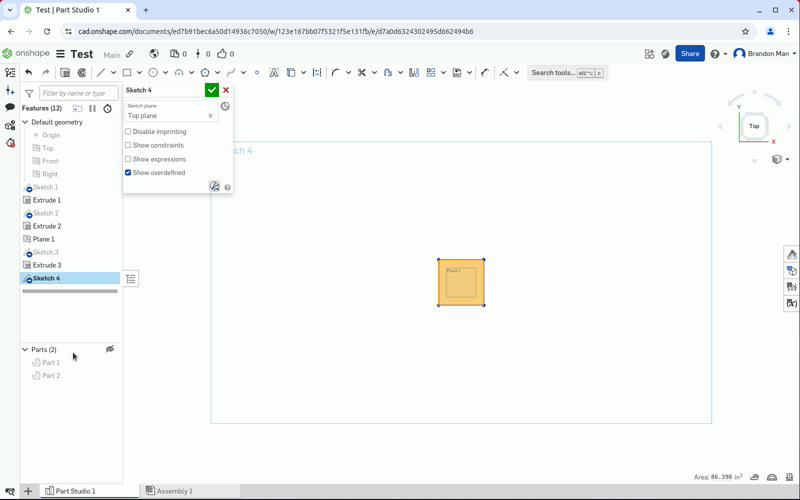
key(shift+e)
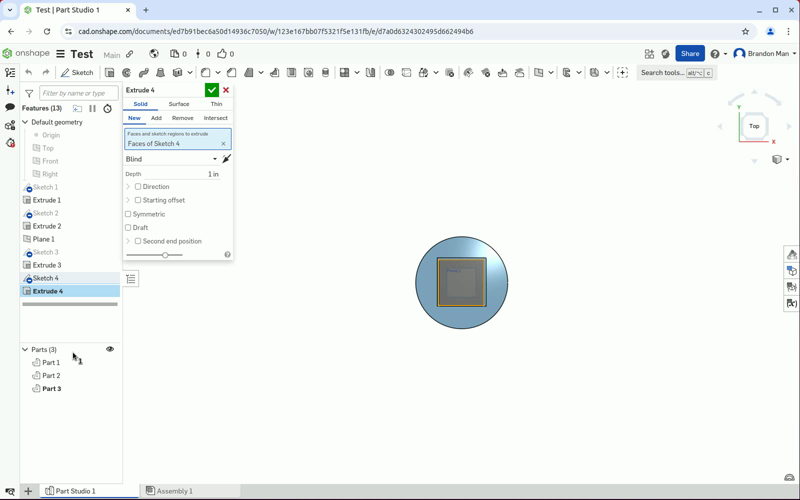
mouse_move(143, 106)
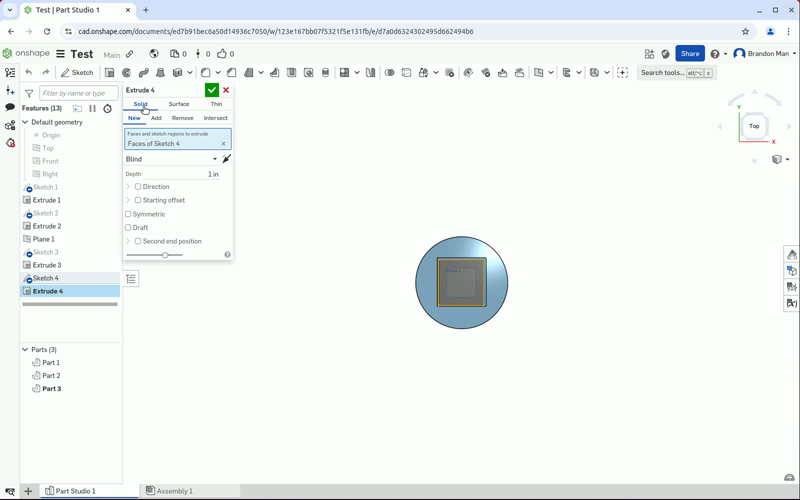
click(143, 106)
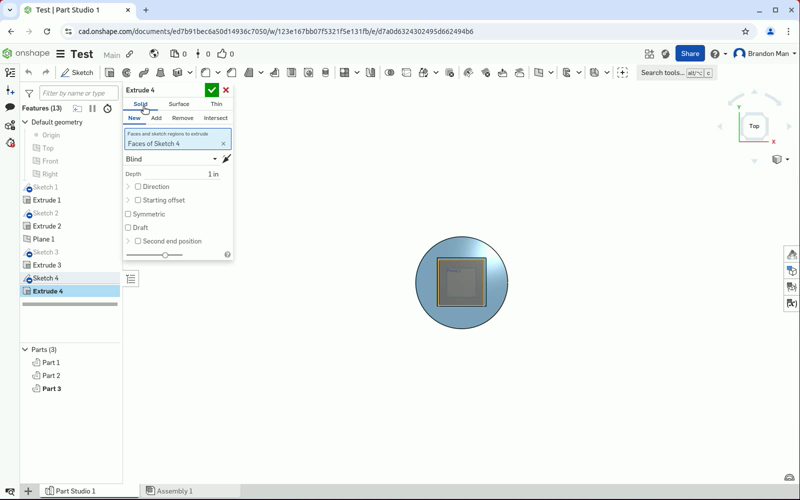
mouse_move(137, 120)
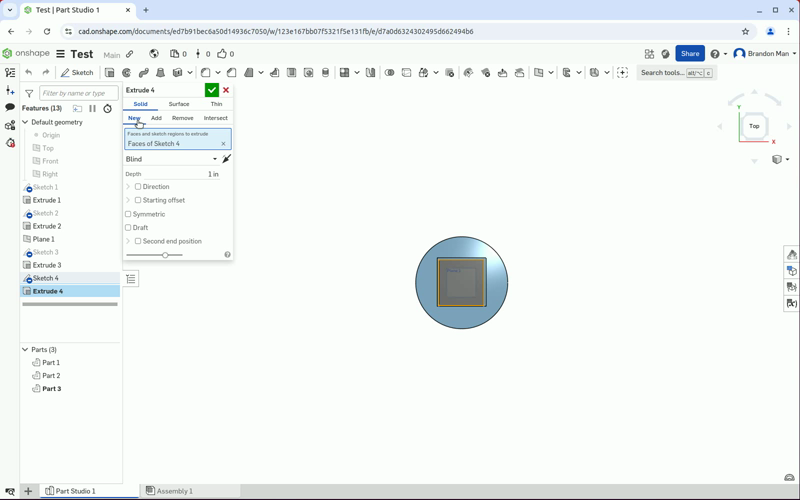
click(137, 120)
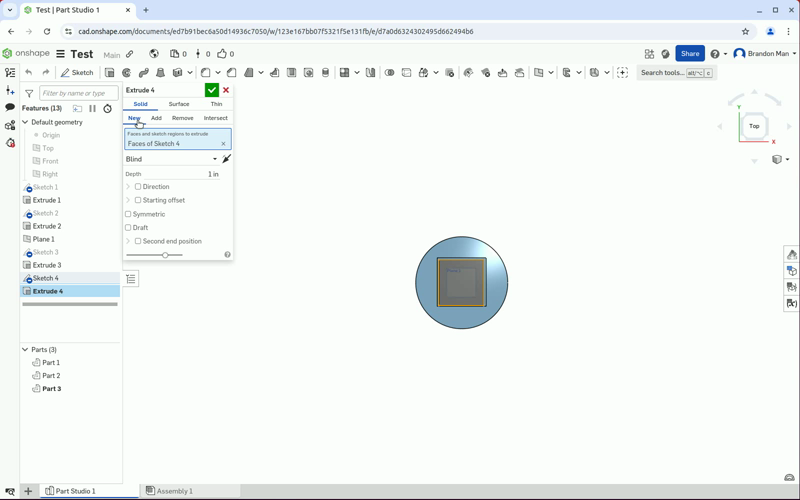
key(tab, 4)
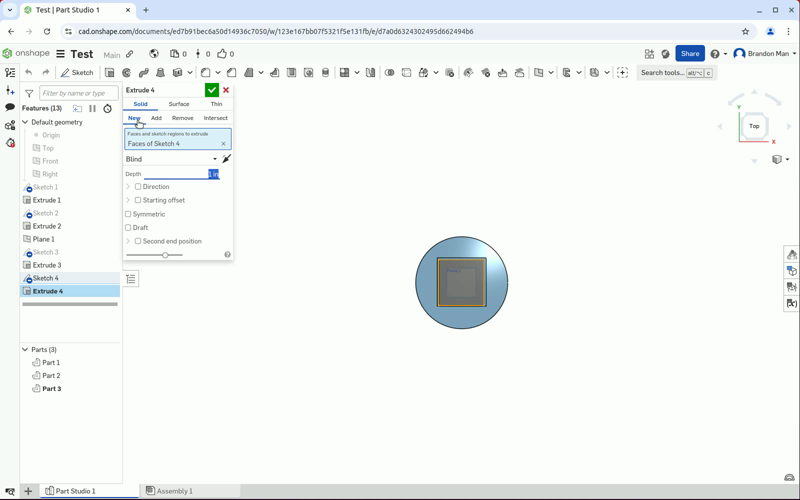
text(-13.961)
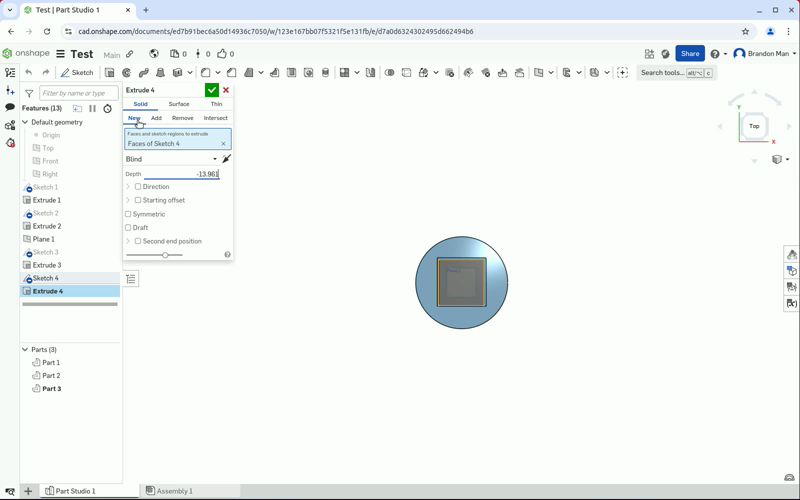
key(enter)
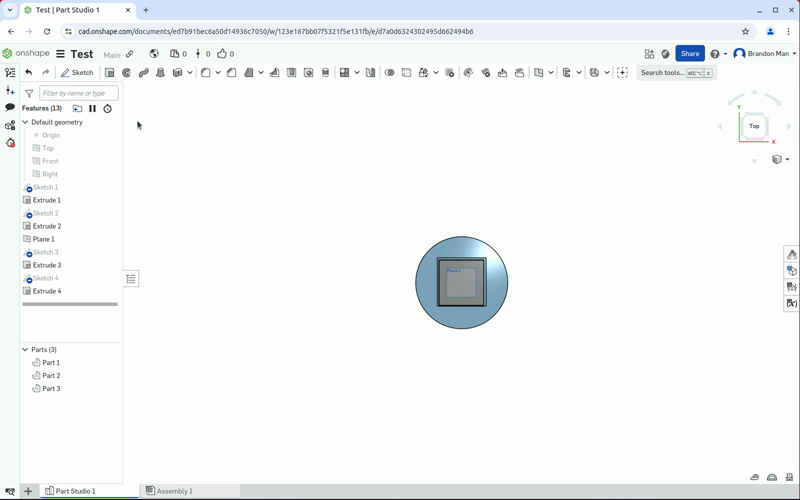
key(shift+h)
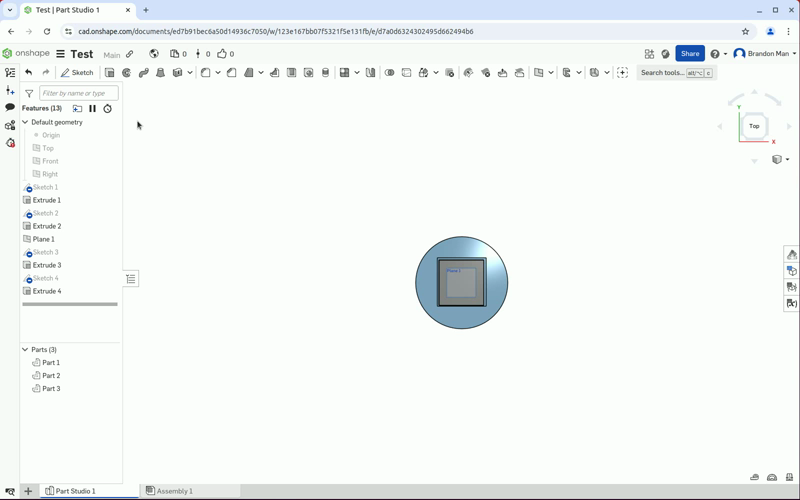
key(shift+h)
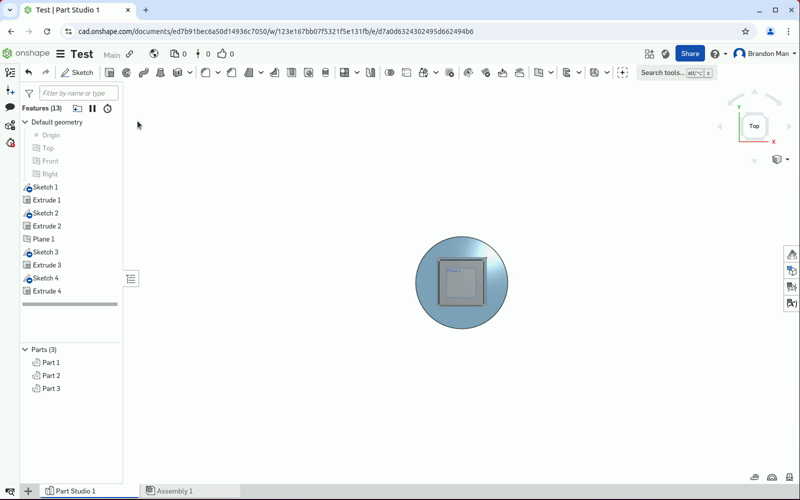
key(shift+7)
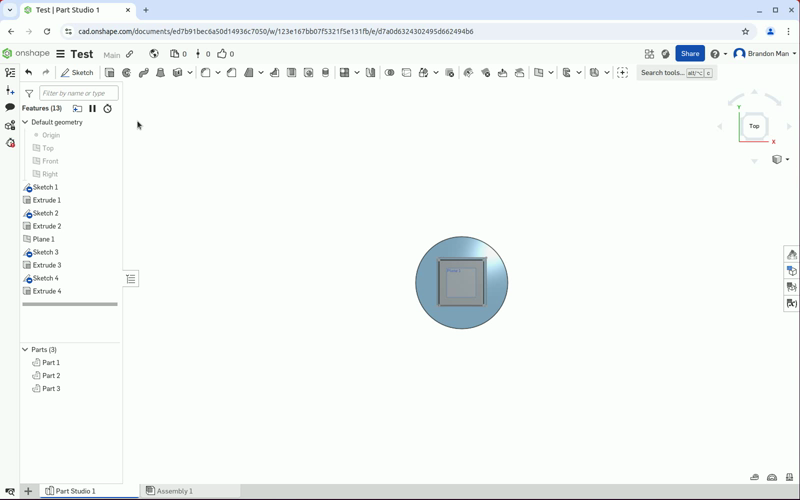
key(up, 3)
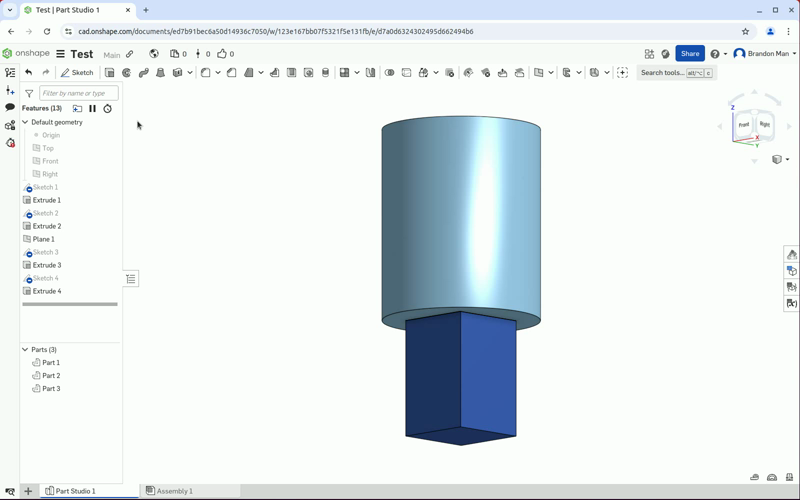
key(left, 3)
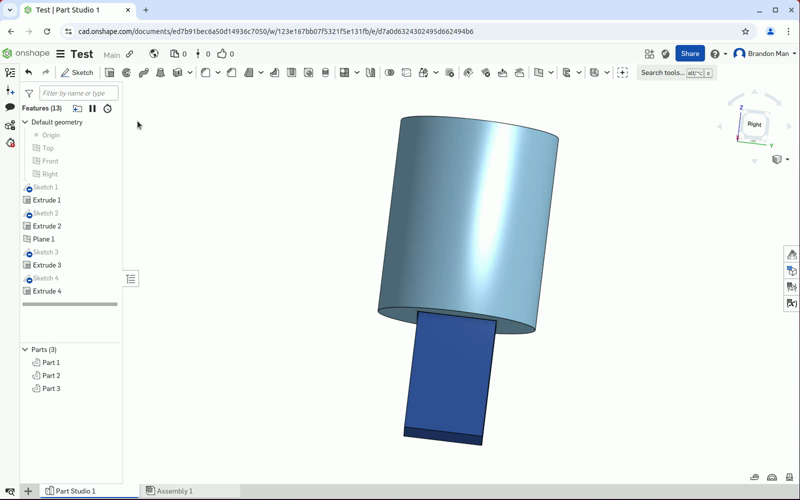
key(right, 3)
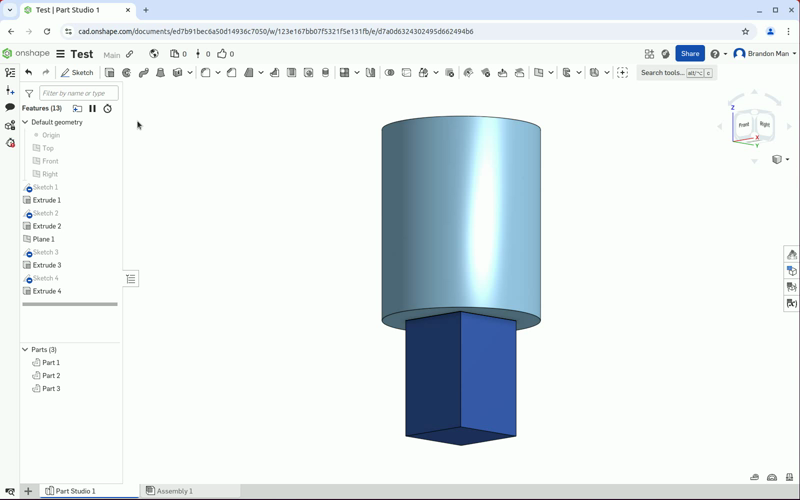
key(down, 3)
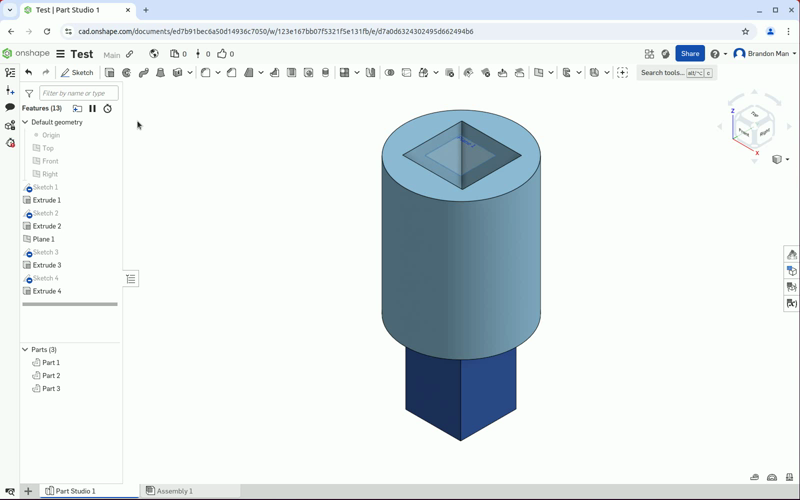
mouse_move(73, 189)
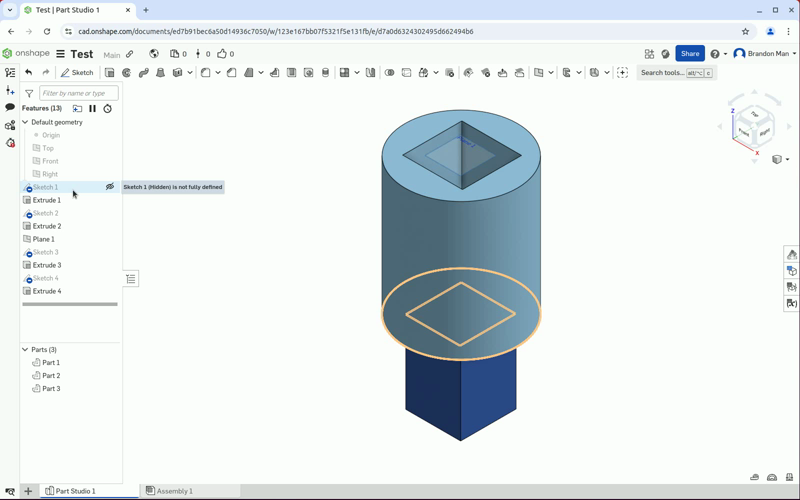
click(73, 189)